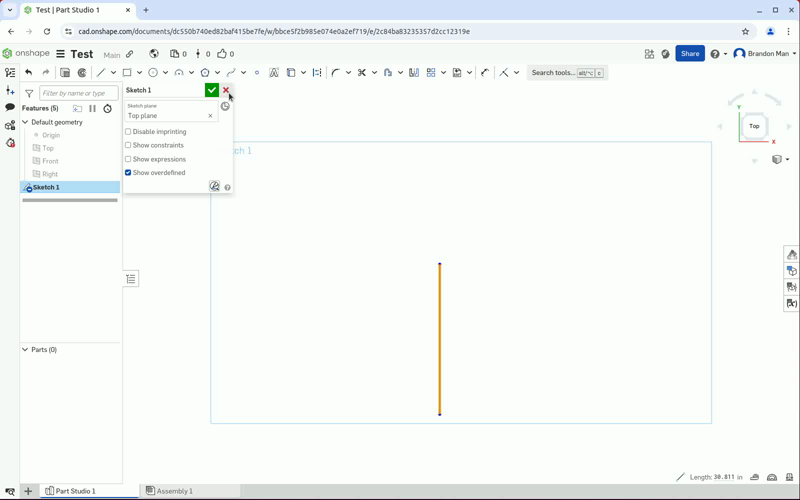
key(shift+h)
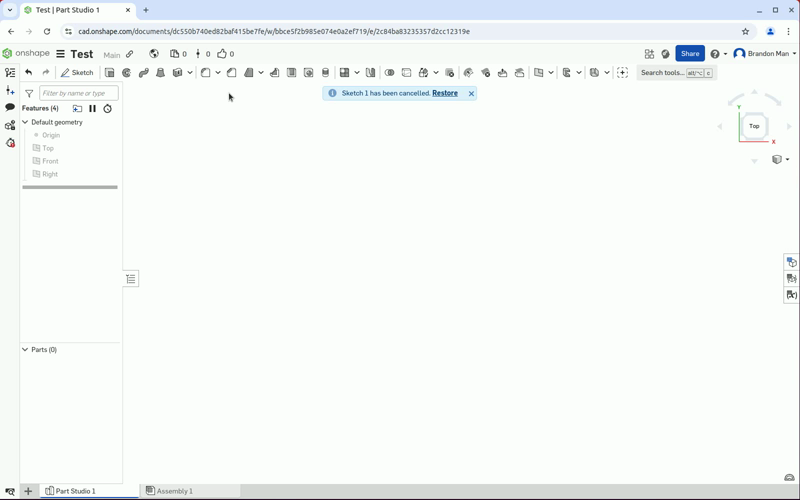
mouse_move(73, 352)
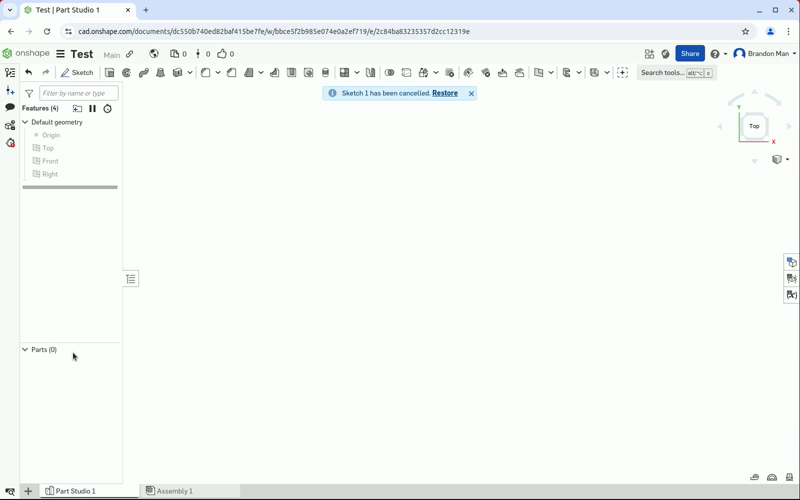
key(y)
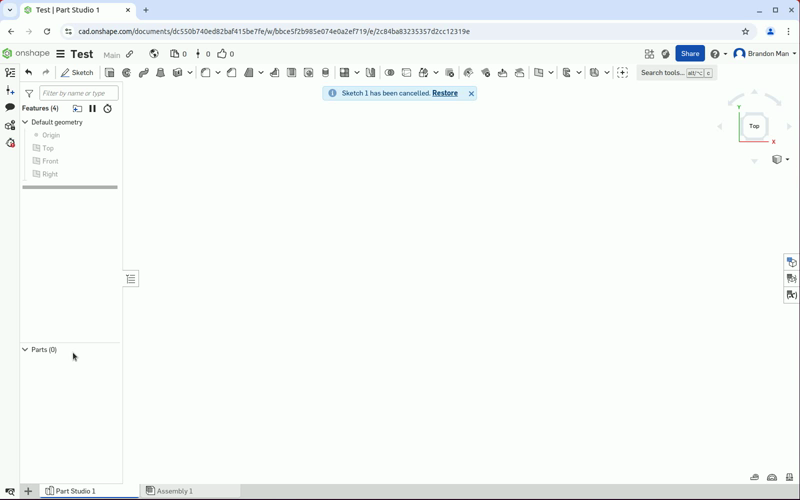
key(shift+p)
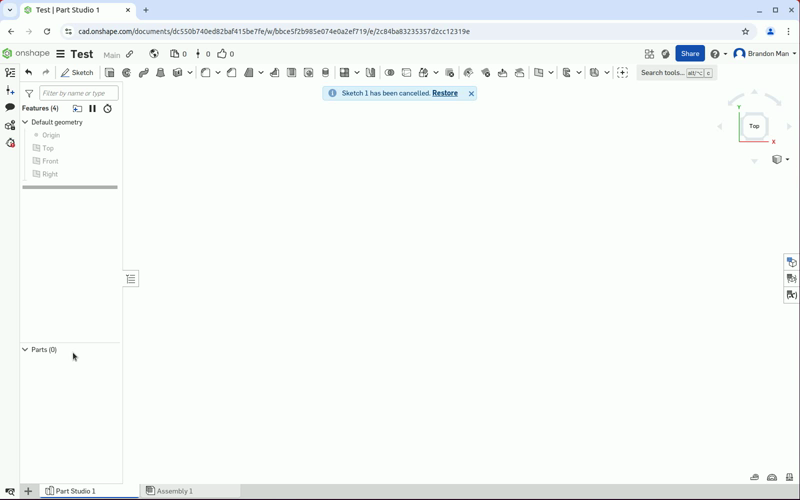
key(space)
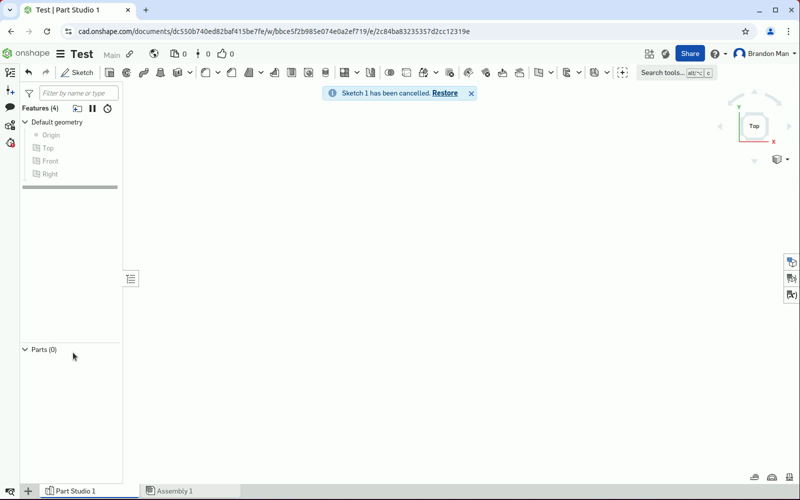
key_down(shift)
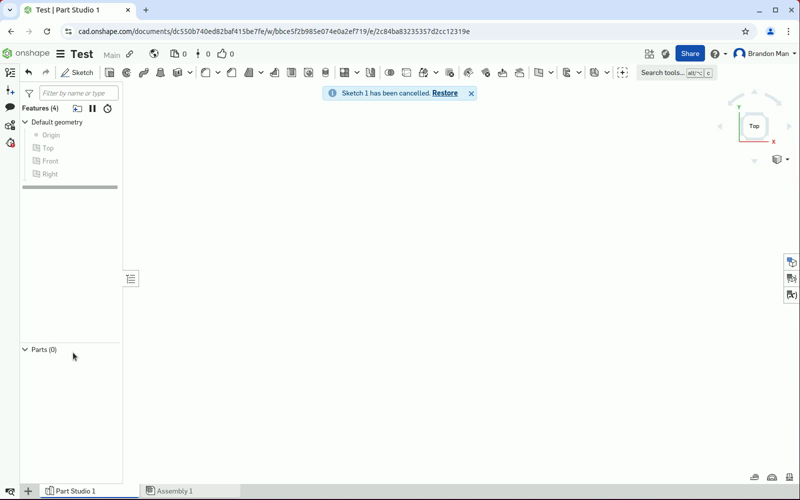
key(up)
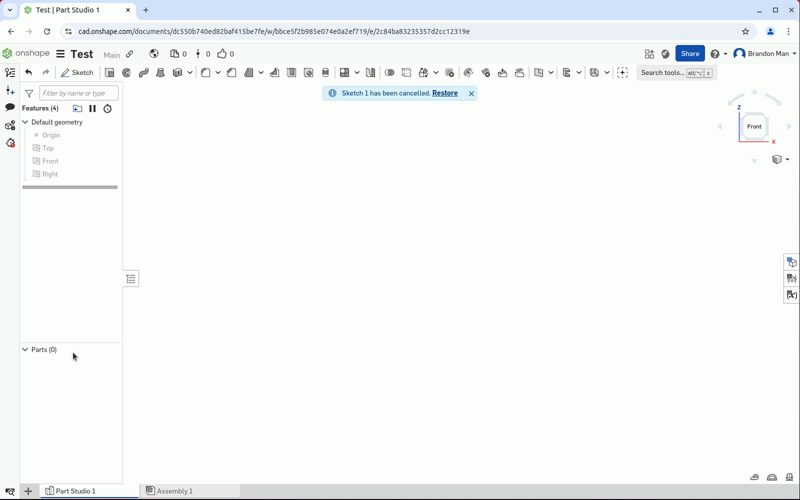
key_up(shift)
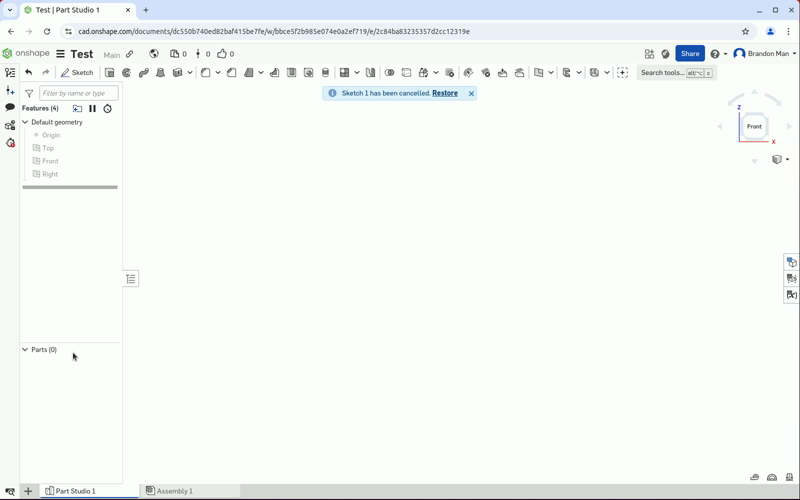
mouse_move(73, 352)
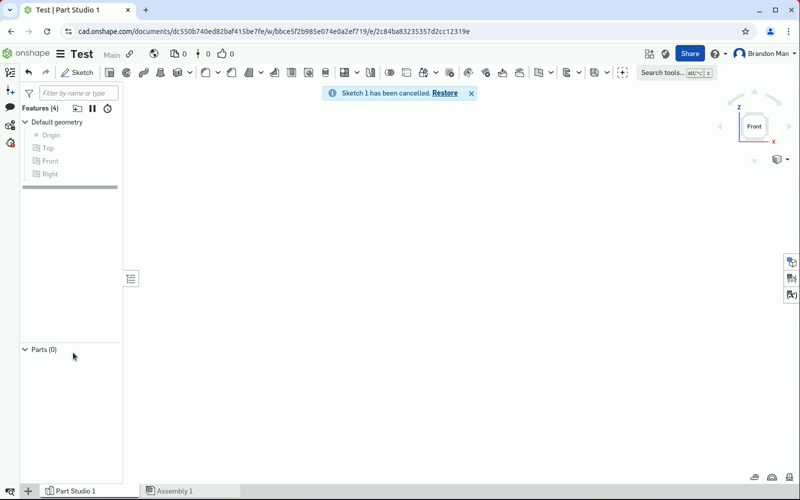
key(shift+y)
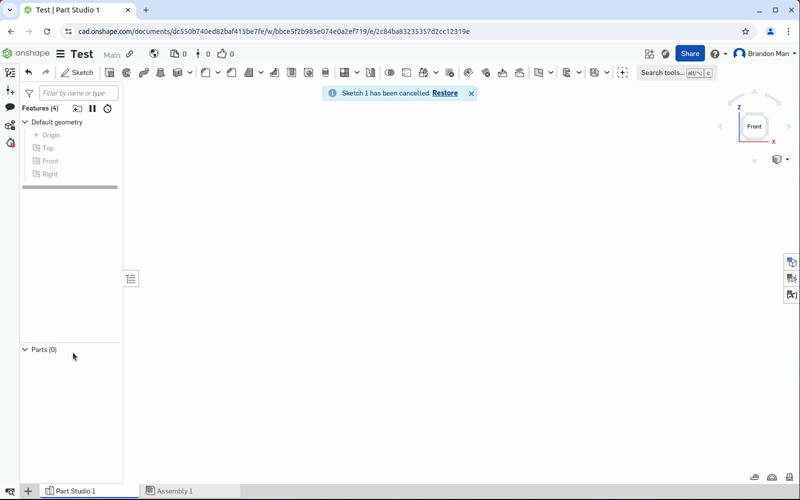
key(shift+s)
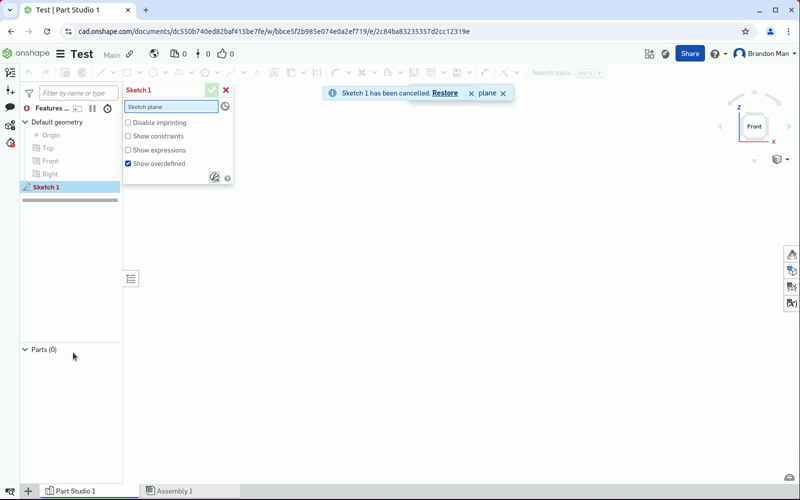
mouse_move(73, 163)
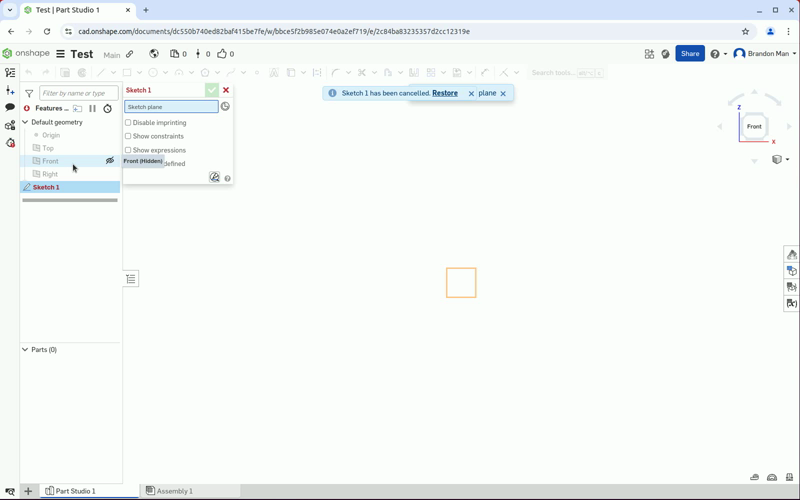
click(73, 163)
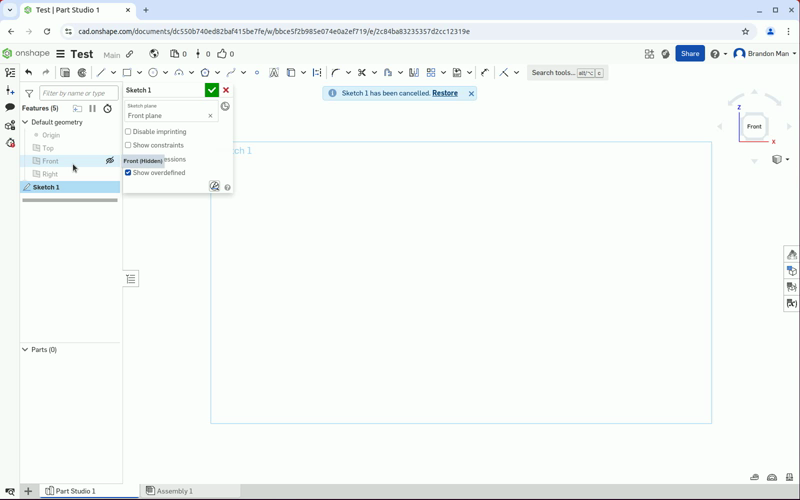
mouse_move(73, 352)
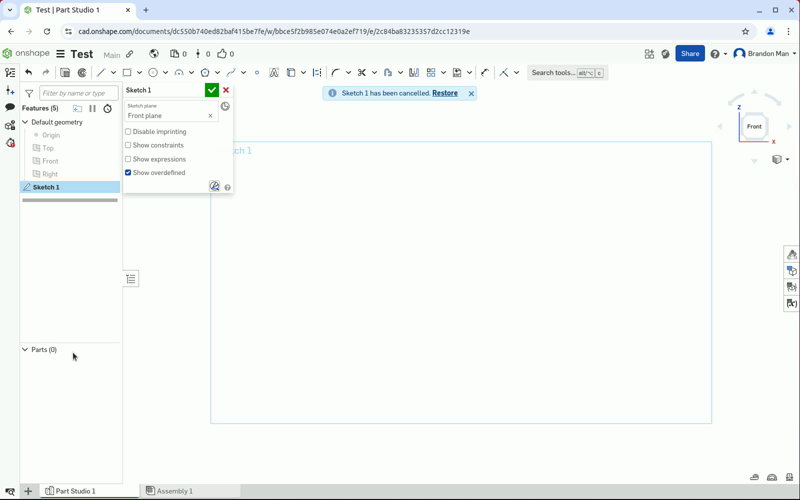
key(y)
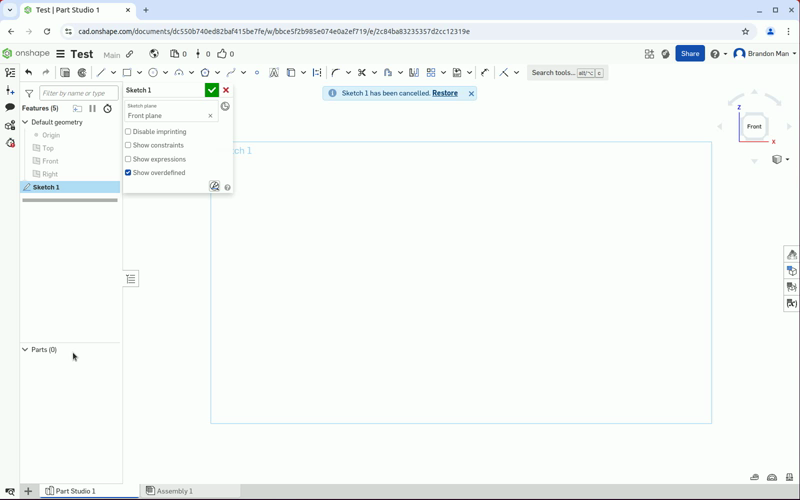
key(l)
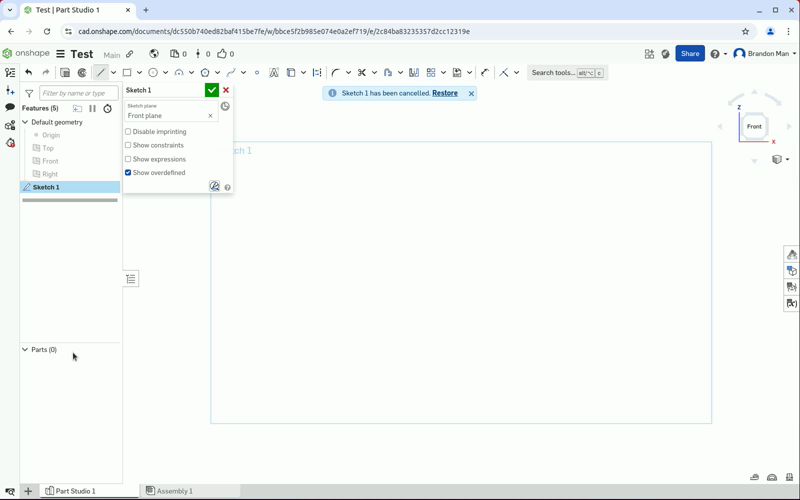
key_down(shift)
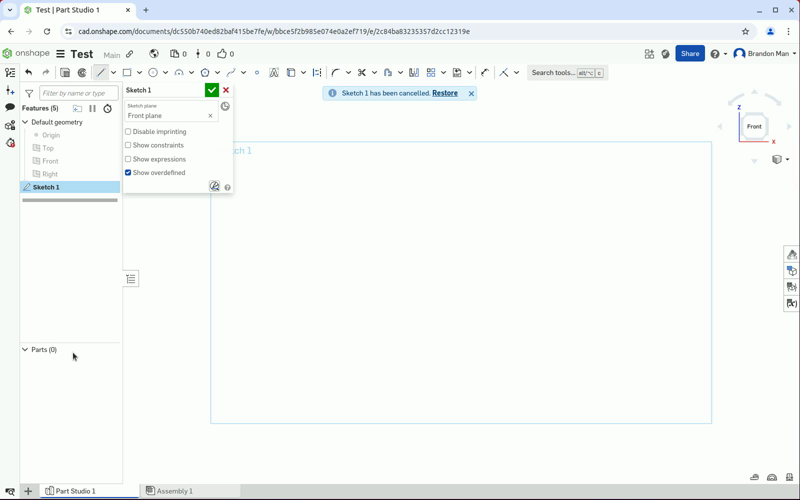
mouse_move(357, 348)
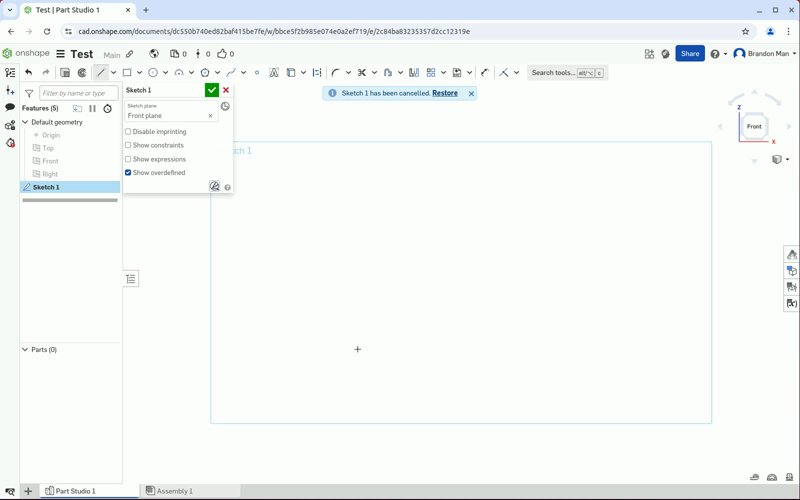
click(357, 348)
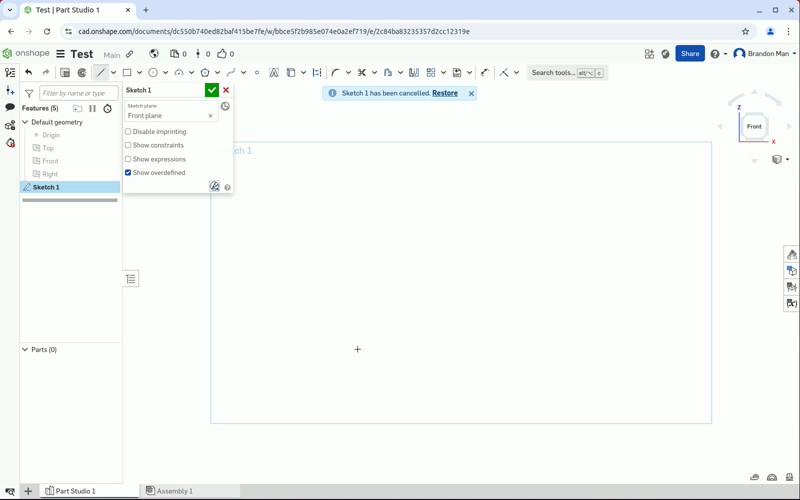
key_up(shift)
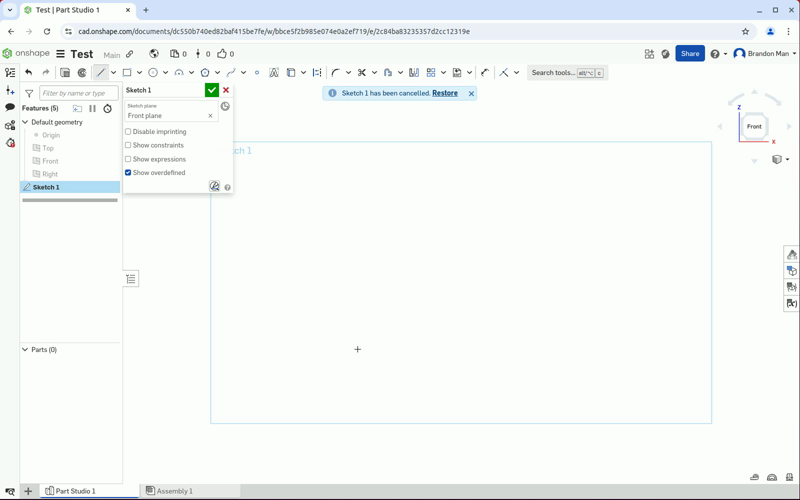
key_down(shift)
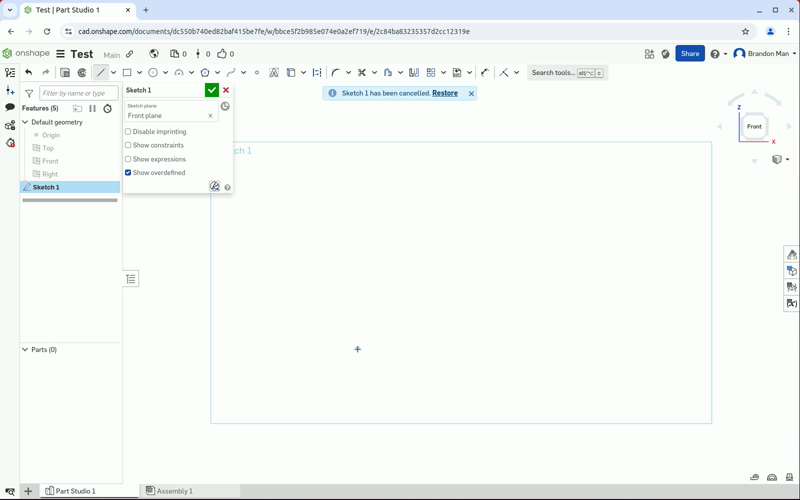
mouse_move(572, 348)
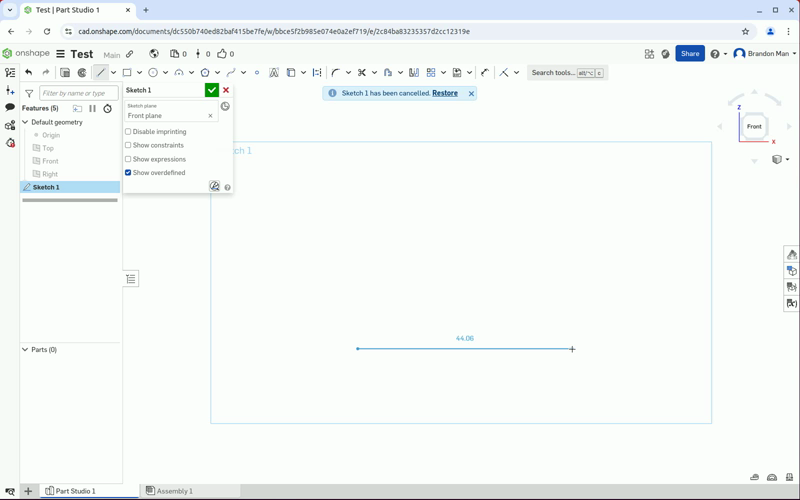
click(572, 348)
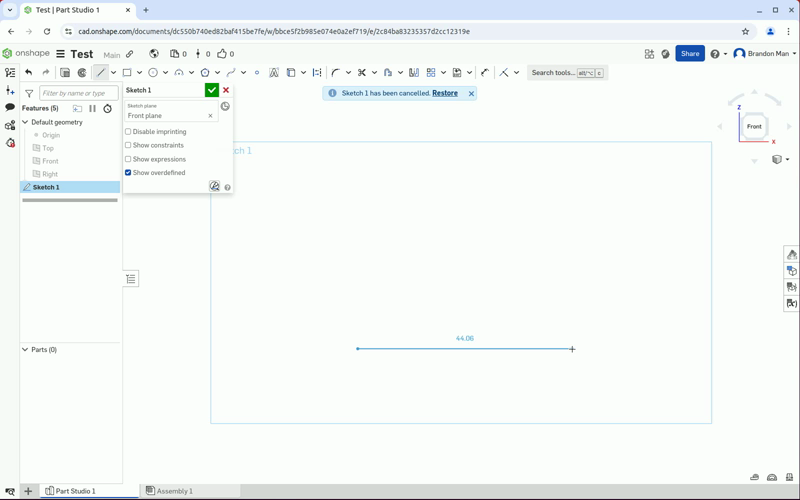
key_up(shift)
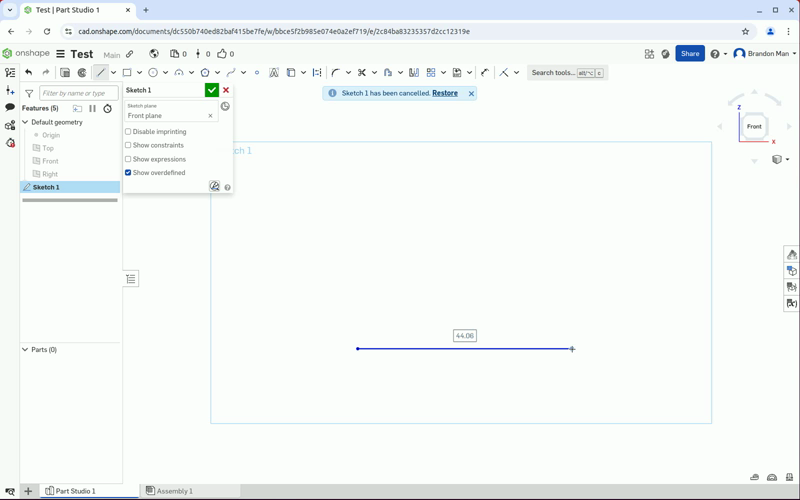
key_down(shift)
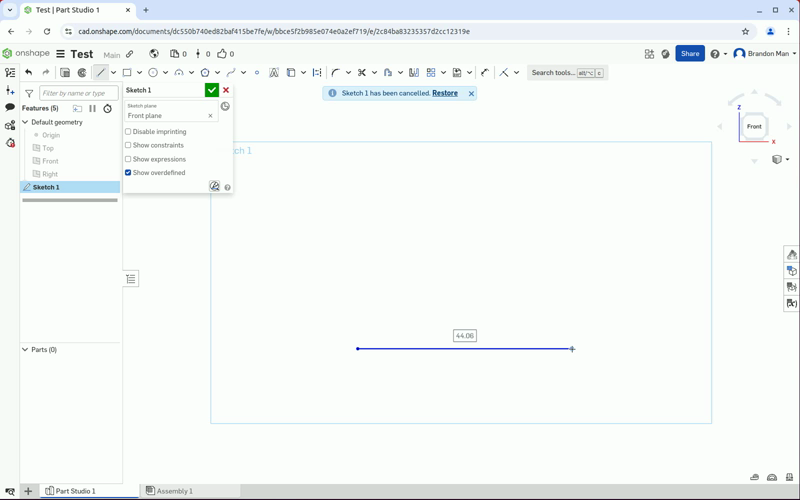
mouse_move(572, 197)
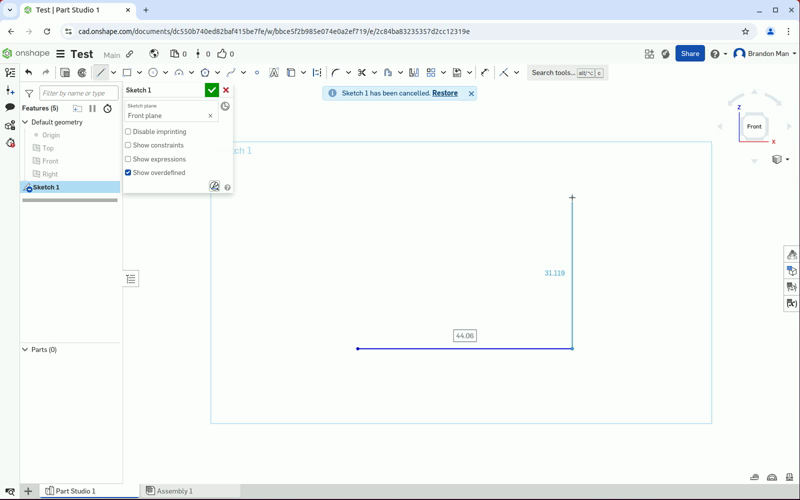
click(572, 197)
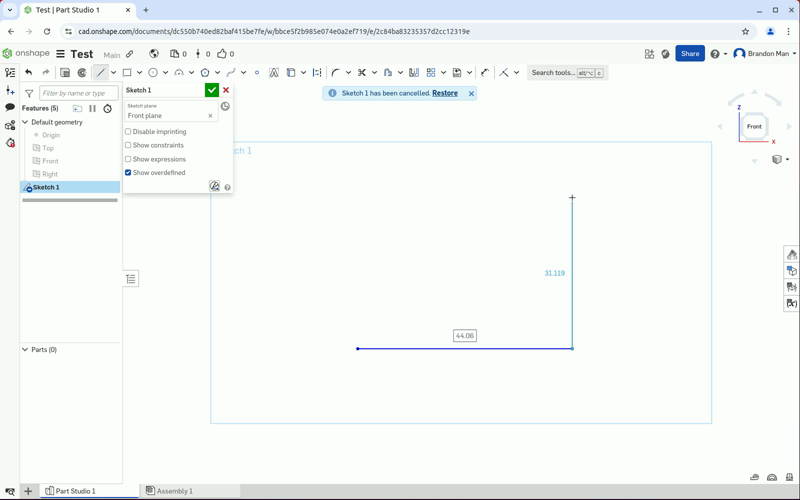
key_up(shift)
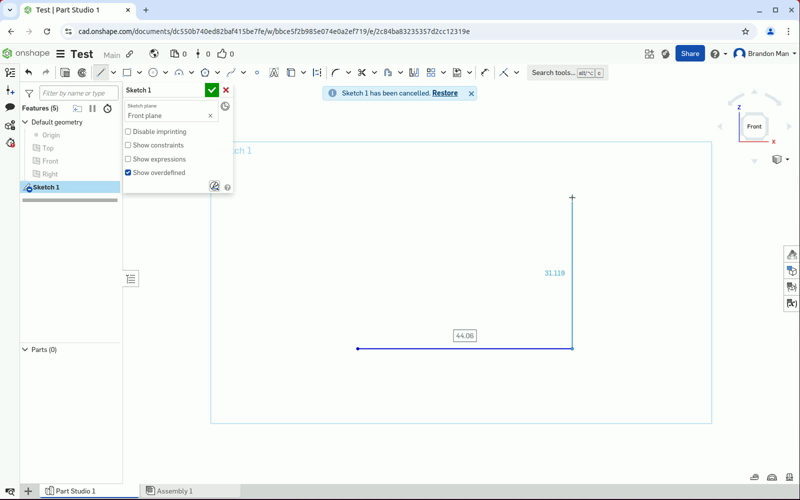
key_down(shift)
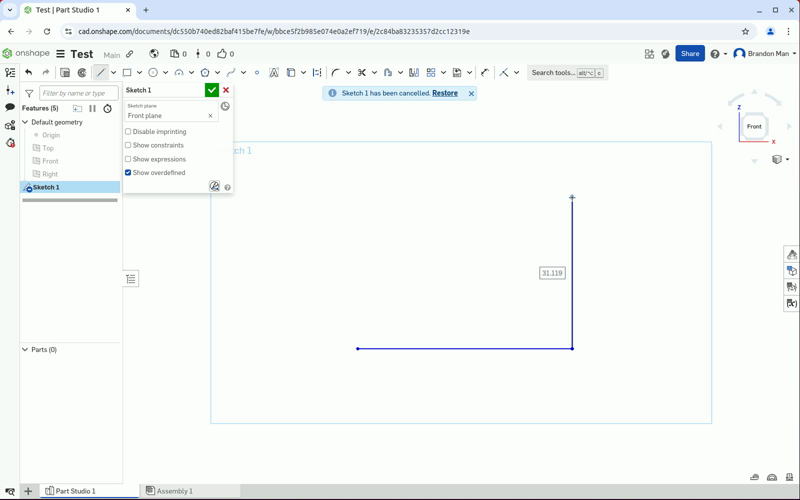
mouse_move(357, 197)
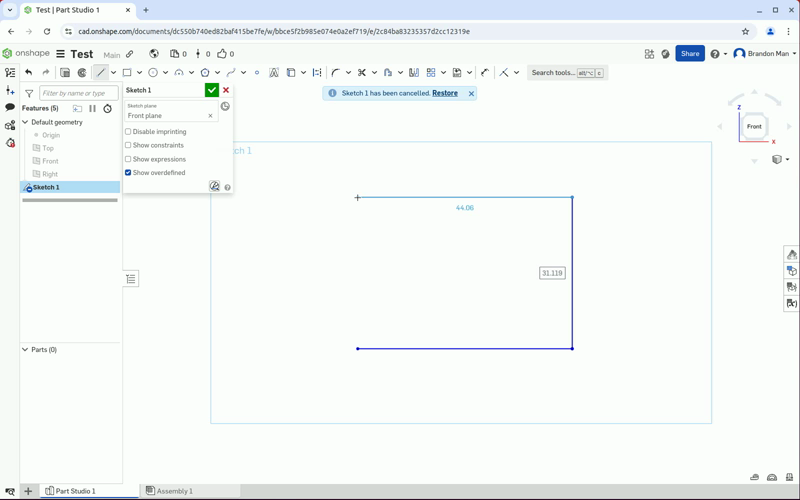
click(357, 197)
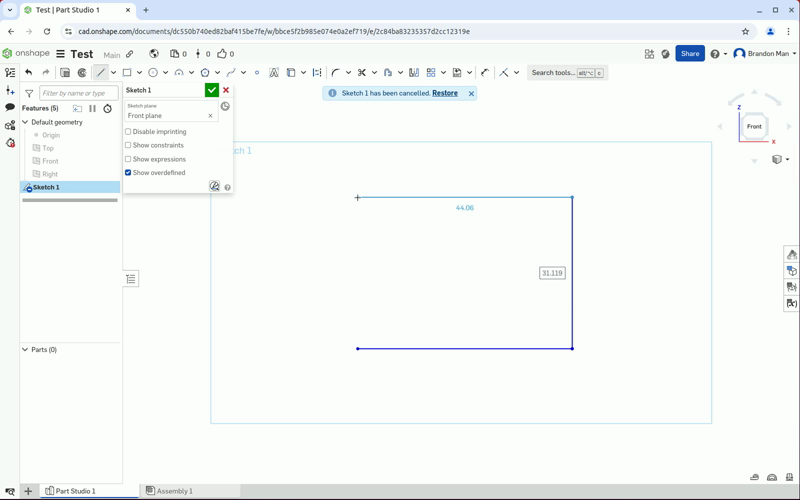
key_up(shift)
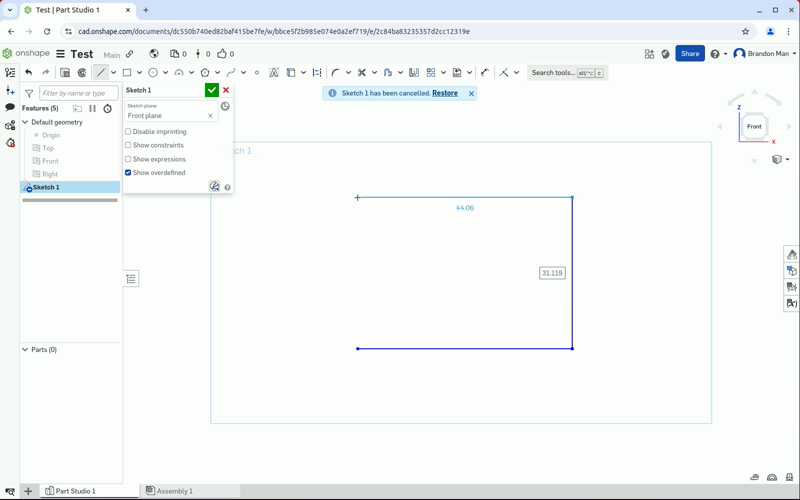
key_down(shift)
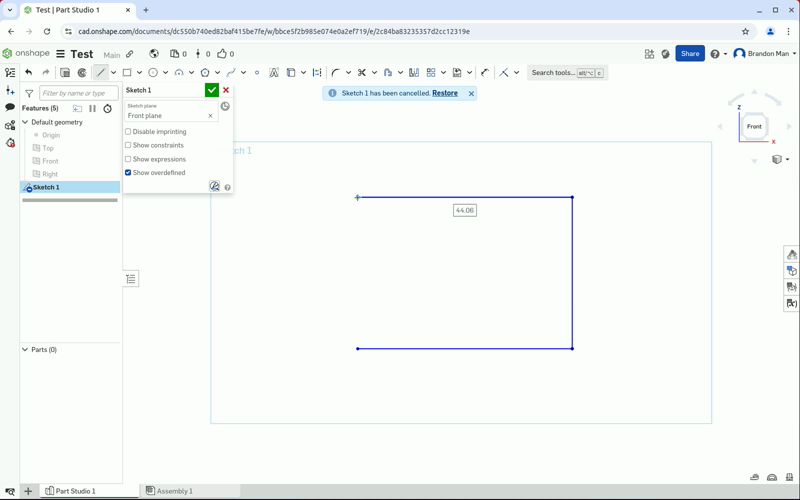
mouse_move(357, 348)
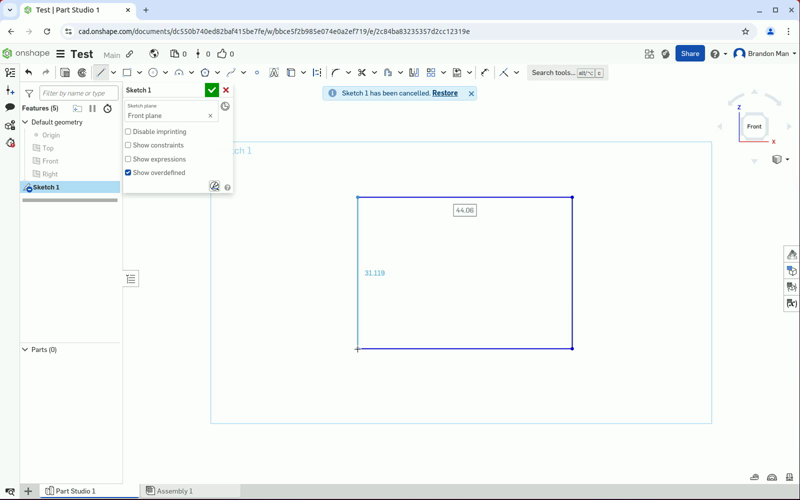
key_up(shift)
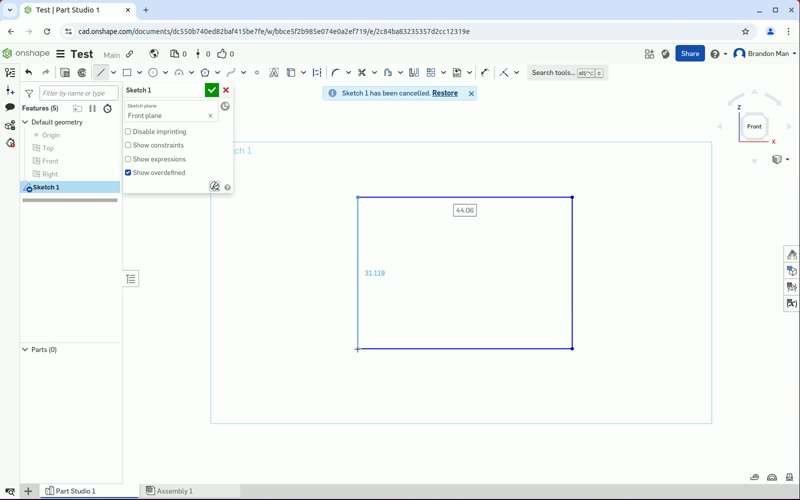
click(357, 348)
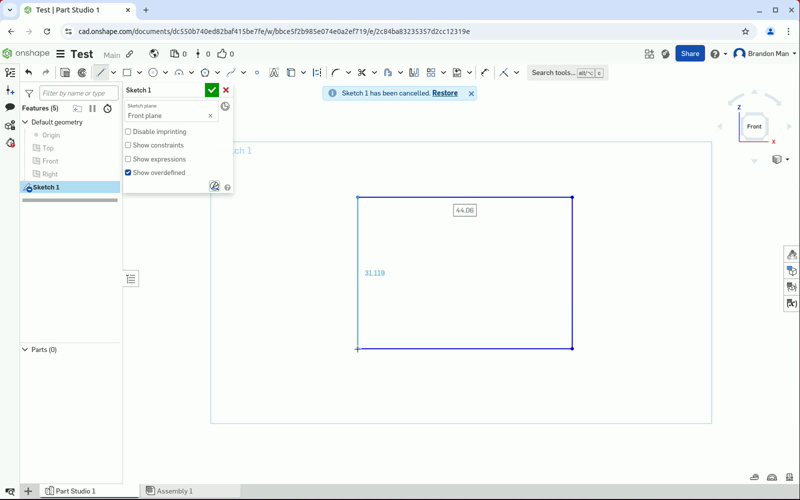
key(esc)
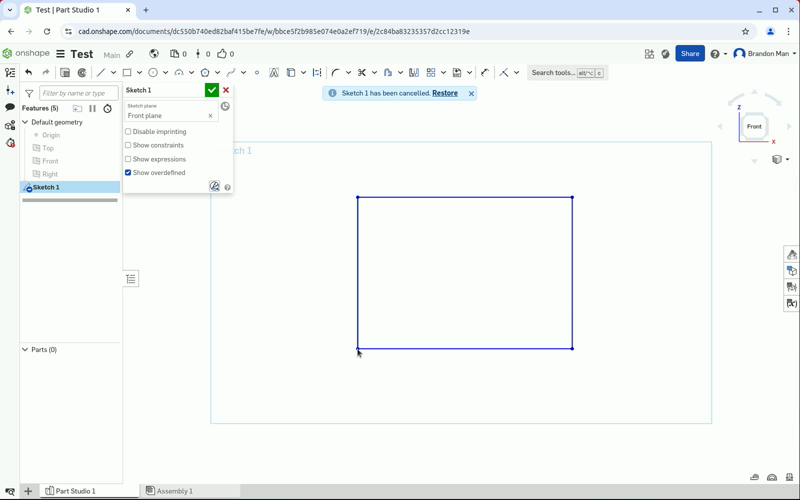
mouse_move(514, 222)
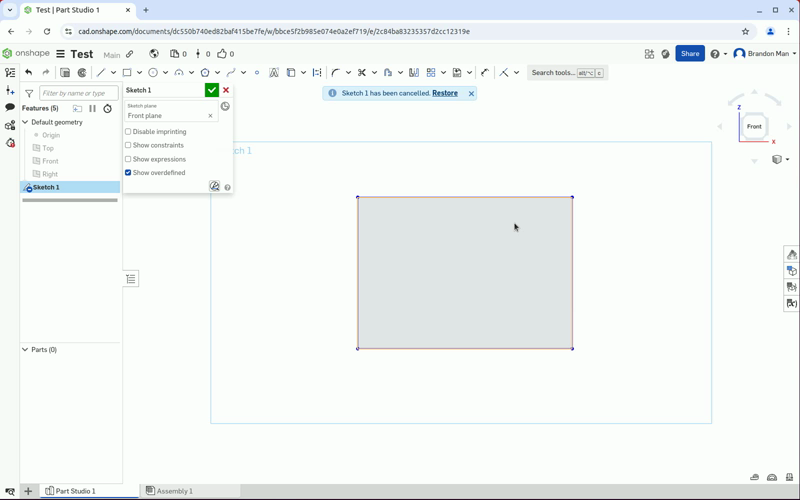
click(514, 222)
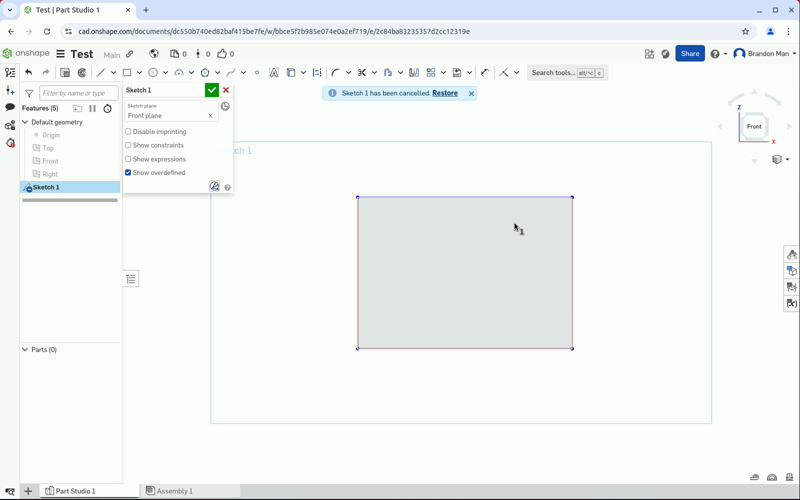
mouse_move(73, 352)
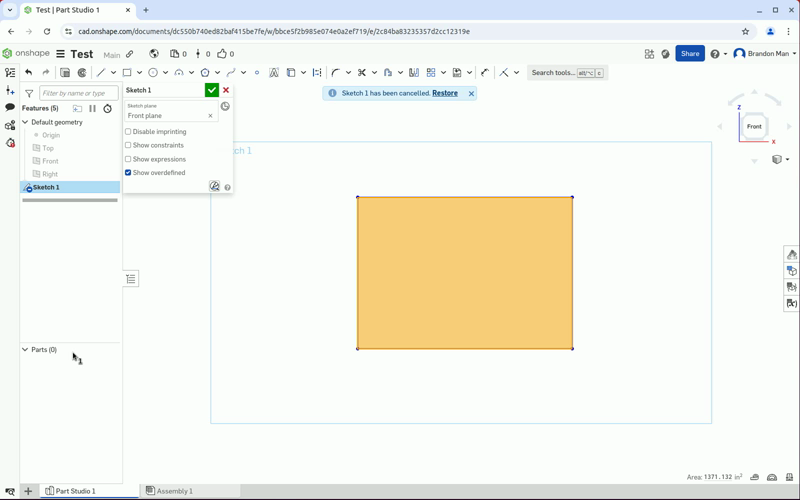
key(shift+y)
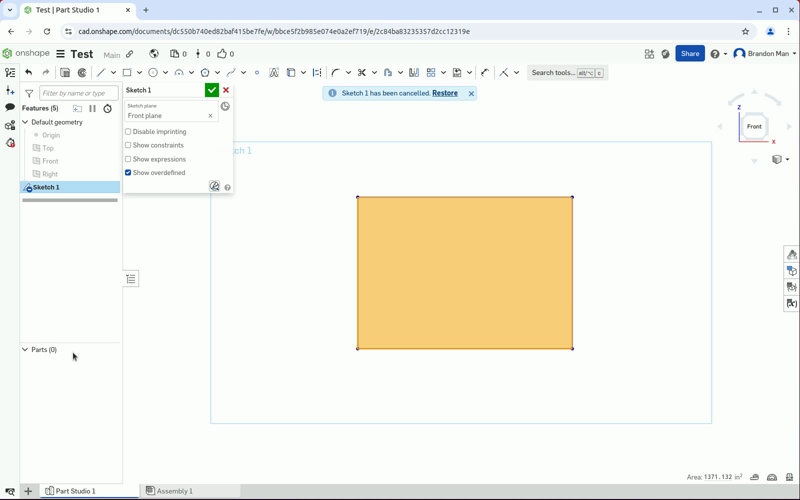
key(shift+e)
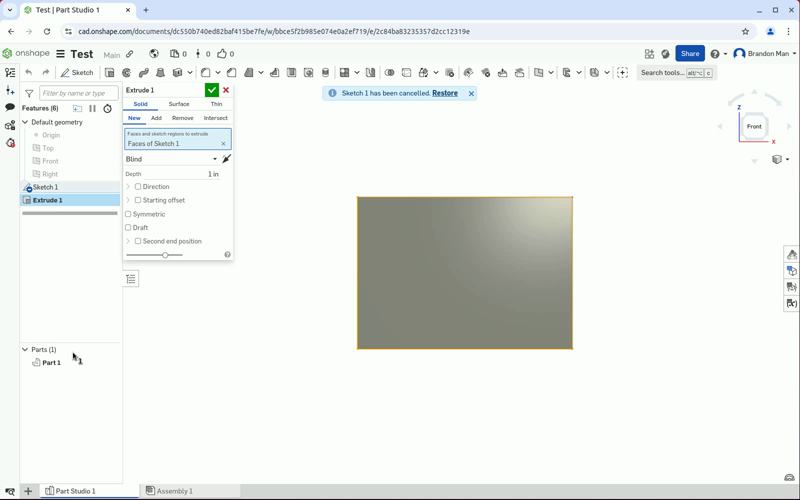
mouse_move(143, 106)
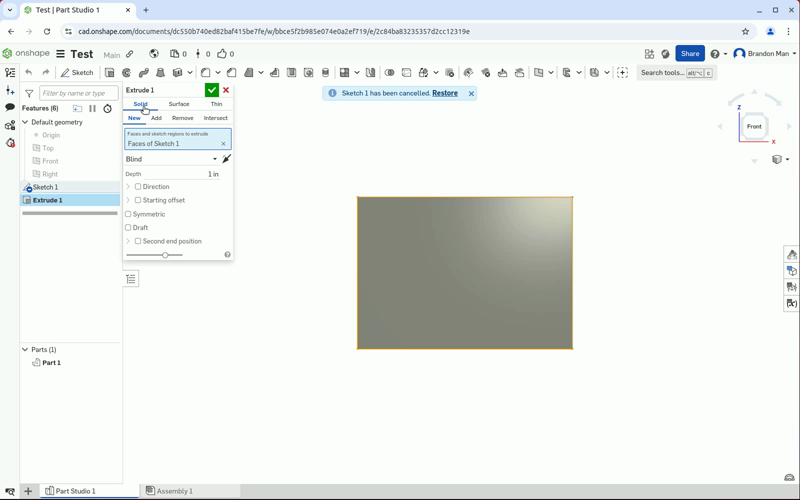
click(143, 106)
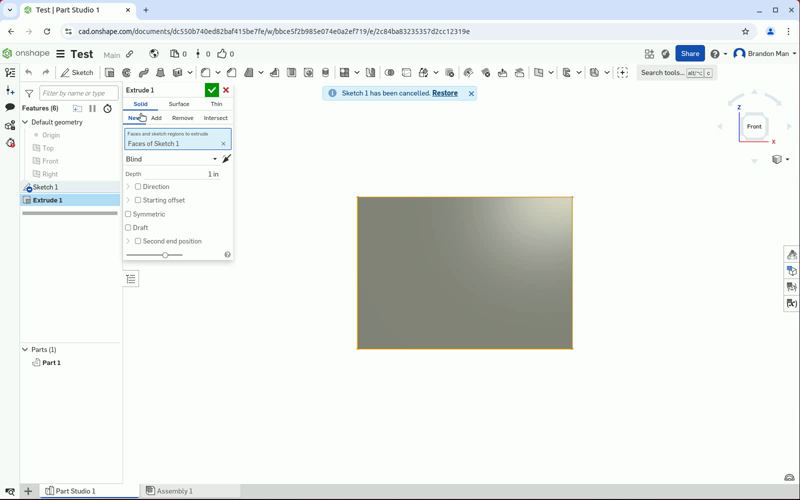
mouse_move(137, 120)
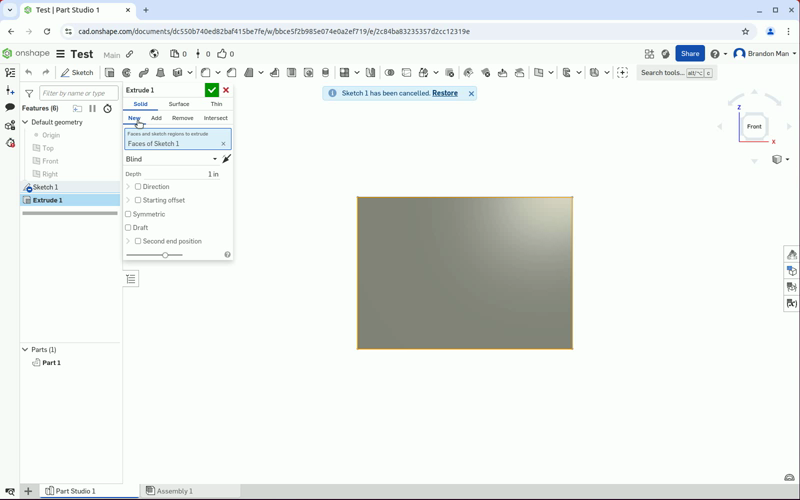
click(137, 120)
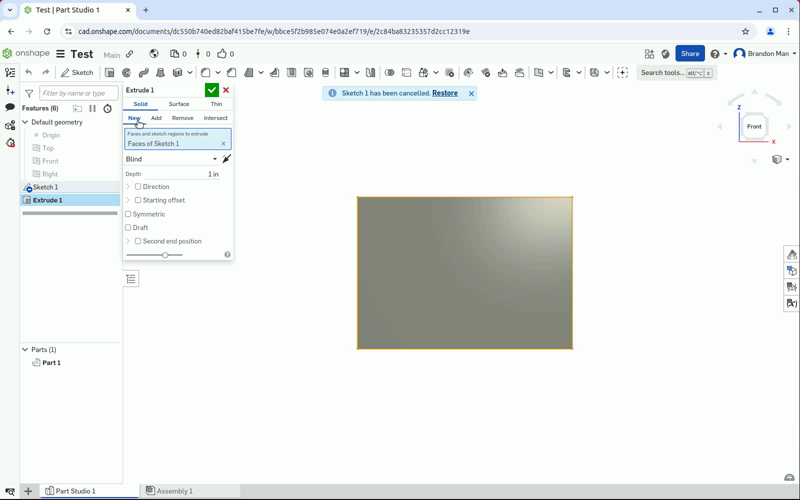
key(tab, 4)
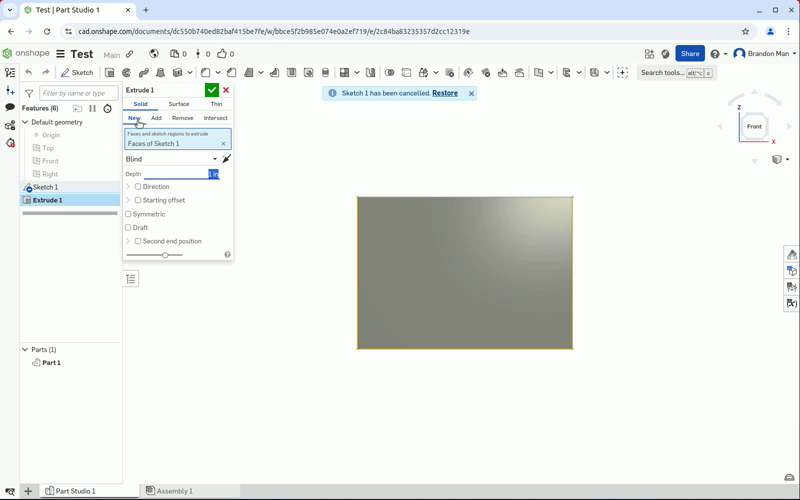
text(3.37)
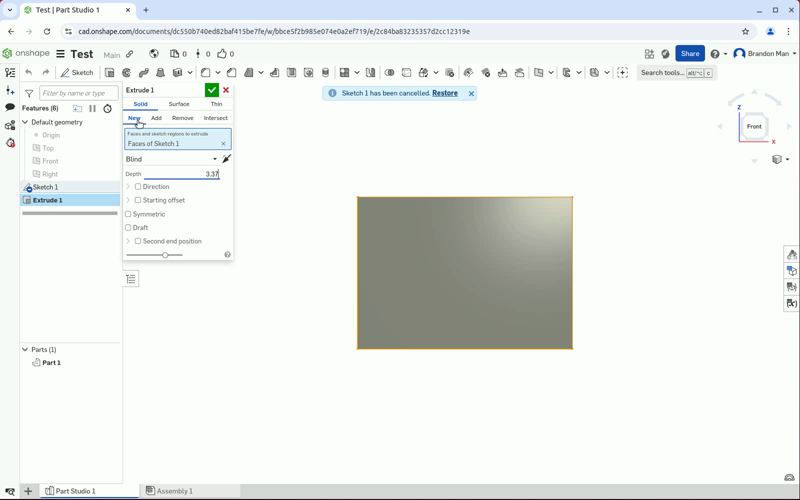
key(enter)
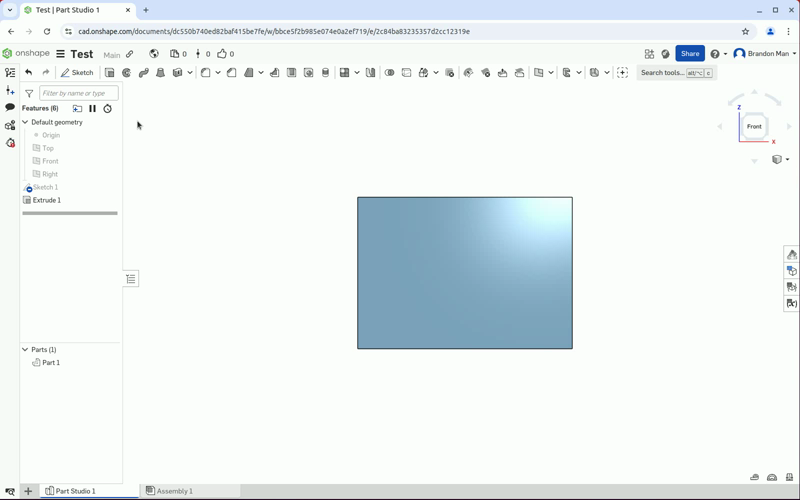
key(shift+h)
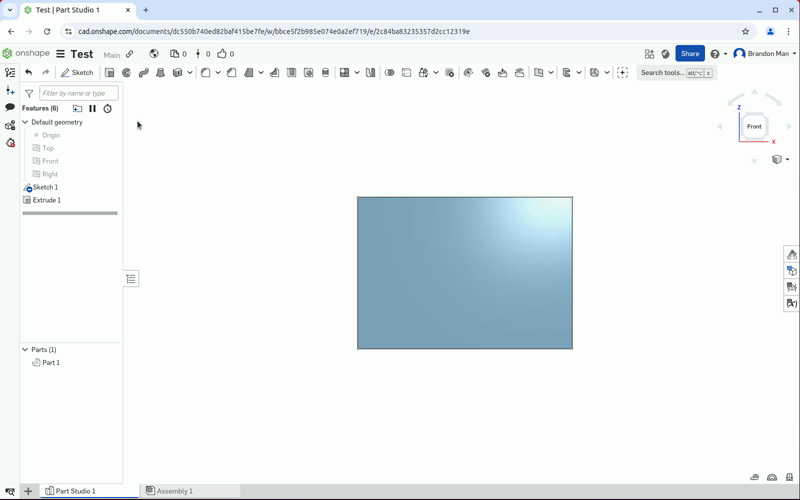
key(shift+h)
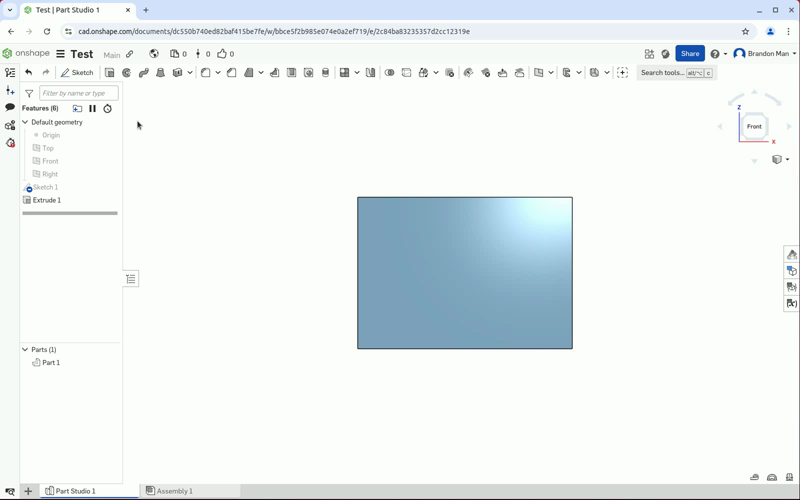
mouse_move(73, 189)
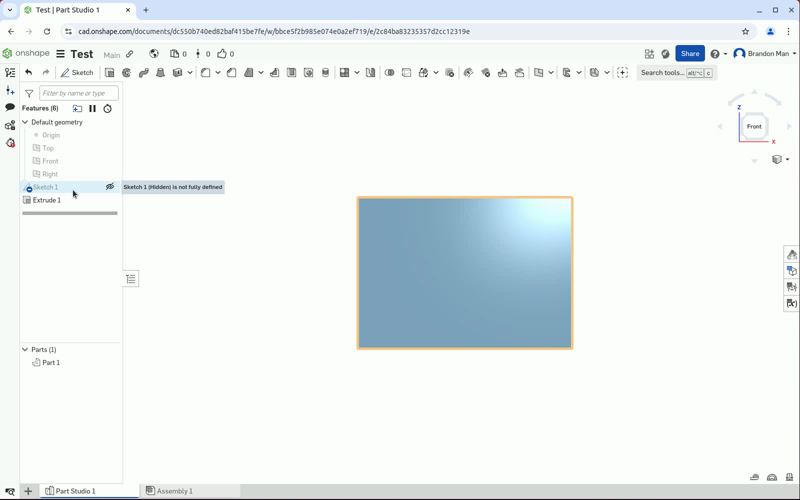
click(73, 189)
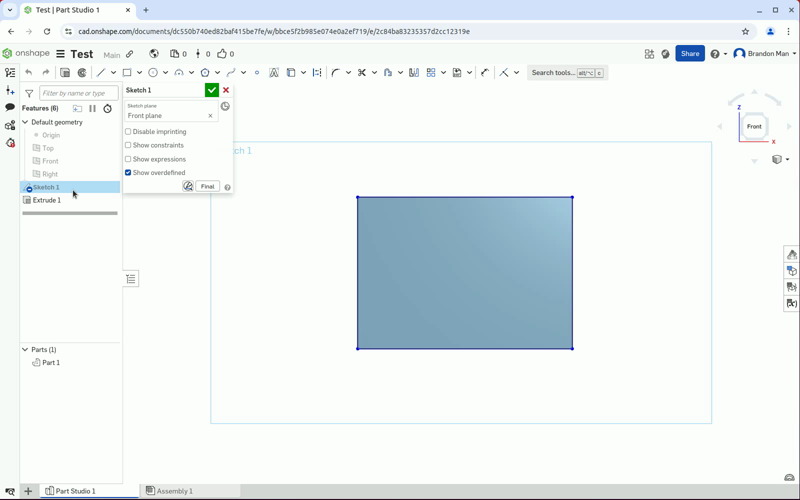
mouse_move(229, 92)
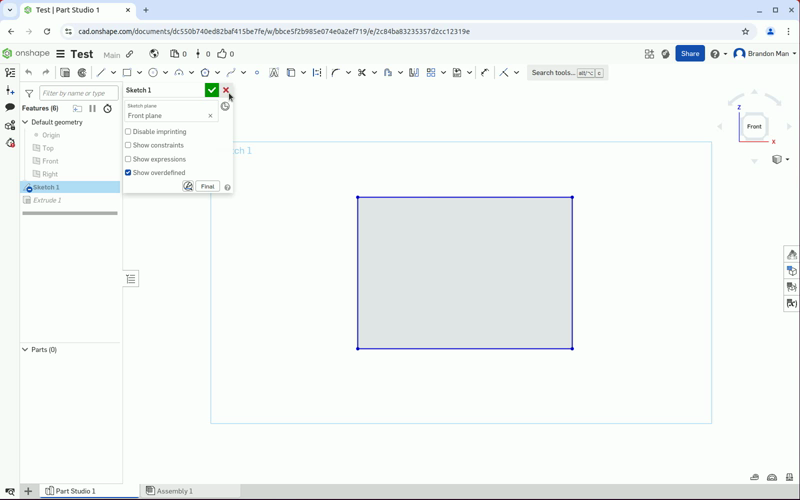
click(229, 92)
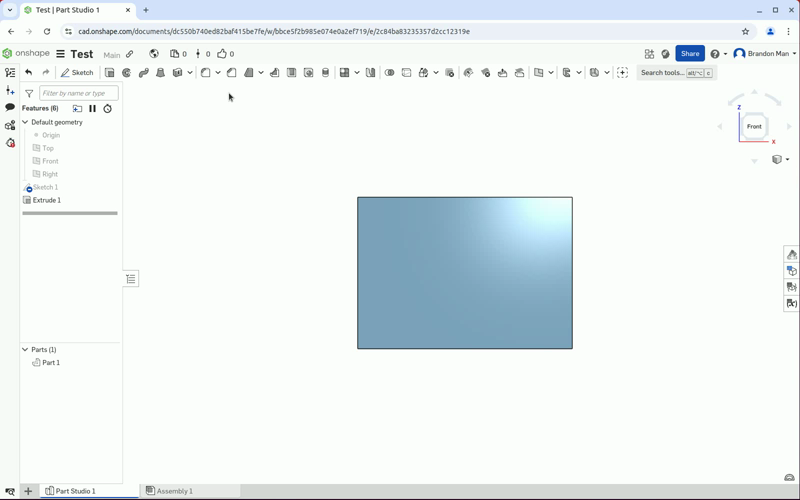
mouse_move(73, 352)
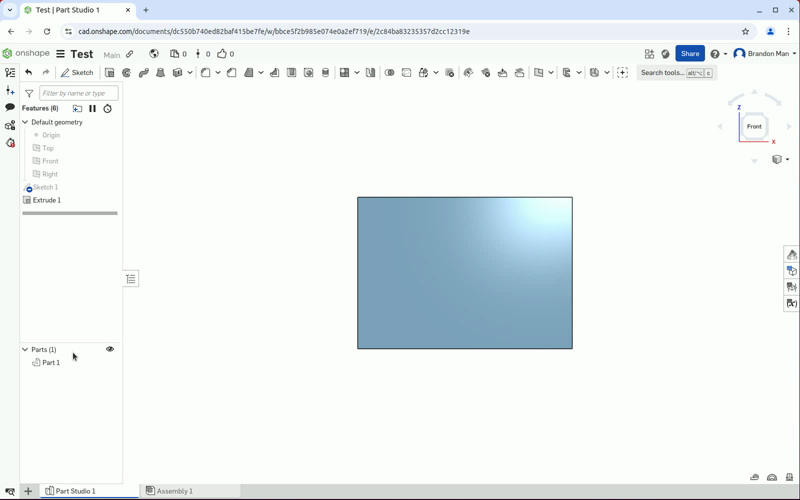
key(y)
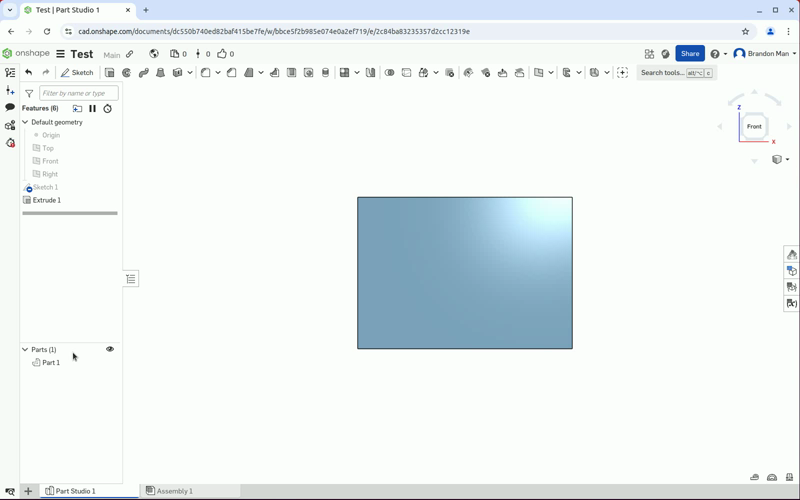
key(shift+p)
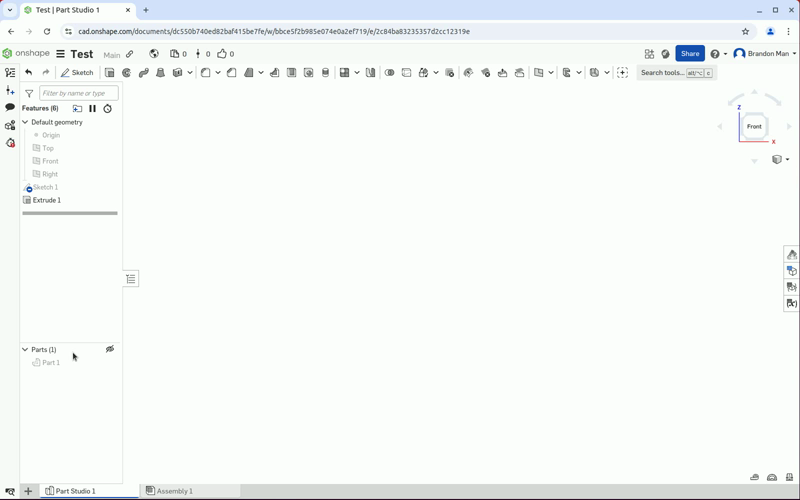
key(space)
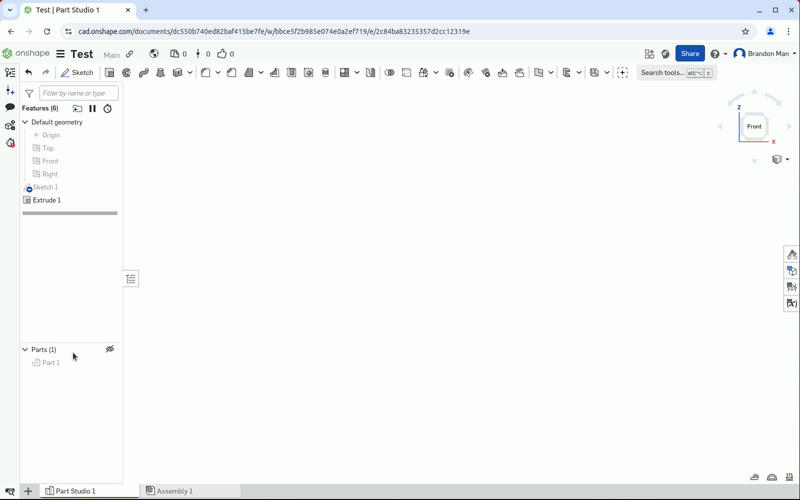
key_down(shift)
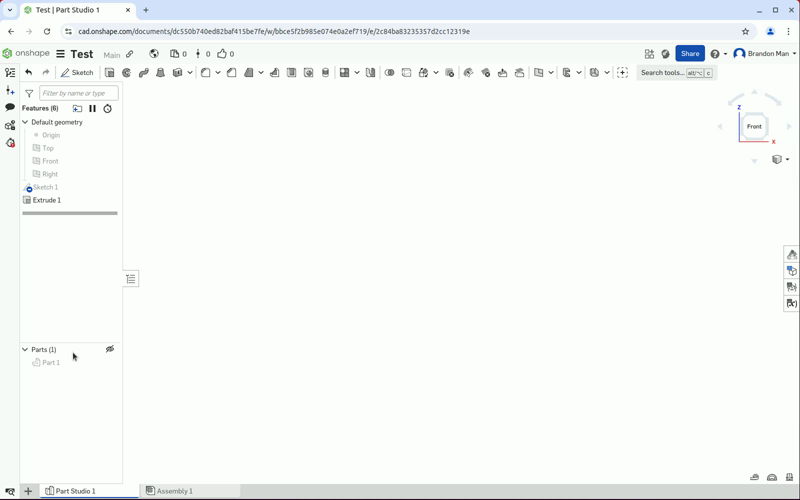
key(down)
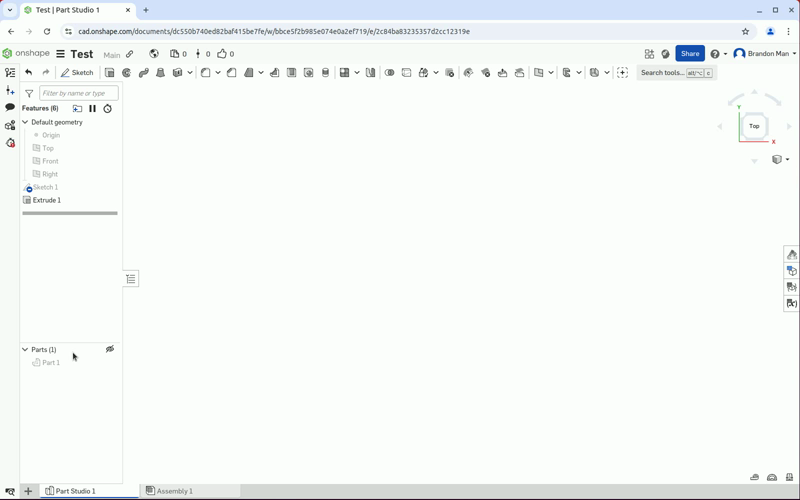
key_up(shift)
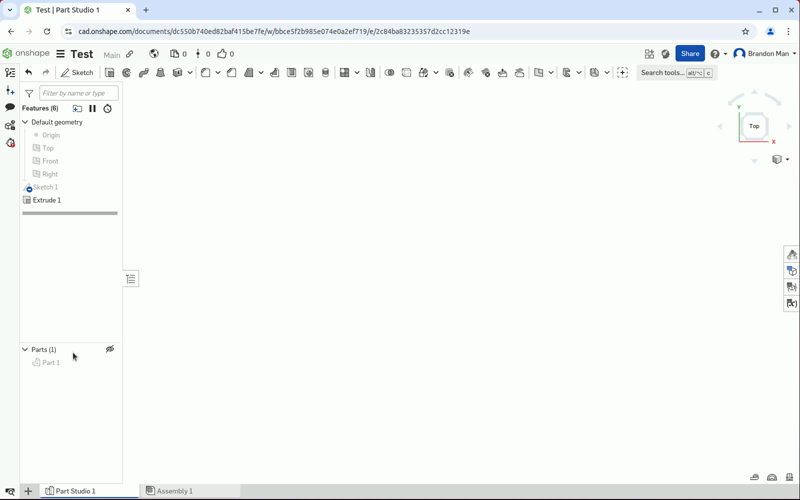
mouse_move(73, 352)
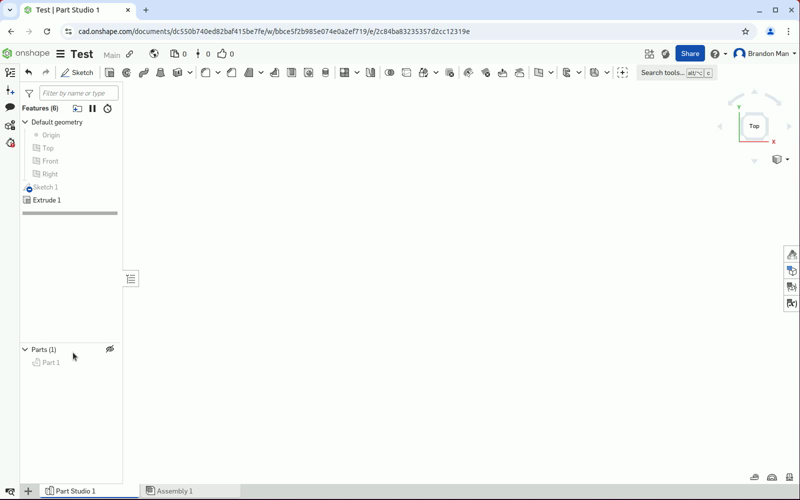
key(shift+y)
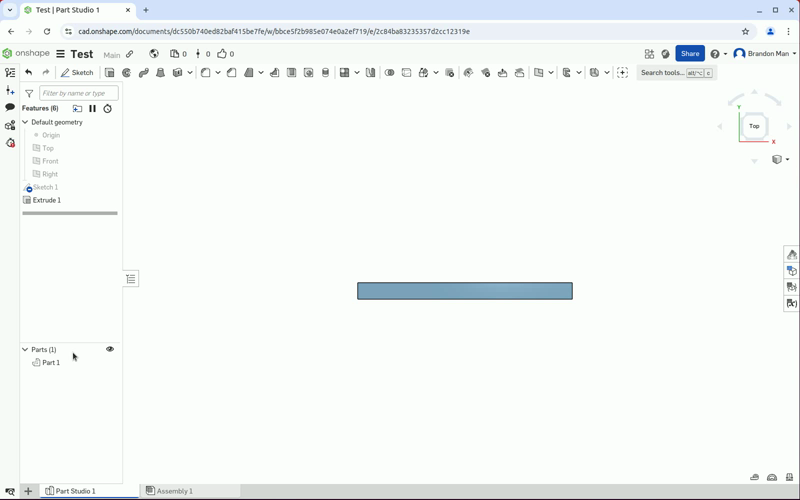
mouse_move(541, 75)
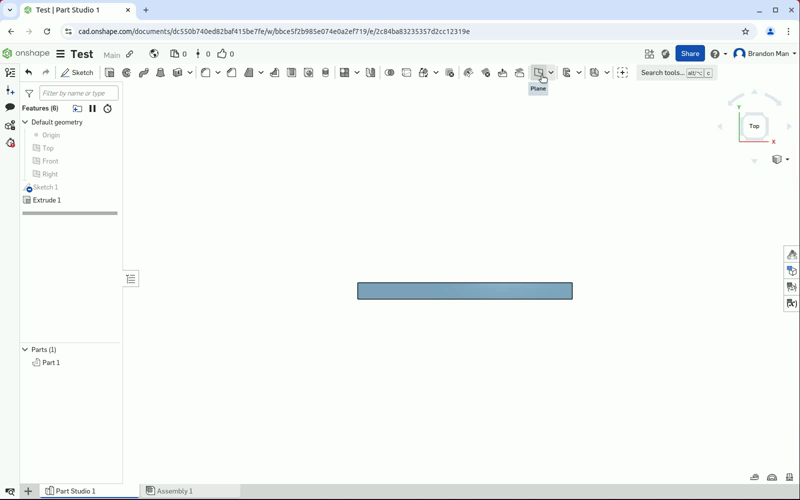
click(541, 75)
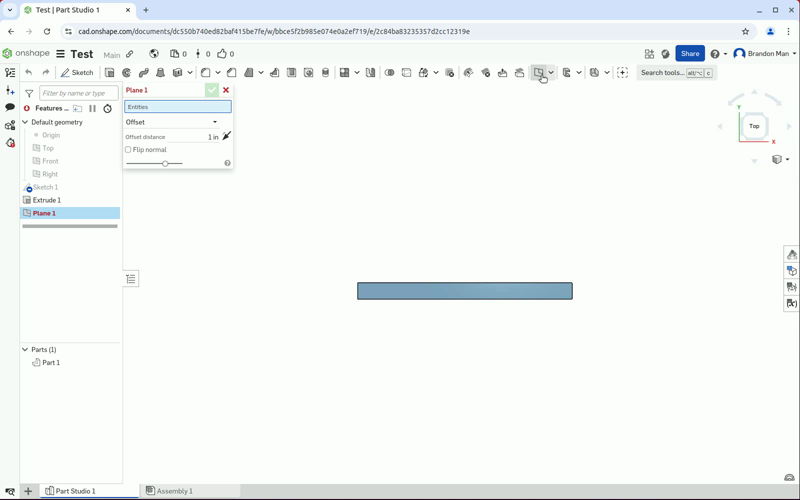
mouse_move(73, 150)
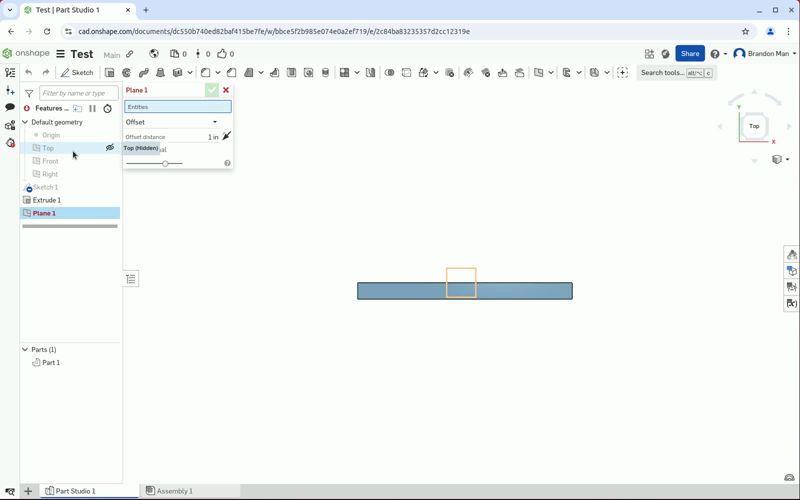
click(73, 150)
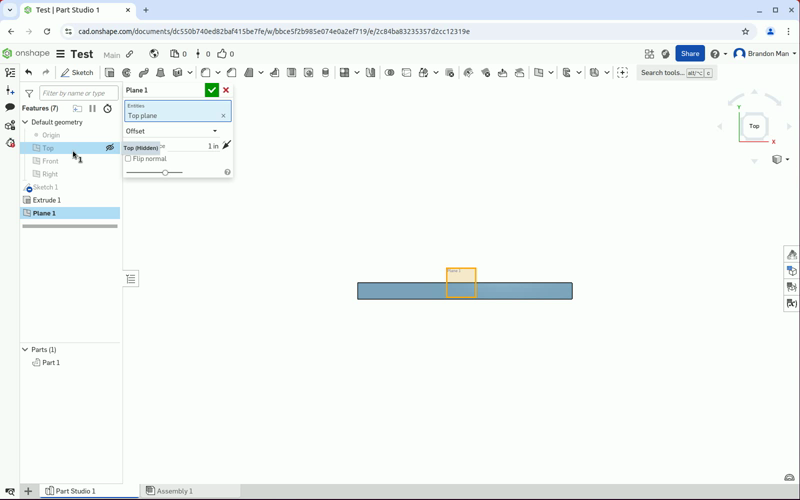
key(tab, 2)
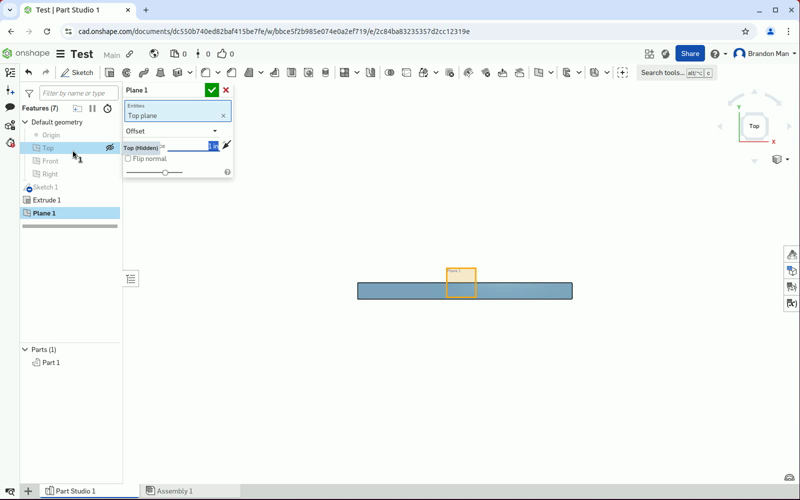
text(17.809)
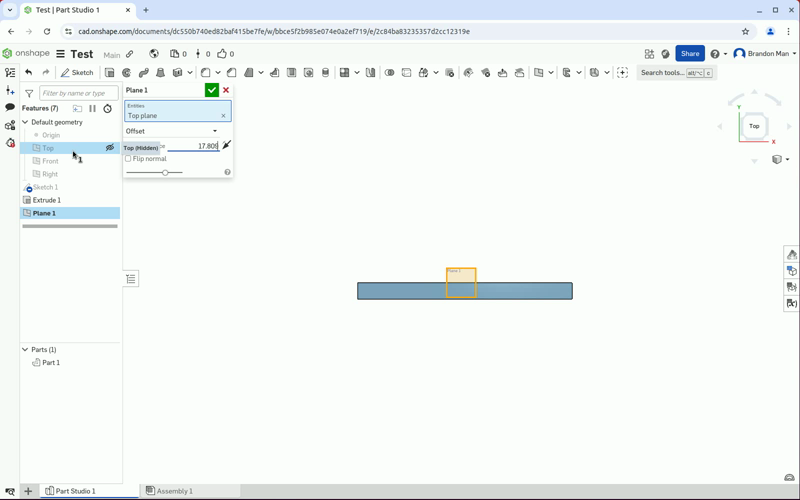
key(enter, 2)
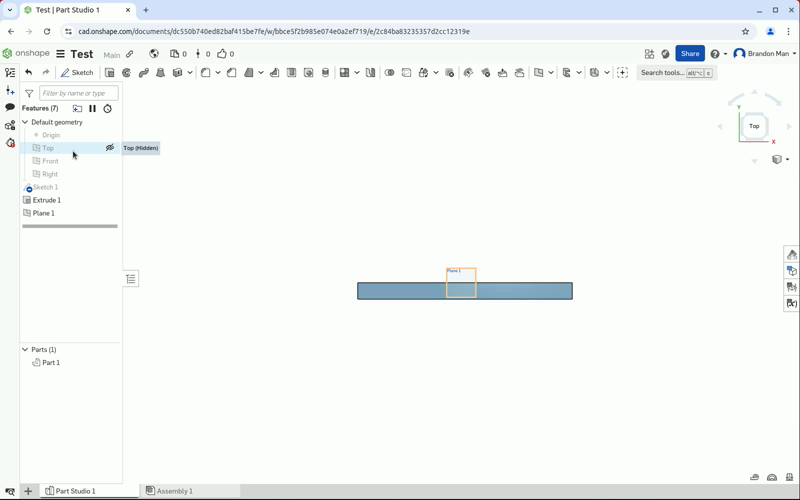
key(shift+s)
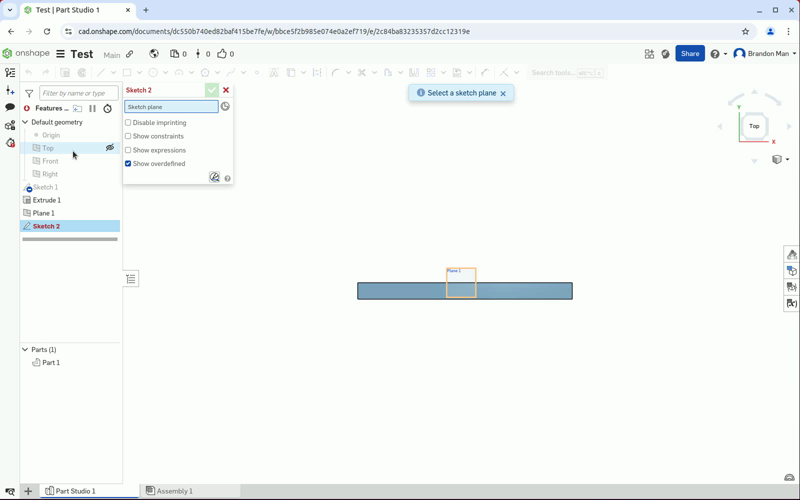
mouse_move(73, 215)
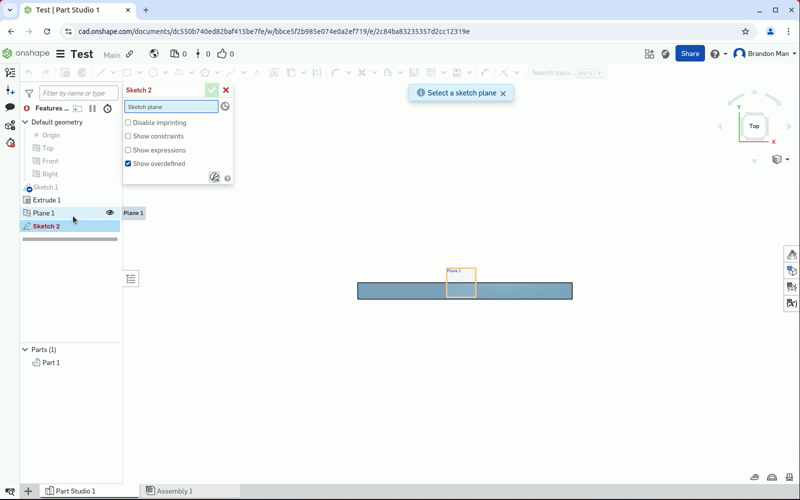
click(73, 215)
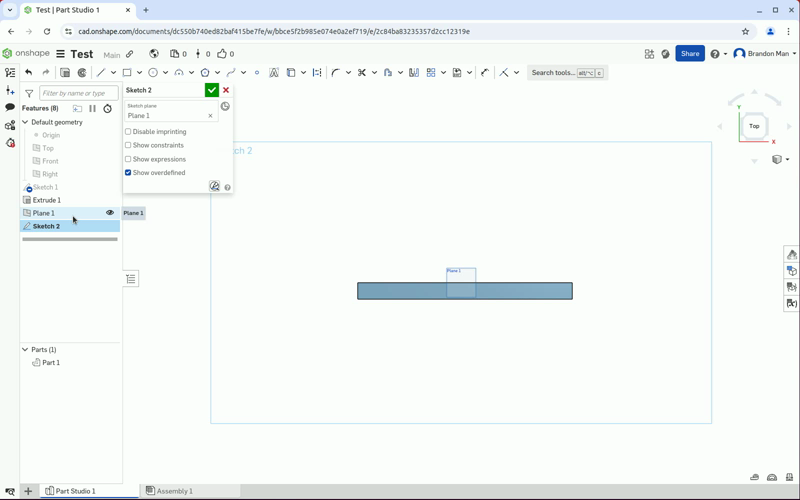
mouse_move(73, 352)
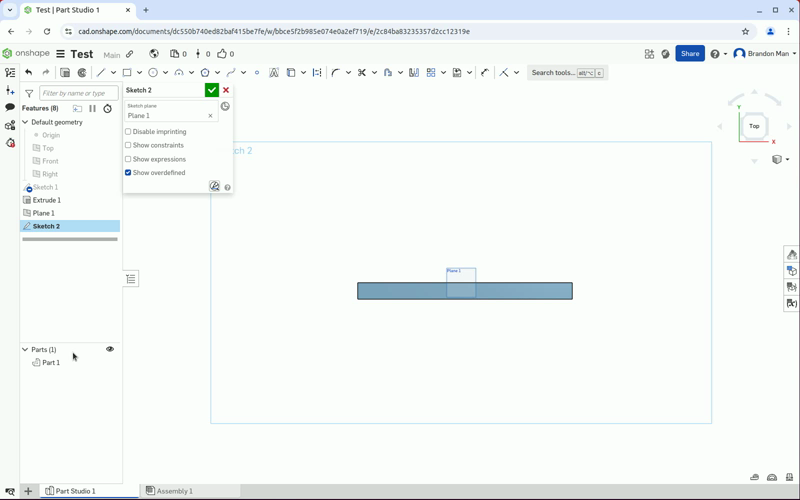
key(y)
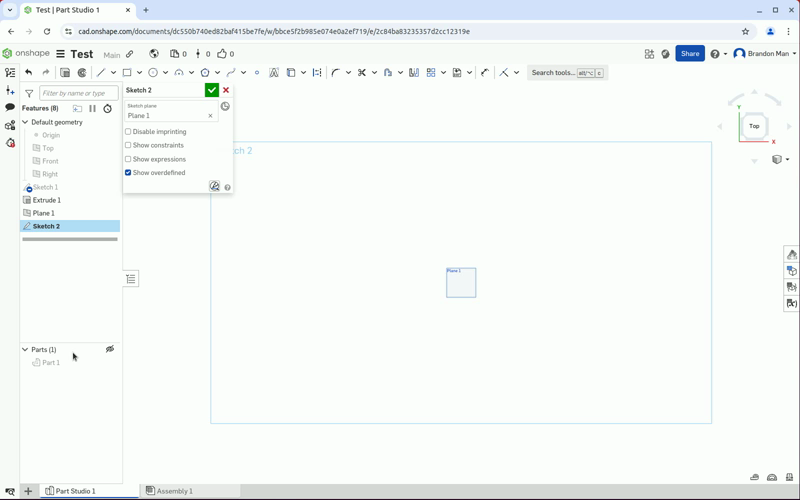
key(l)
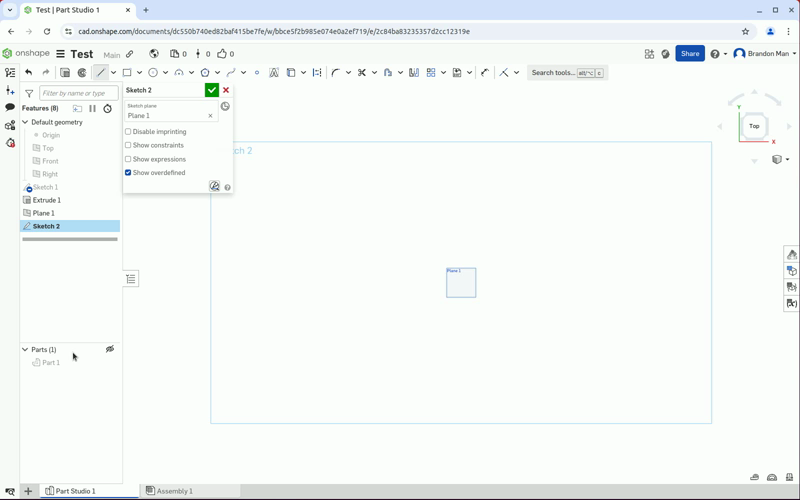
key_down(shift)
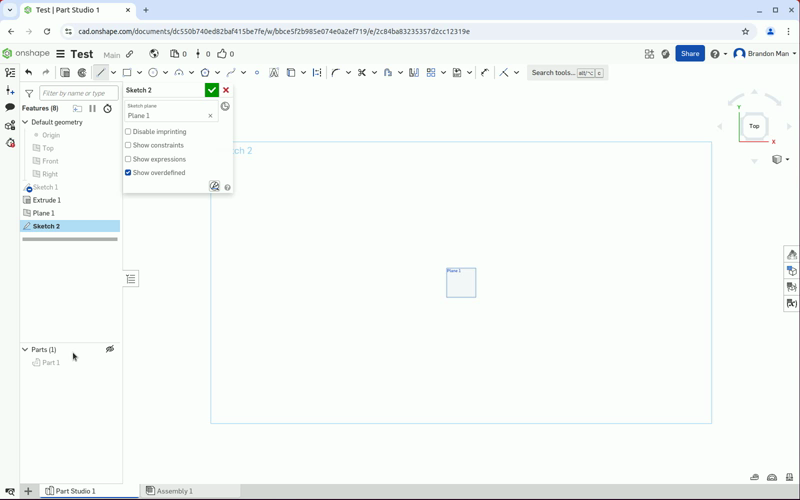
mouse_move(521, 299)
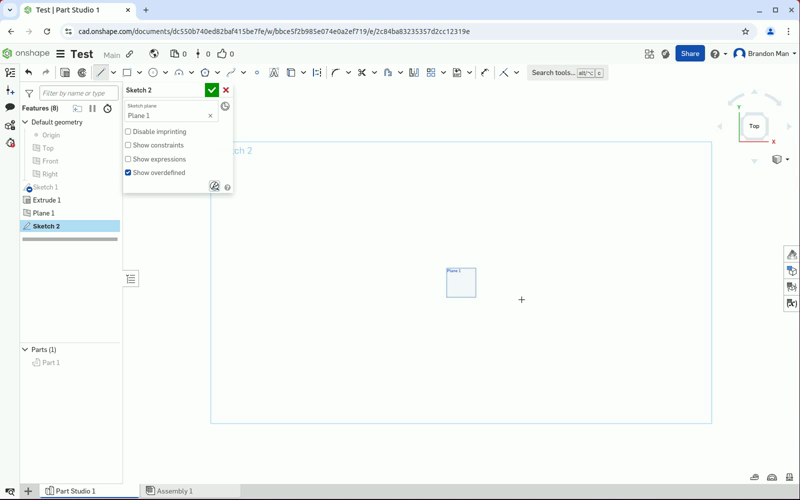
click(521, 299)
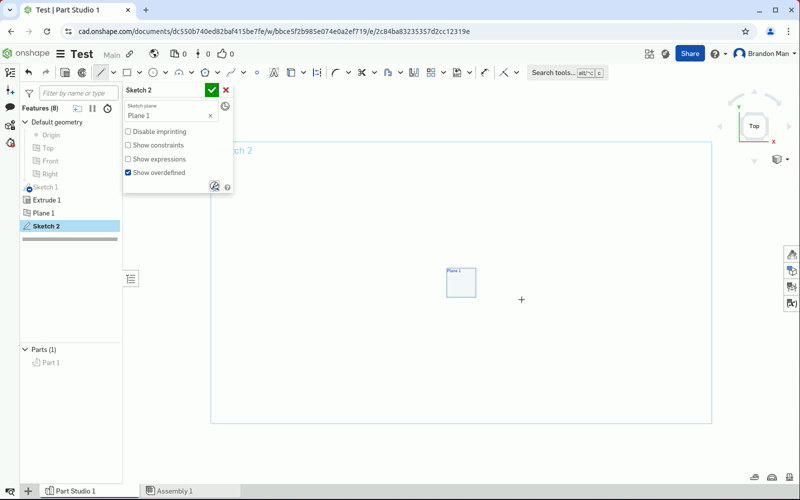
key_up(shift)
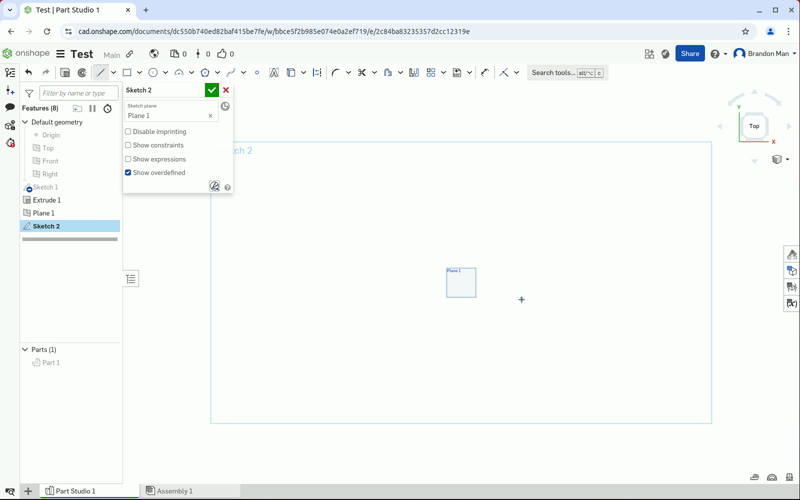
key_down(shift)
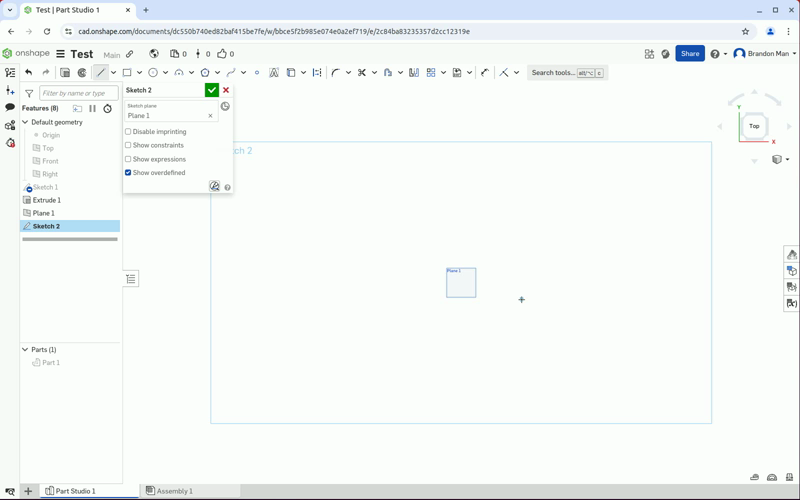
mouse_move(551, 299)
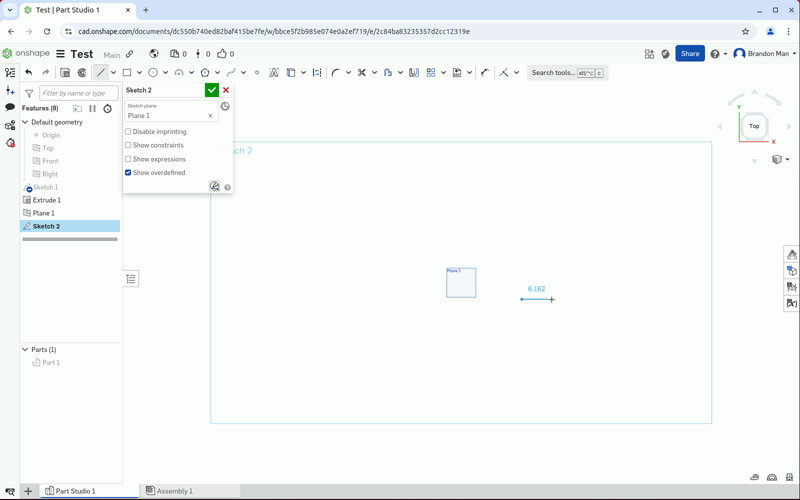
mouse_move(558, 299)
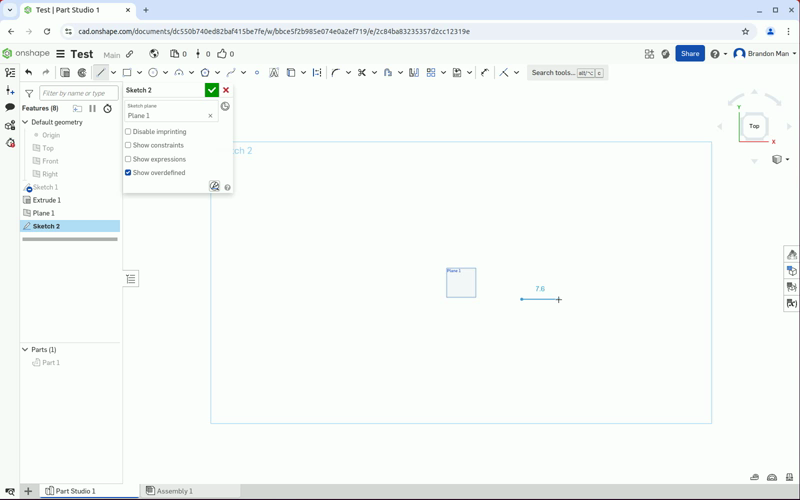
click(558, 299)
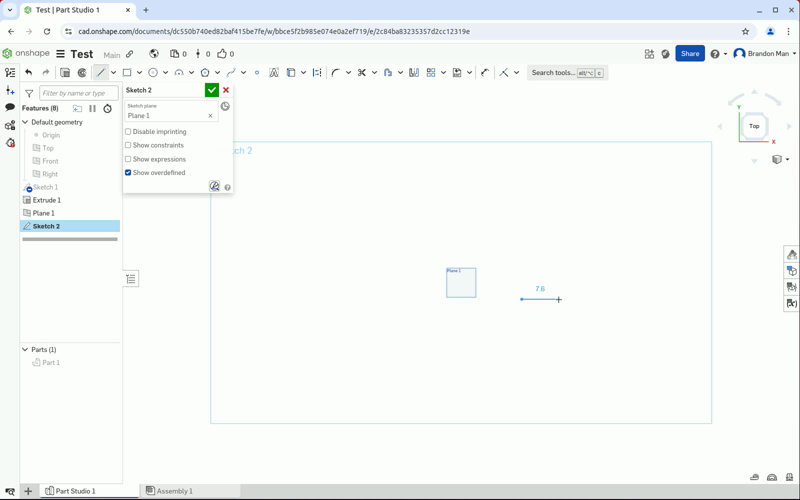
key_up(shift)
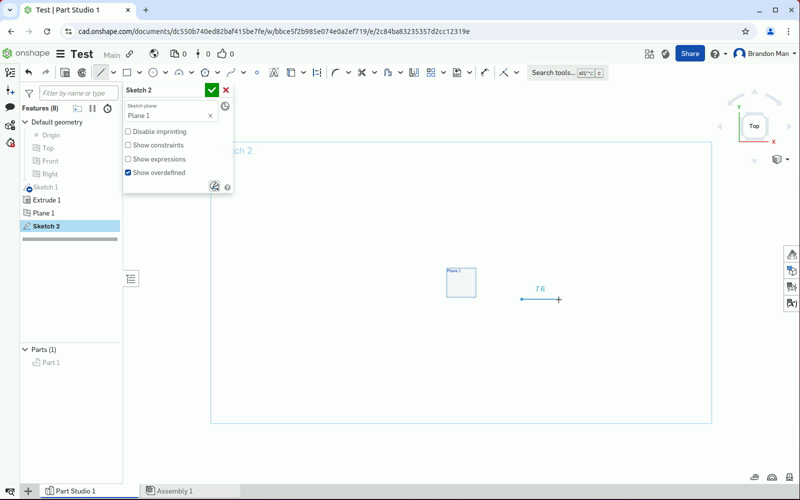
key_down(shift)
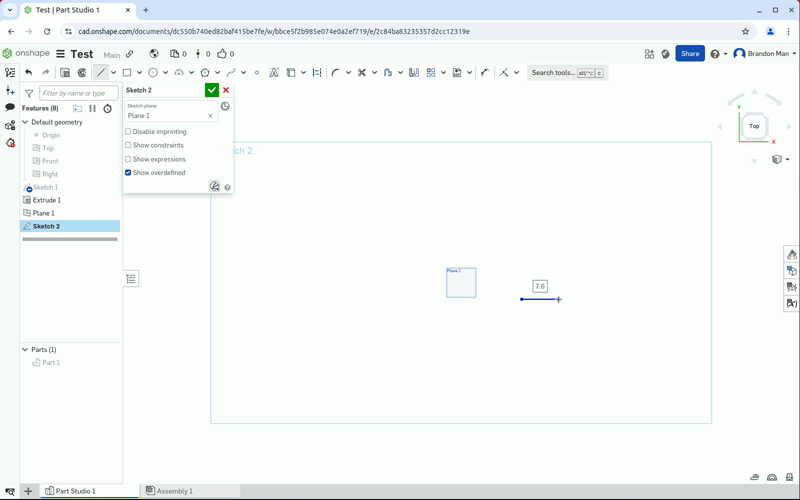
mouse_move(588, 299)
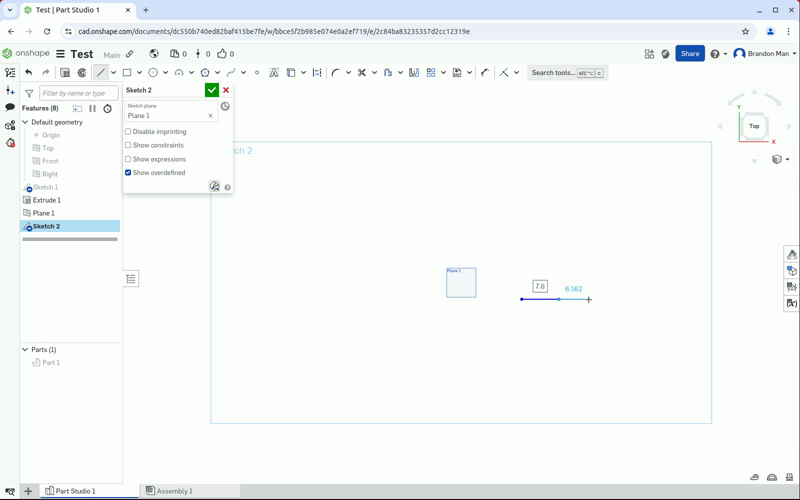
mouse_move(558, 282)
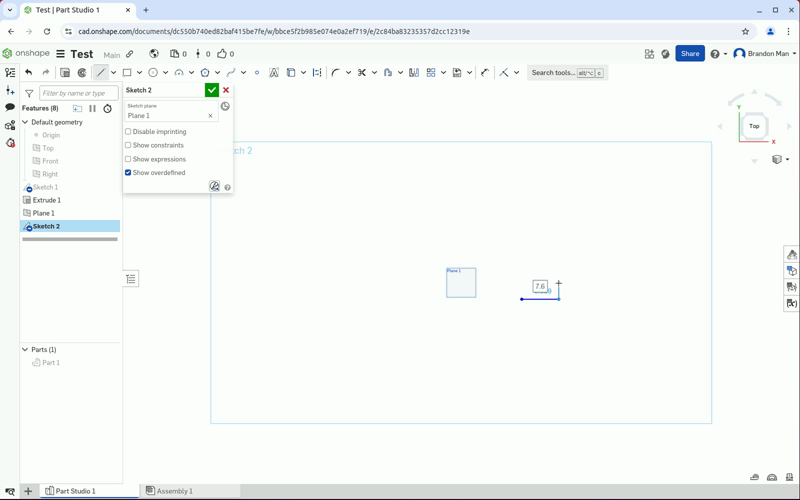
click(558, 282)
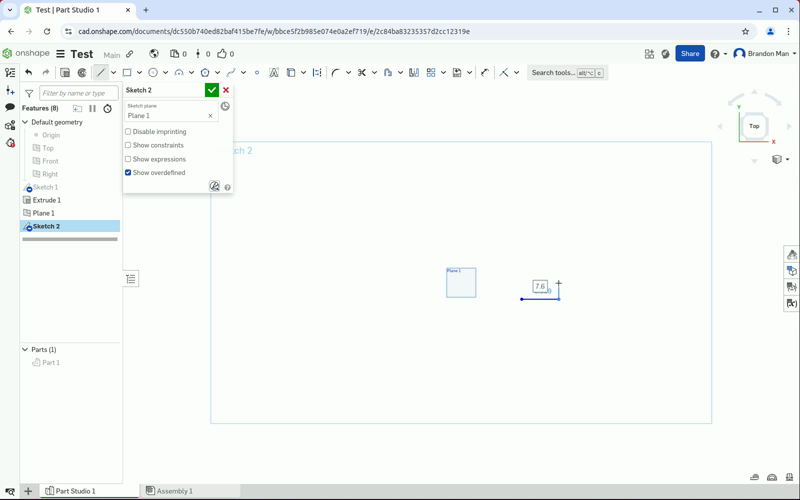
key_up(shift)
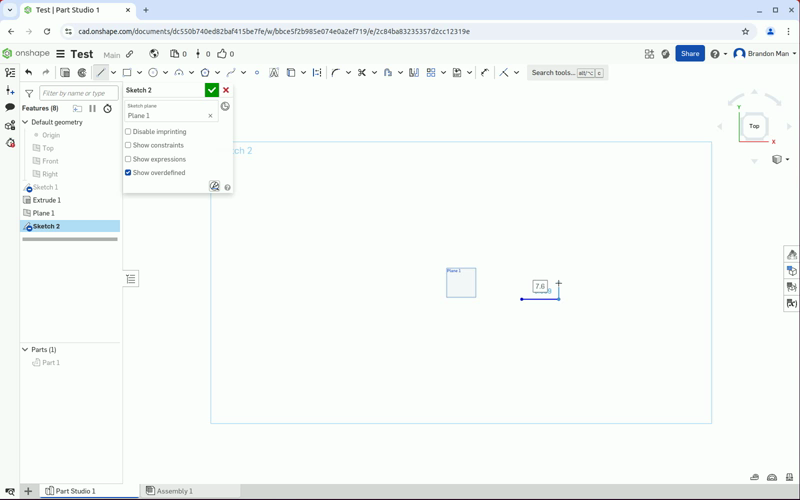
key_down(shift)
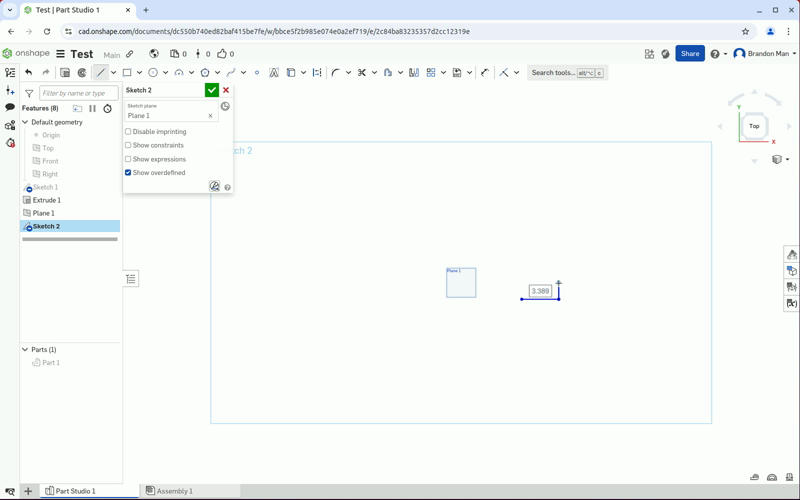
mouse_move(588, 282)
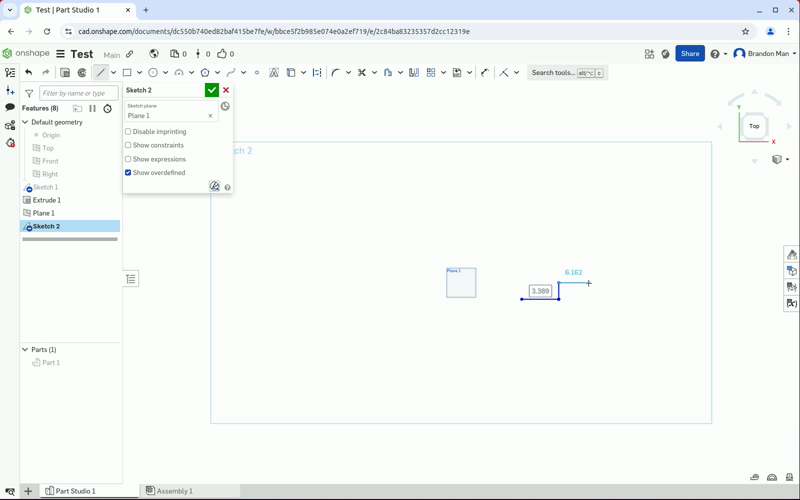
mouse_move(521, 282)
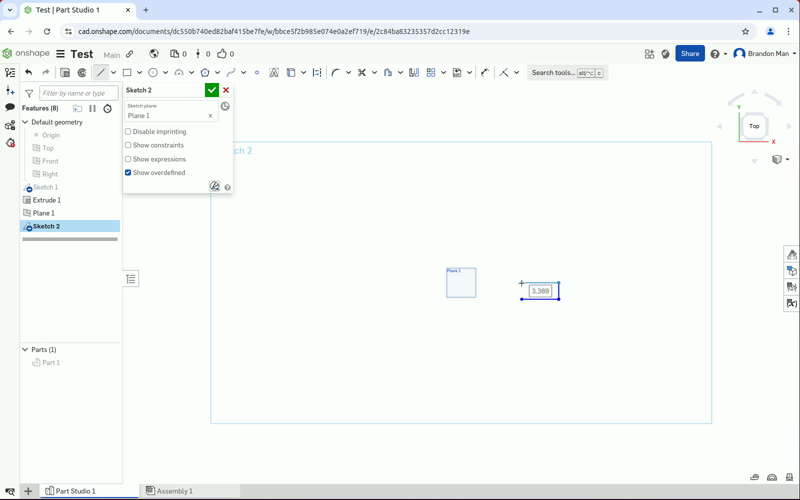
click(521, 282)
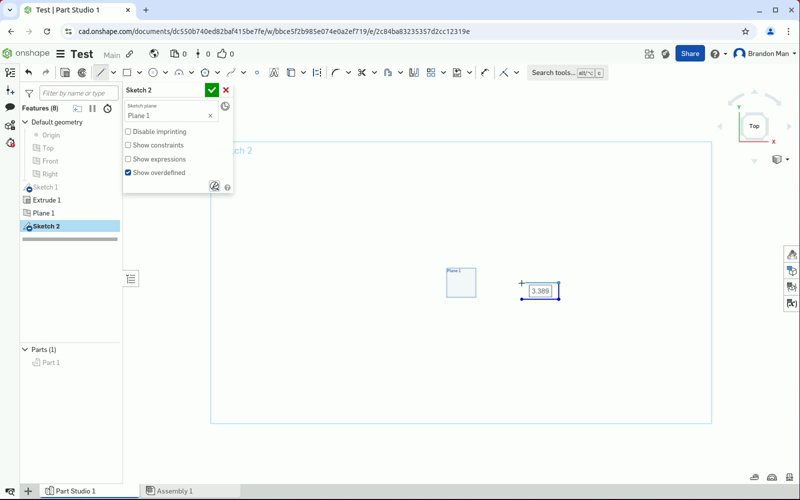
key_up(shift)
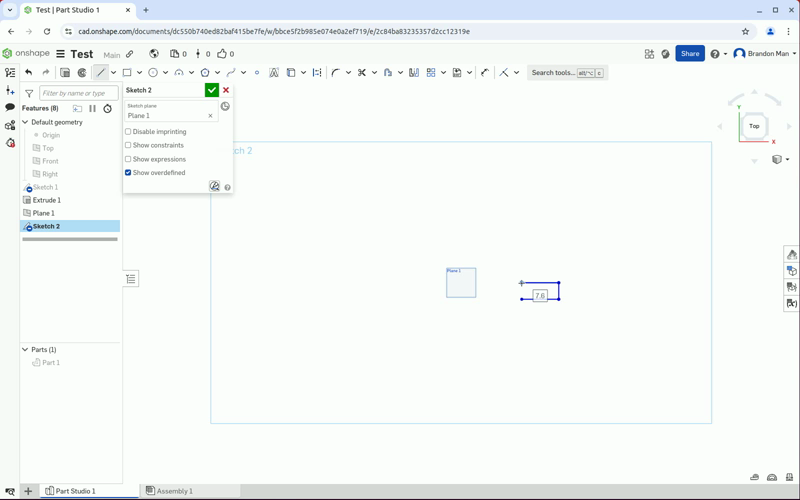
mouse_move(551, 282)
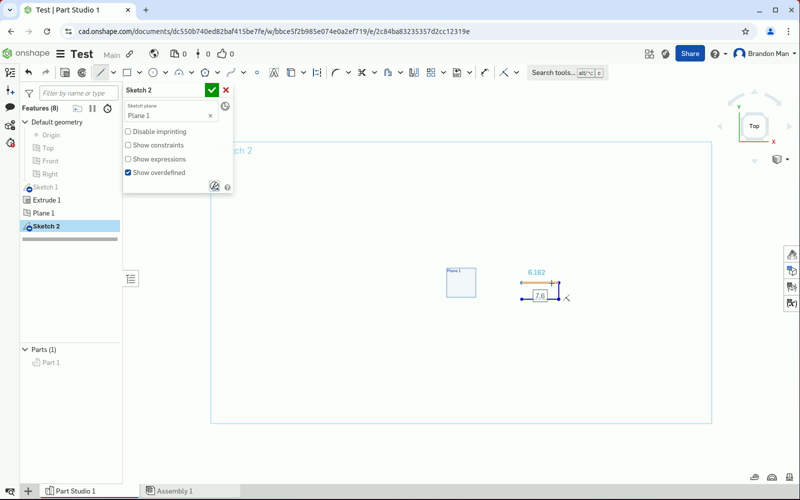
key_down(shift)
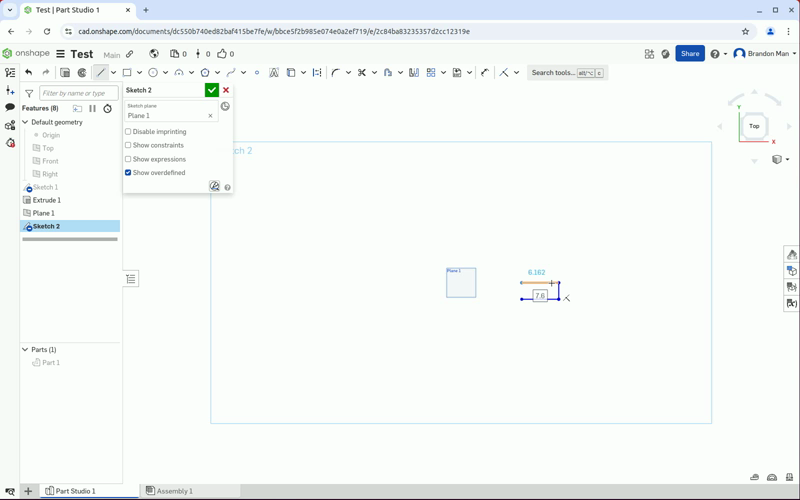
mouse_move(521, 299)
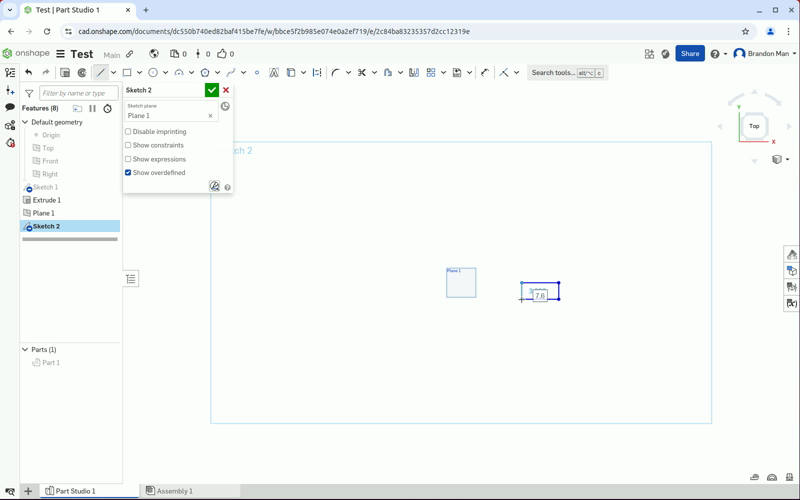
key_up(shift)
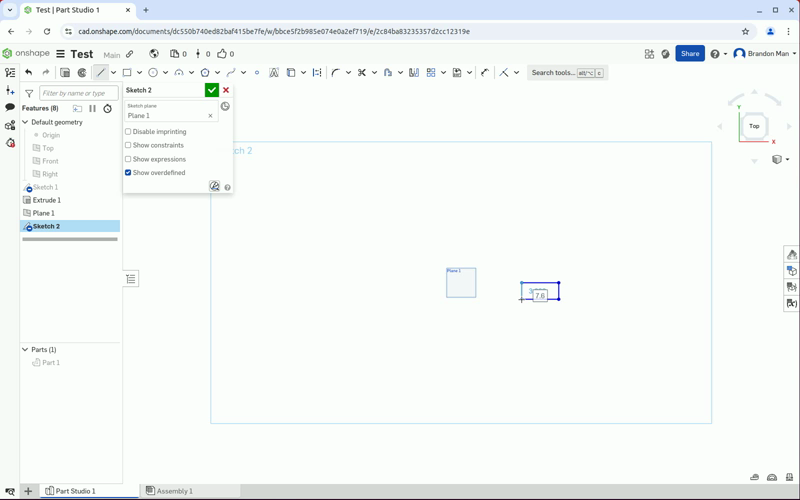
click(521, 299)
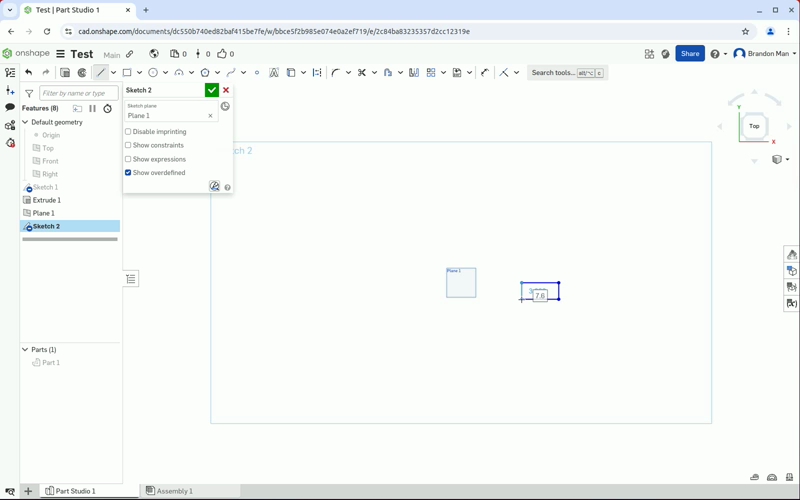
key(esc)
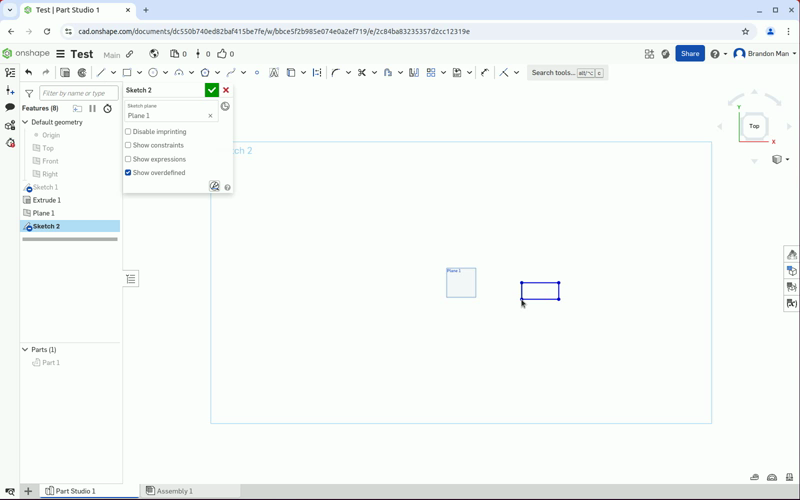
mouse_move(535, 284)
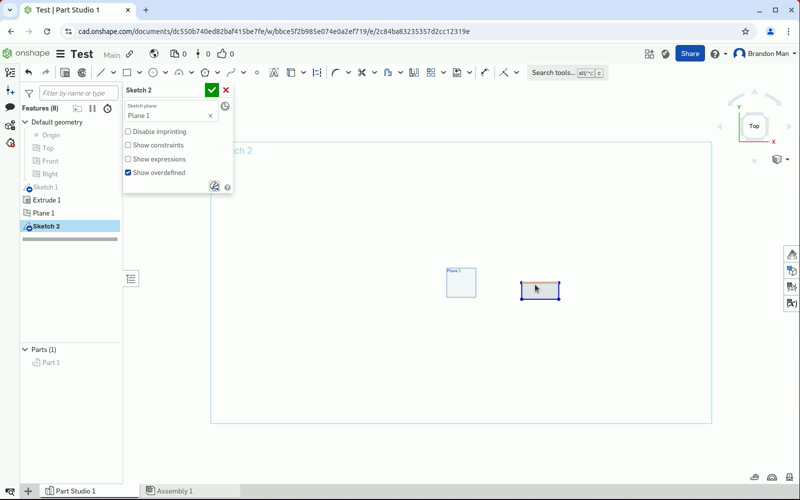
scroll(6)
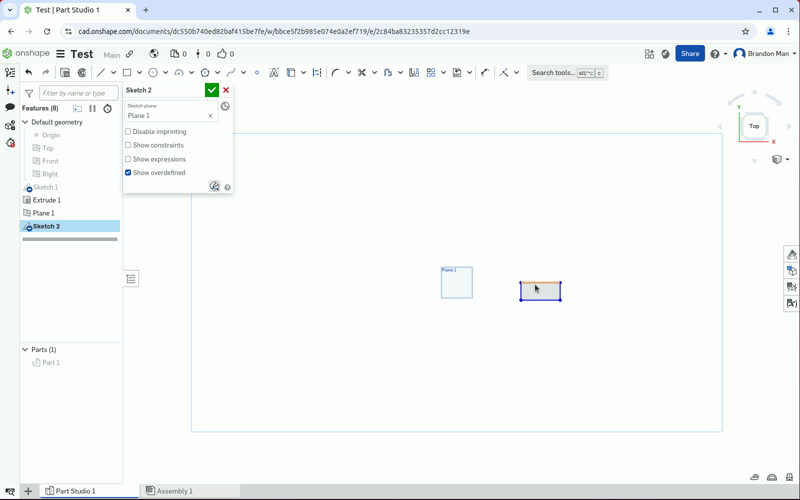
scroll(6)
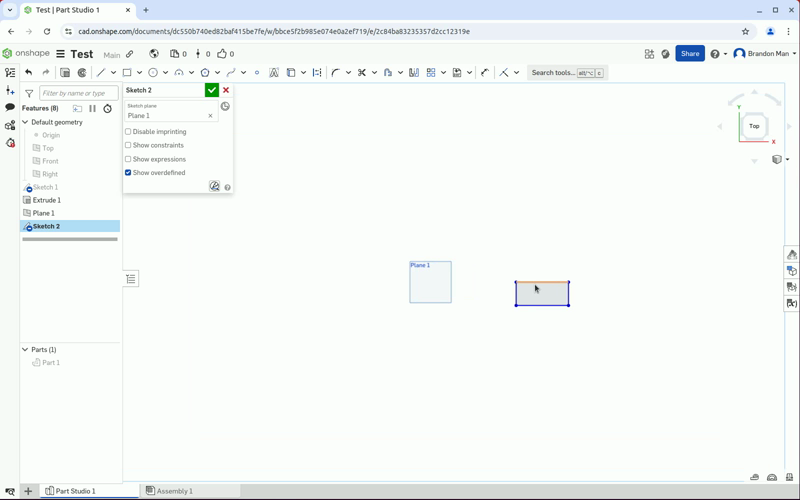
scroll(6)
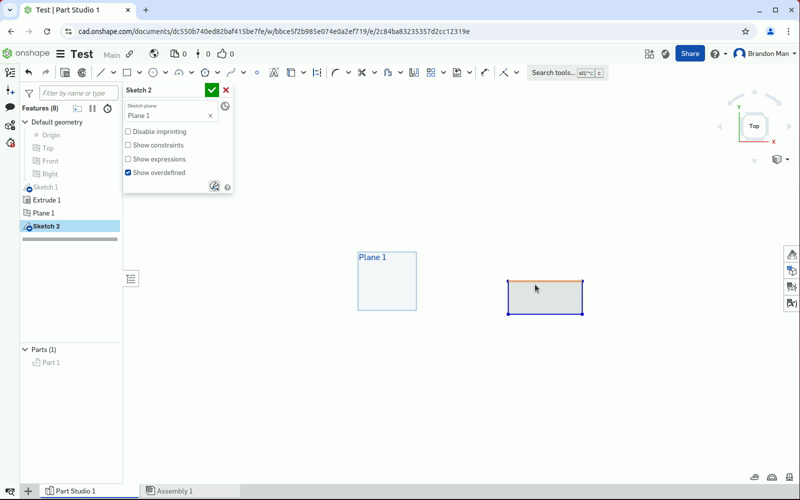
scroll(6)
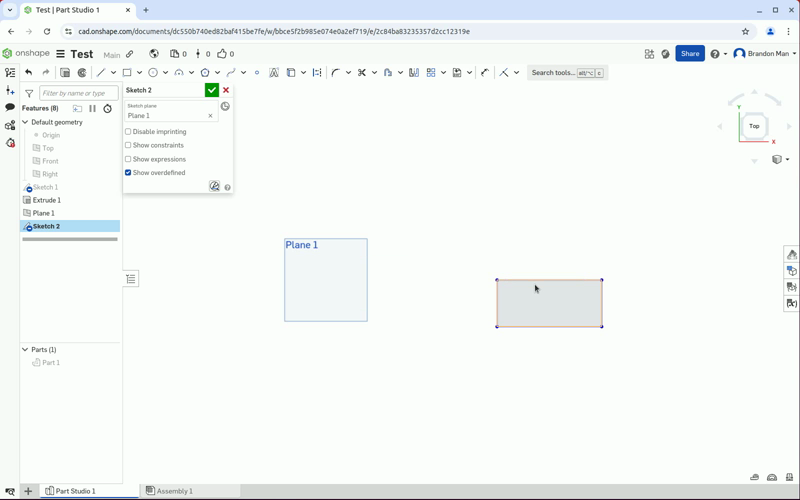
scroll(6)
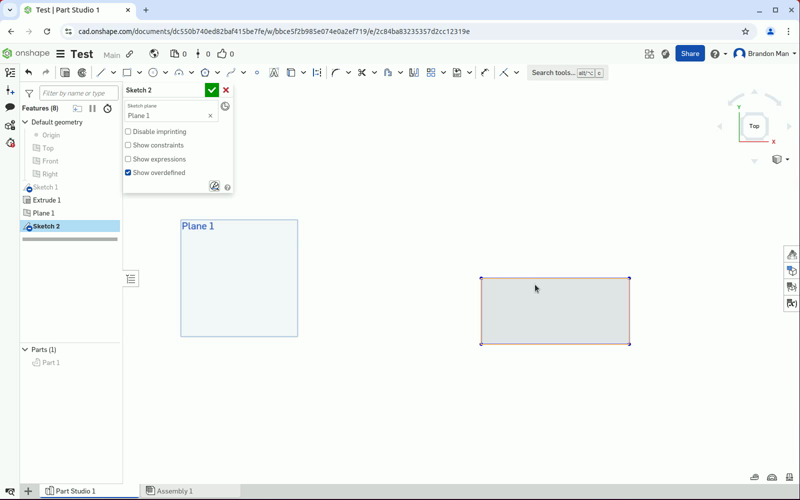
scroll(6)
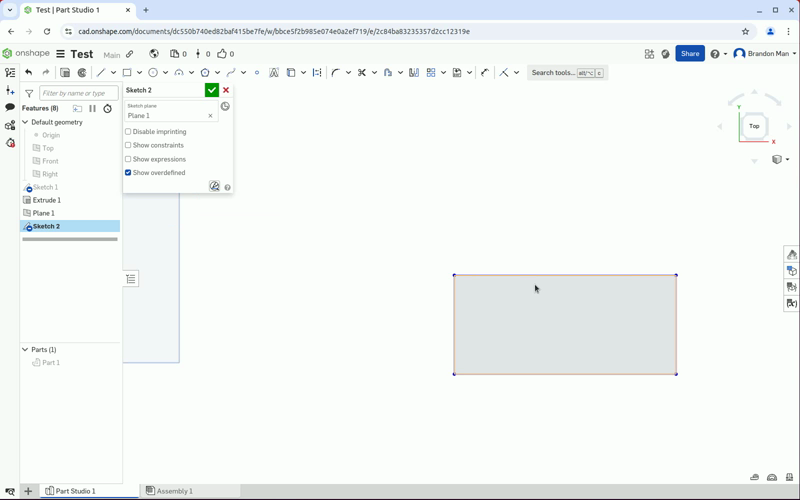
scroll(6)
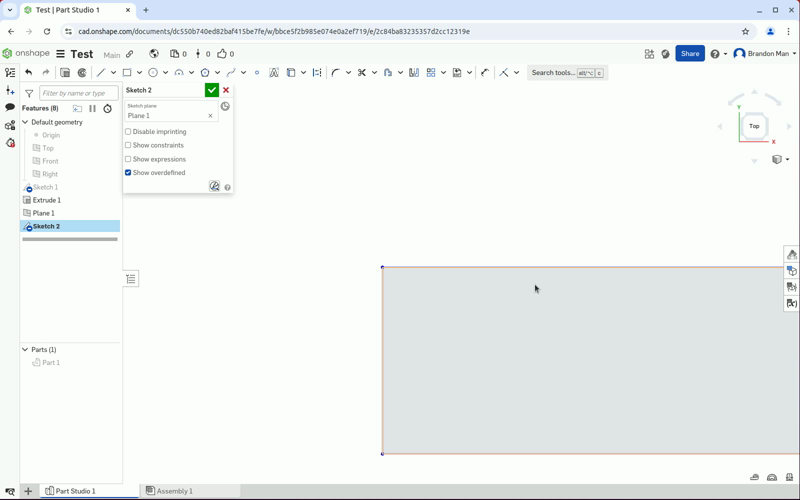
click(535, 284)
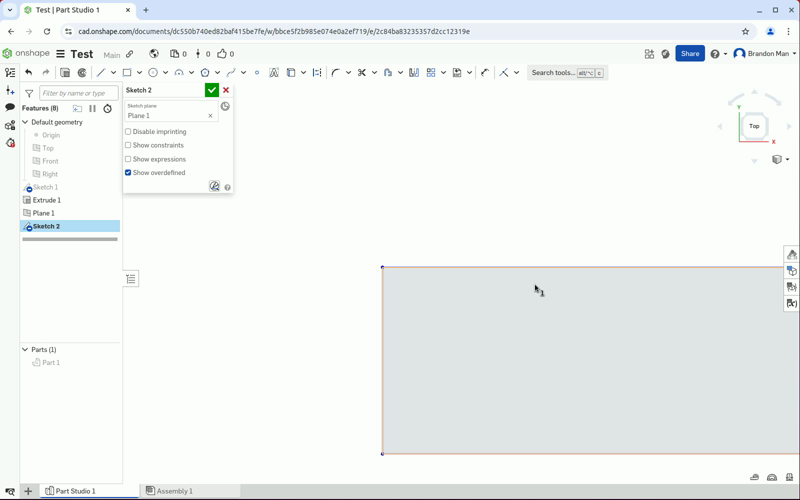
scroll(-6)
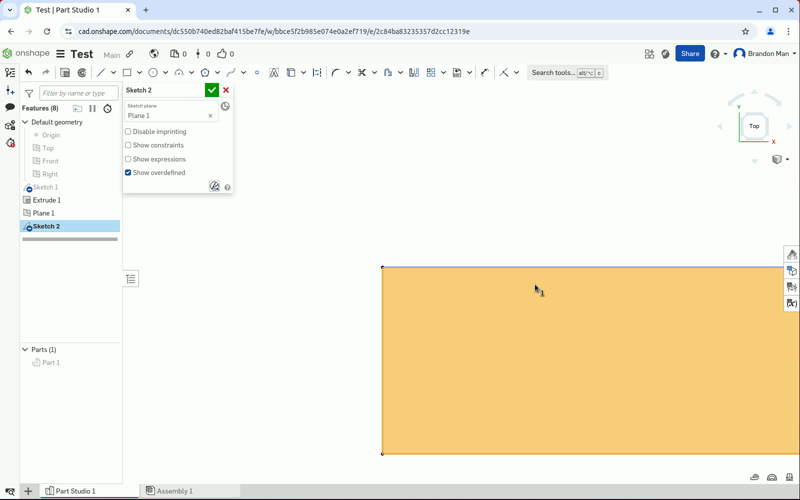
scroll(-6)
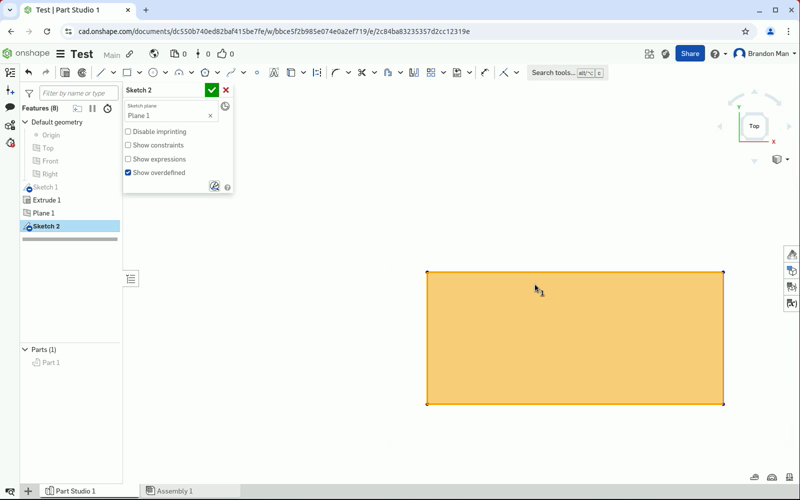
scroll(-6)
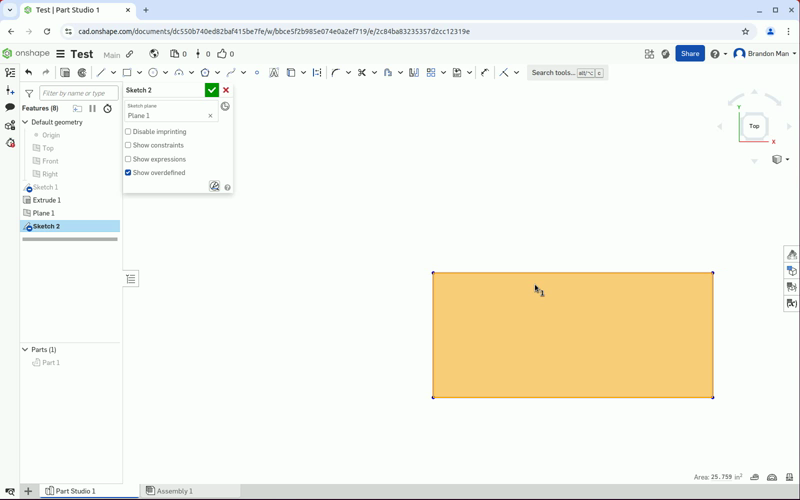
scroll(-6)
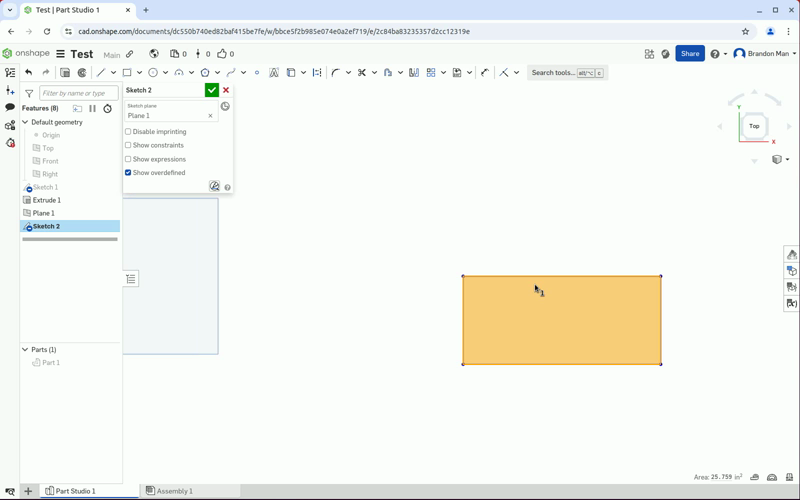
scroll(-6)
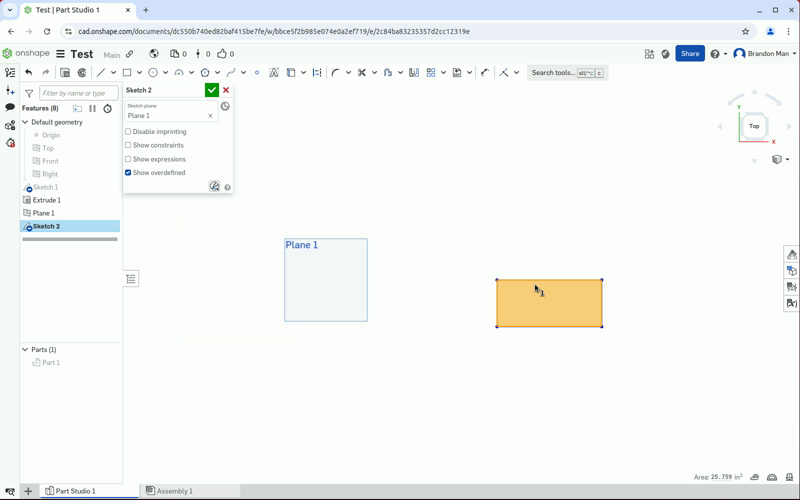
scroll(-6)
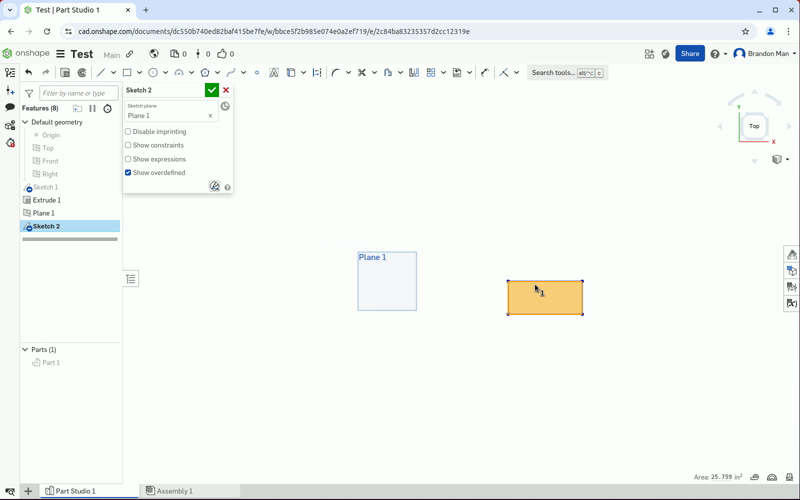
scroll(-6)
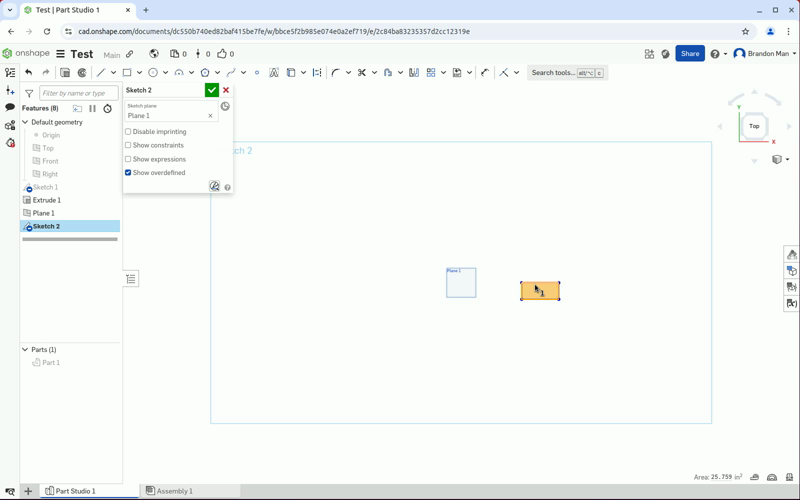
mouse_move(73, 352)
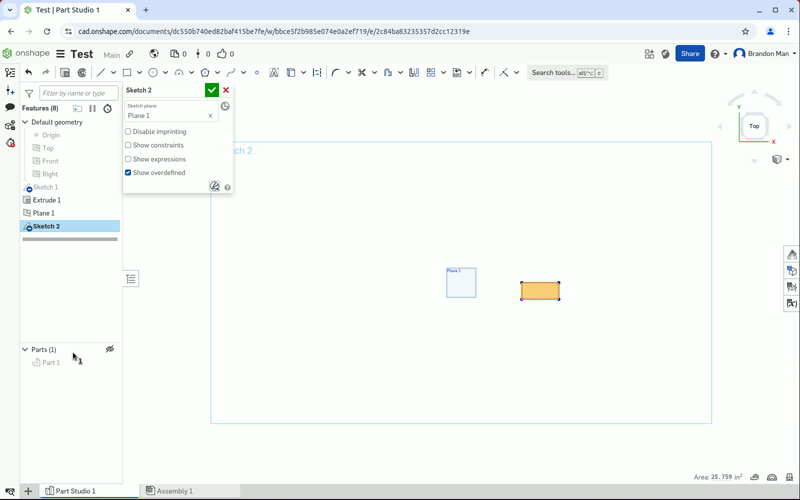
key(shift+y)
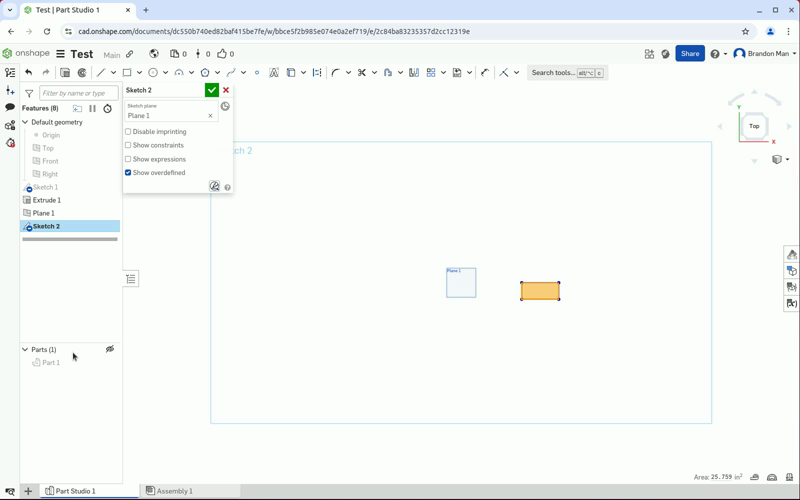
key(shift+e)
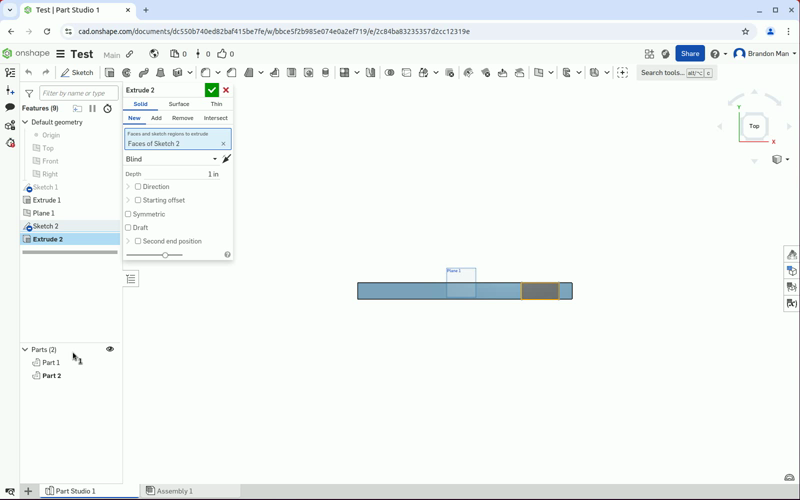
mouse_move(143, 106)
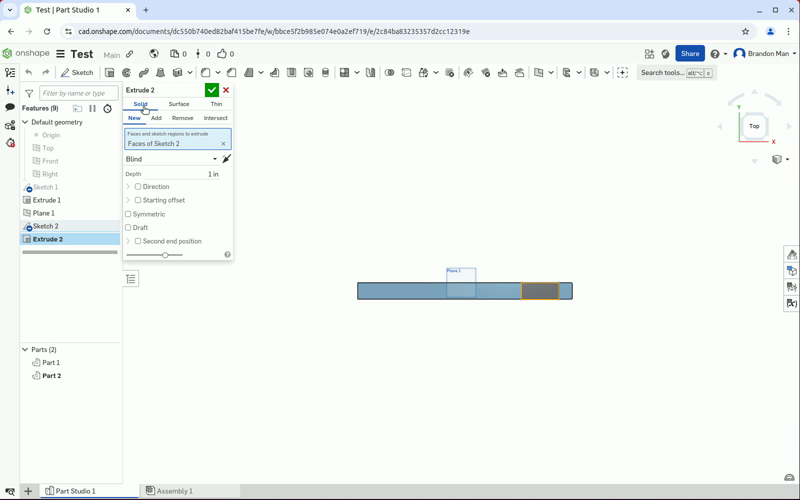
click(143, 106)
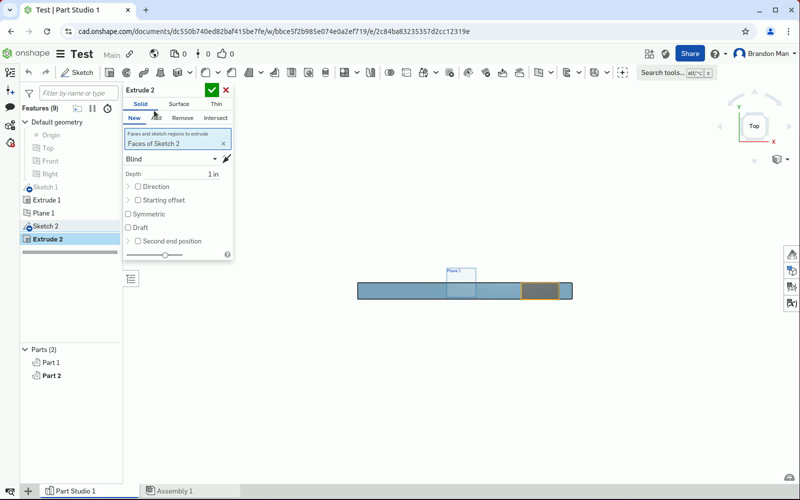
mouse_move(186, 120)
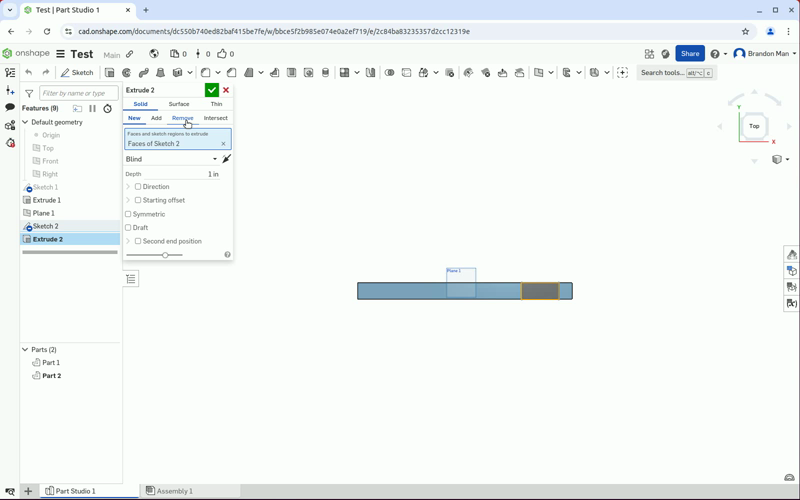
click(186, 120)
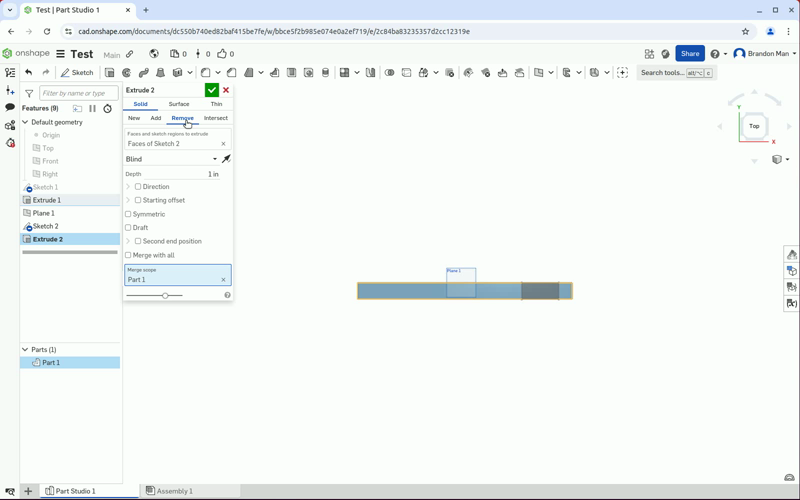
key(tab, 4)
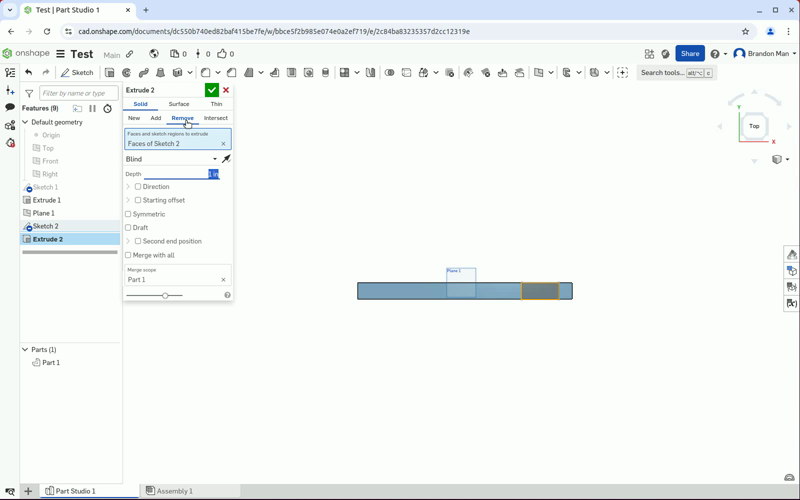
text(1.444)
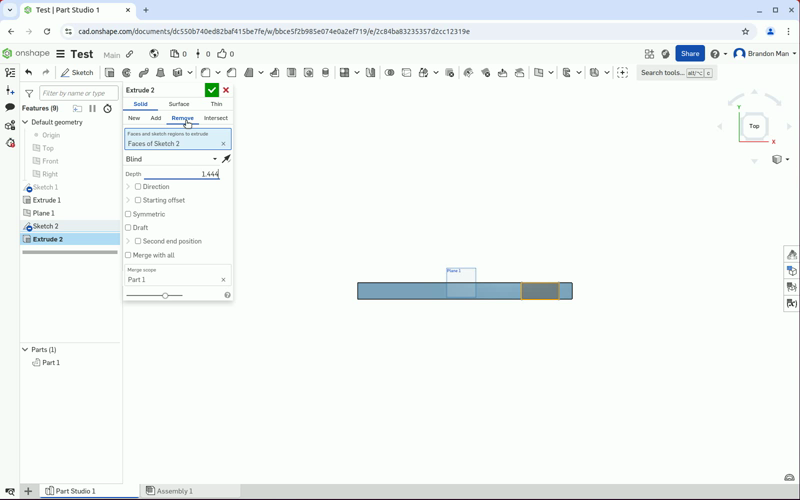
key(tab, 6)
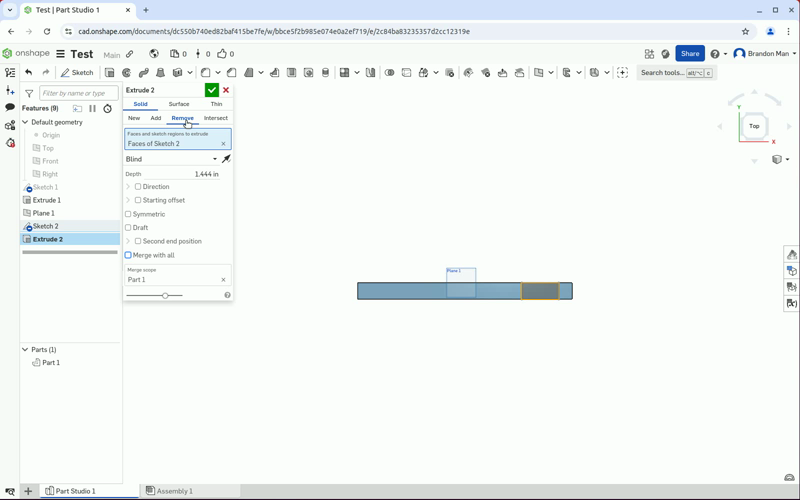
key(space)
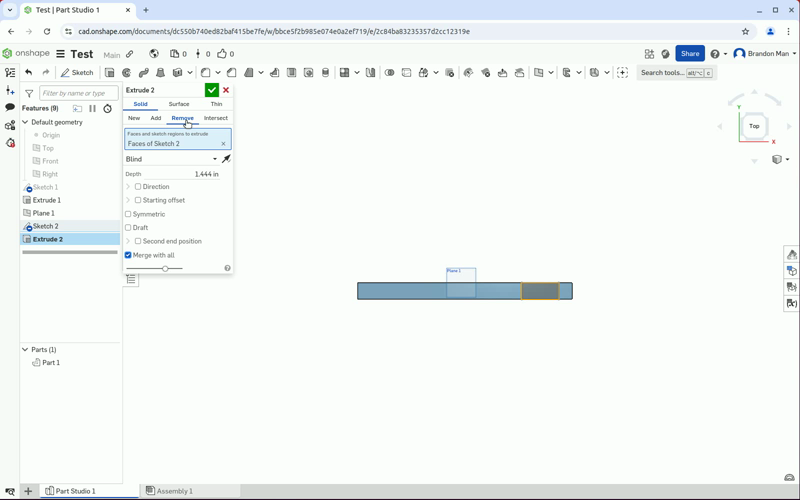
key(enter)
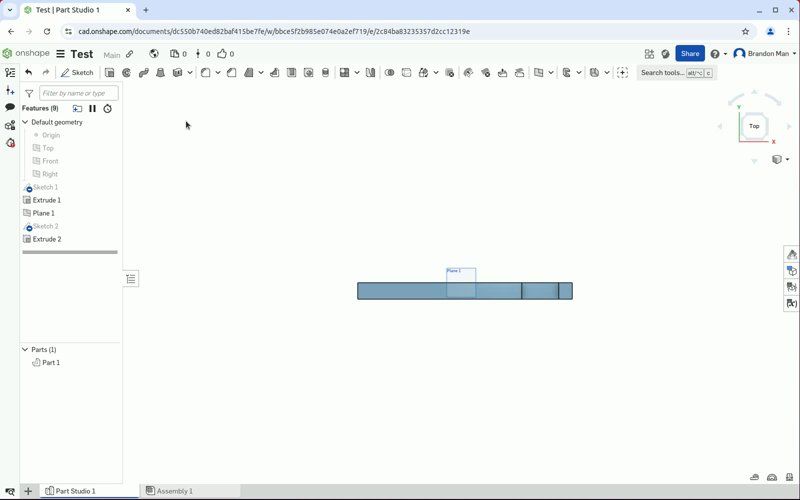
key(shift+h)
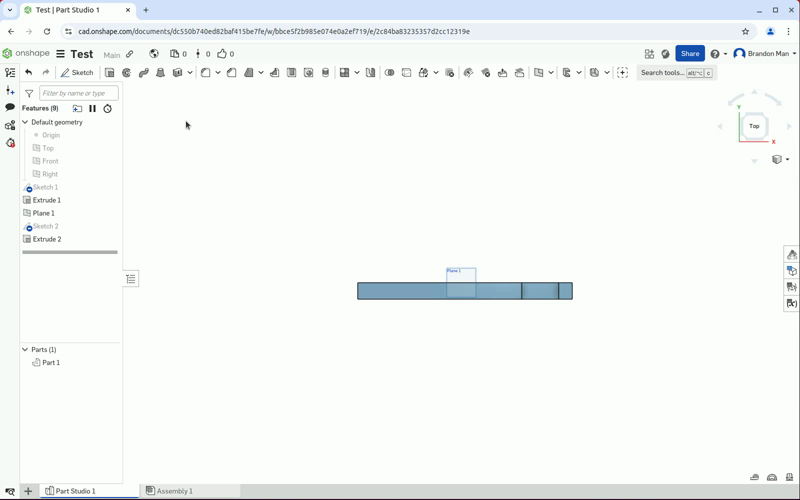
key(shift+h)
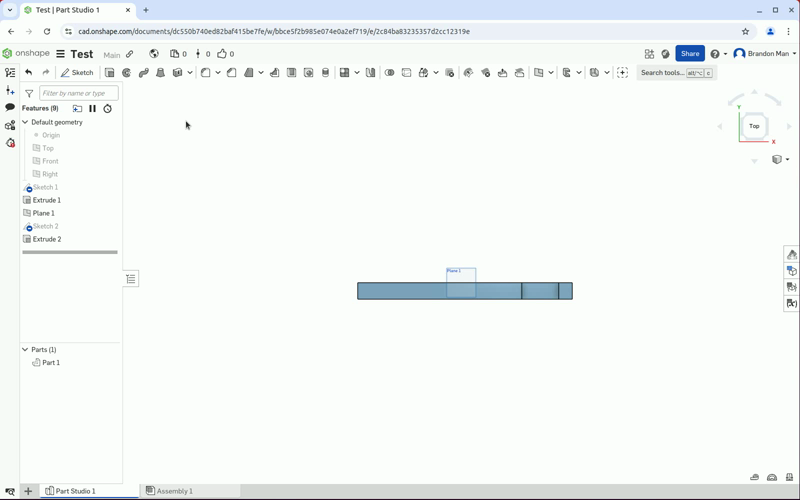
mouse_move(73, 189)
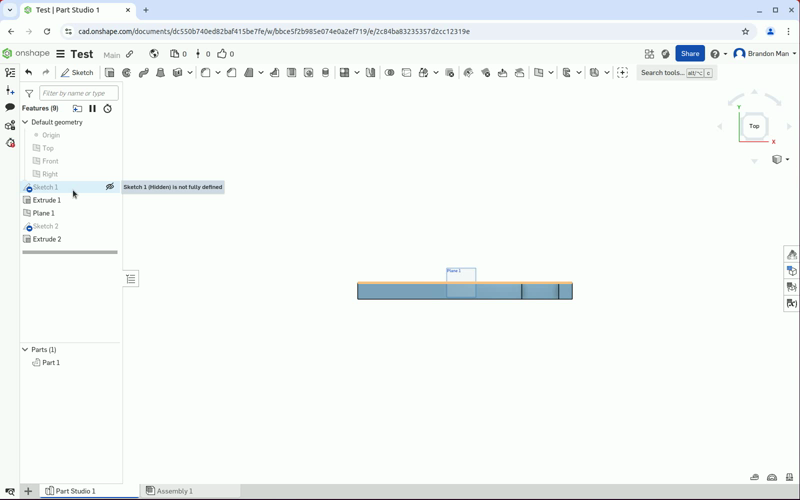
click(73, 189)
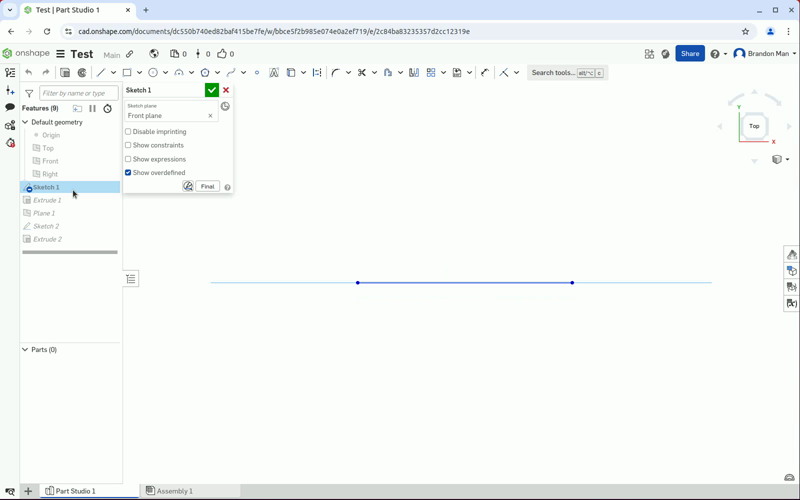
mouse_move(229, 92)
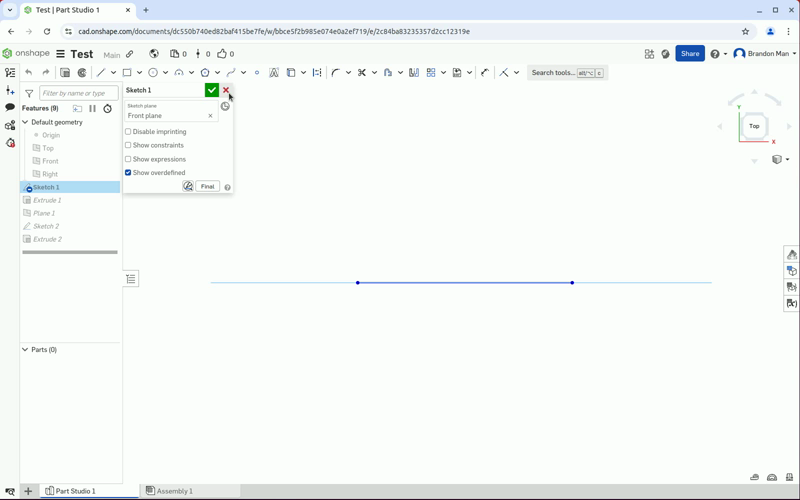
click(229, 92)
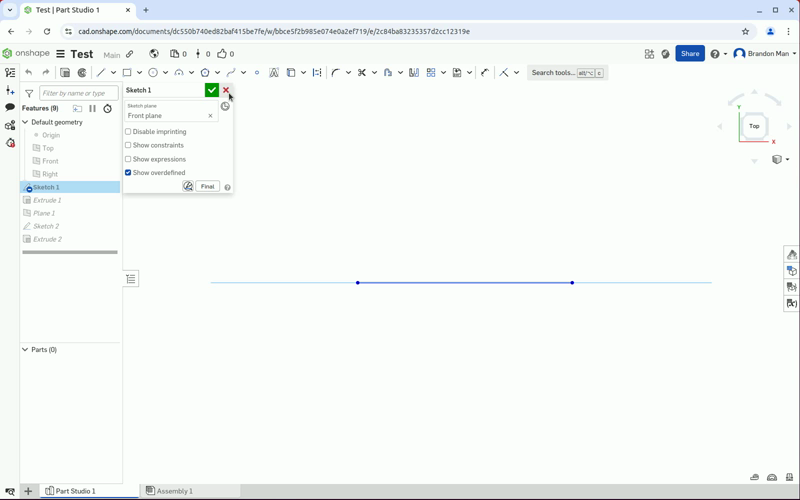
key(shift+s)
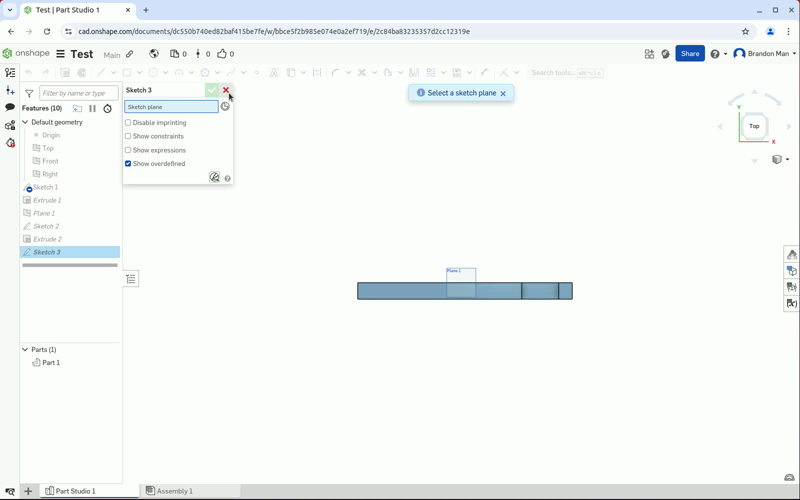
mouse_move(73, 215)
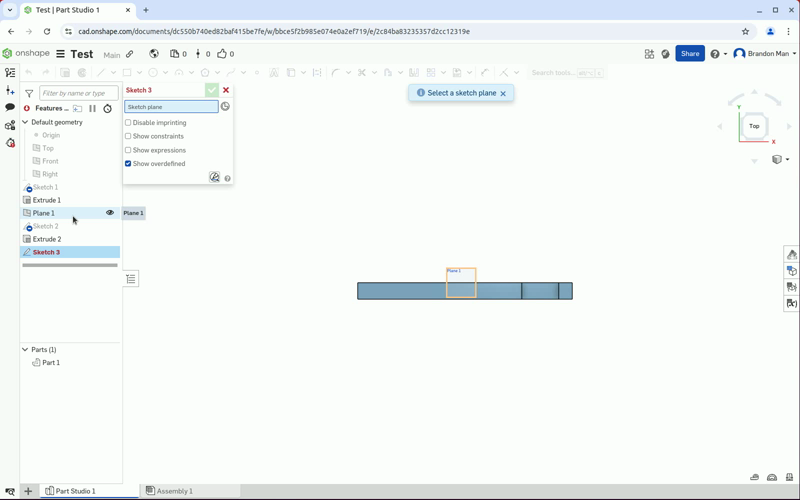
click(73, 215)
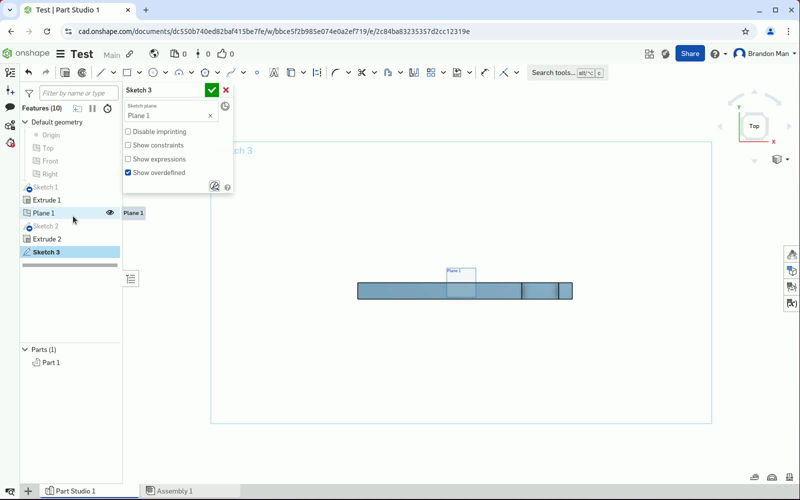
mouse_move(73, 352)
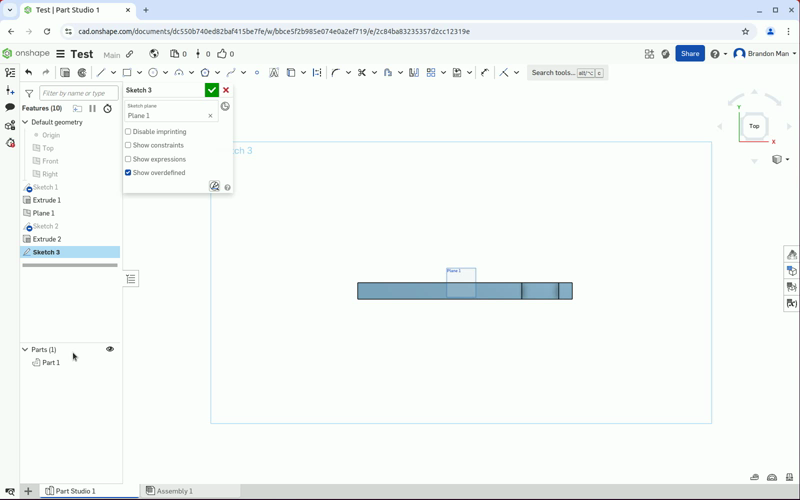
key(y)
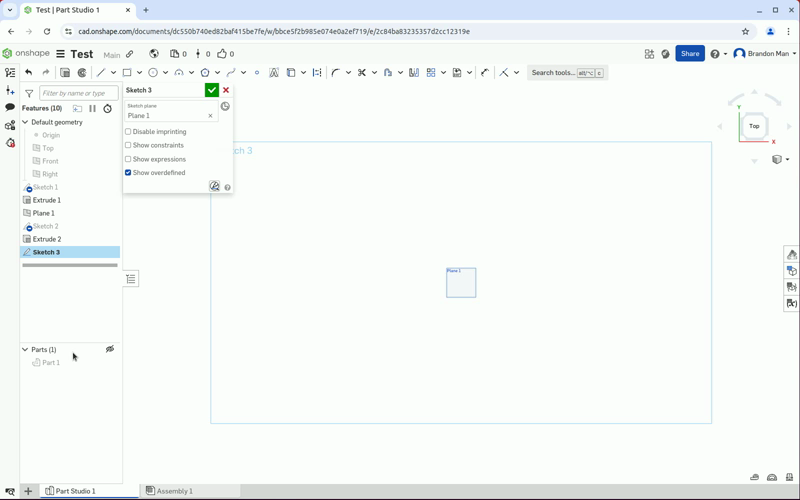
key(l)
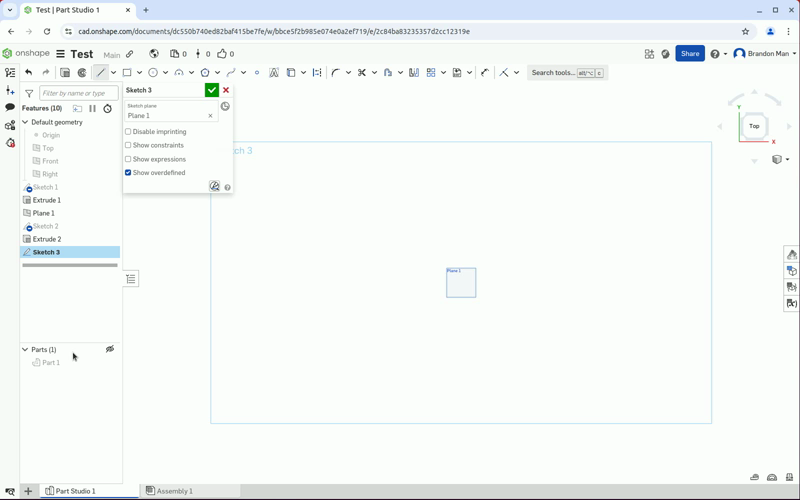
key_down(shift)
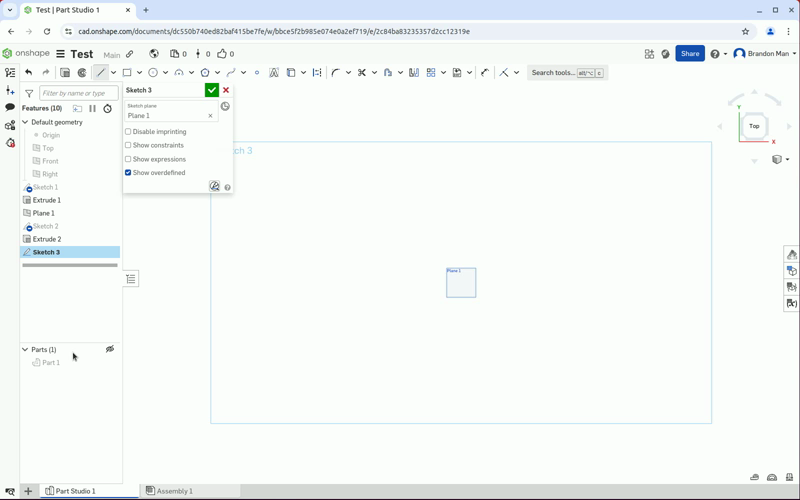
mouse_move(371, 299)
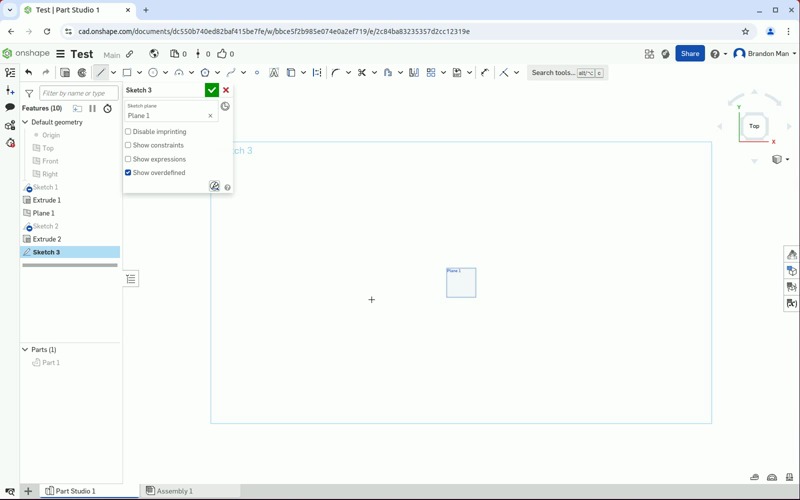
click(371, 299)
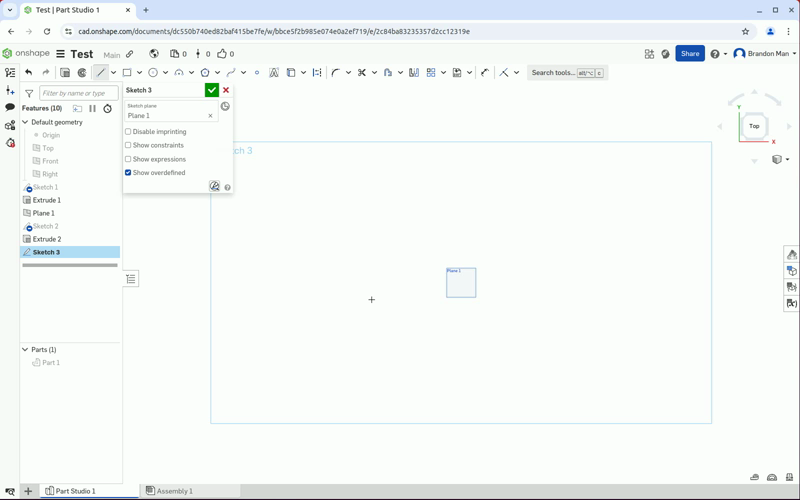
key_up(shift)
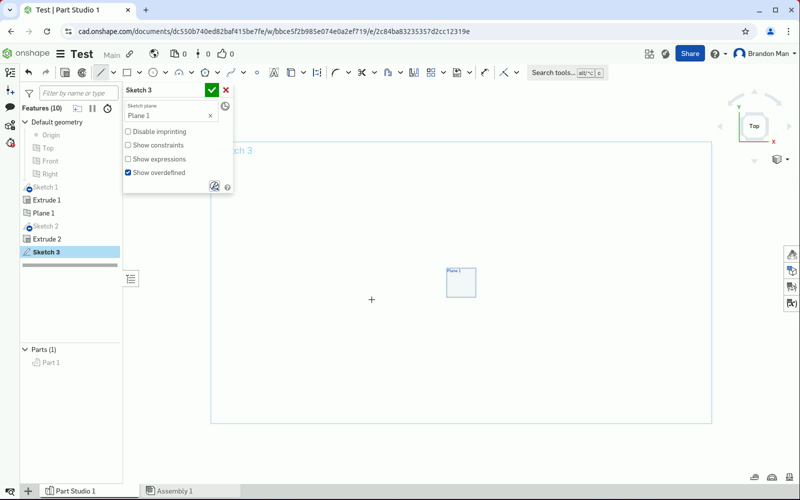
key_down(shift)
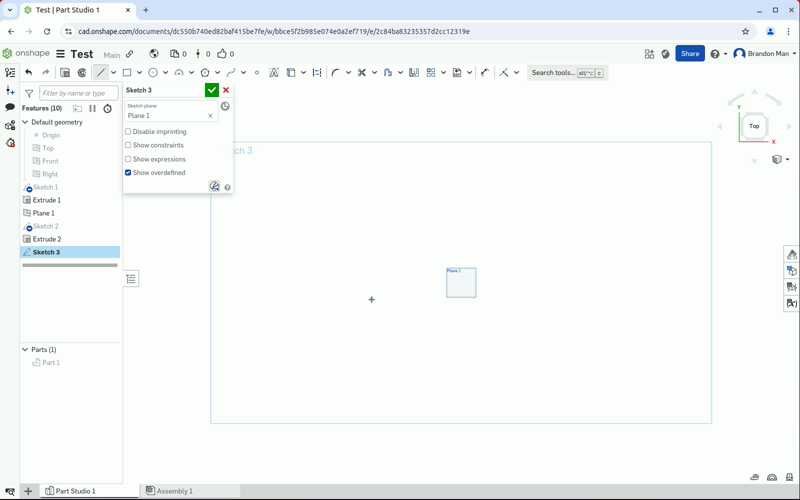
mouse_move(401, 299)
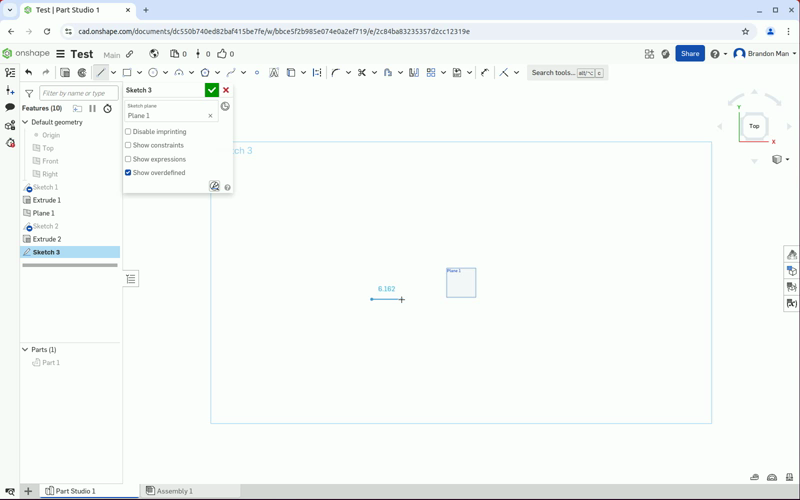
mouse_move(408, 299)
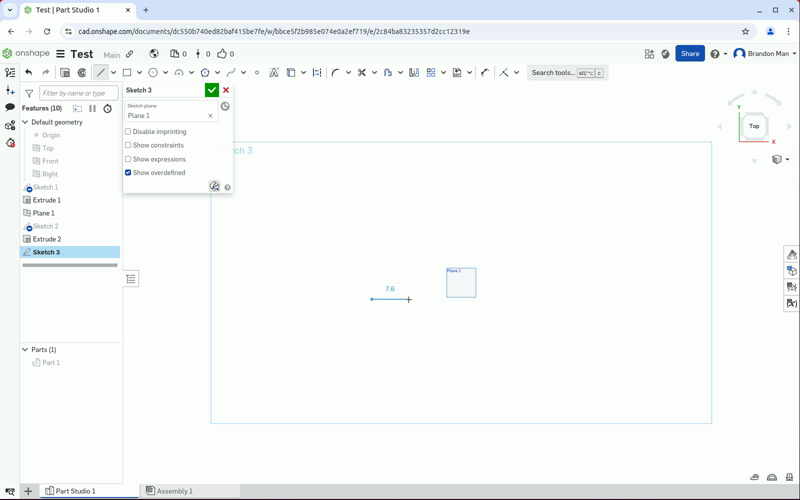
click(408, 299)
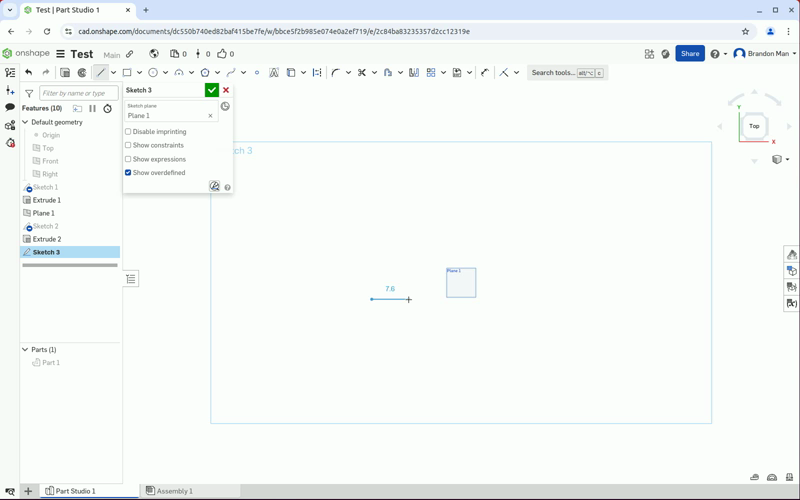
key_up(shift)
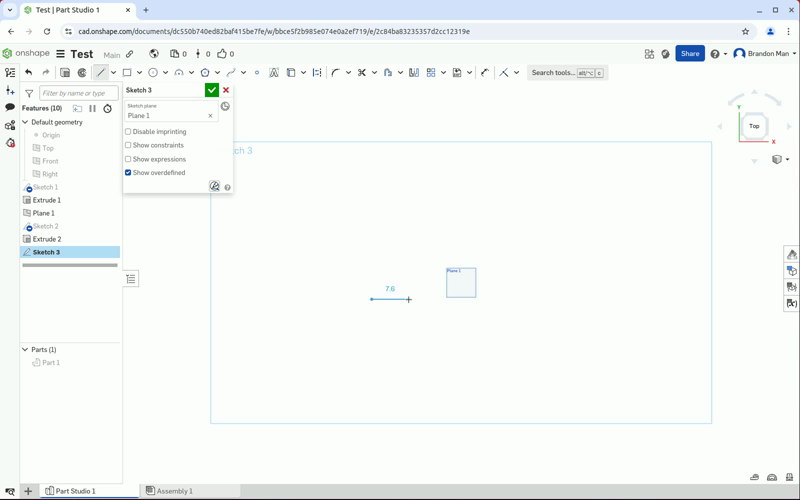
key_down(shift)
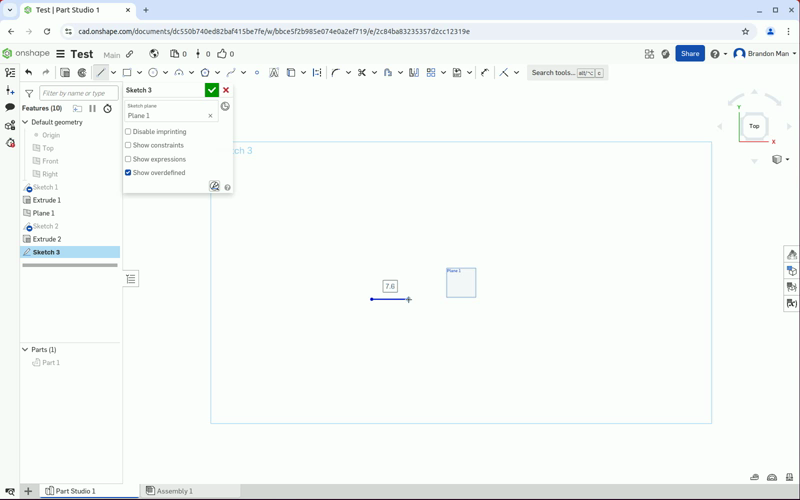
mouse_move(438, 299)
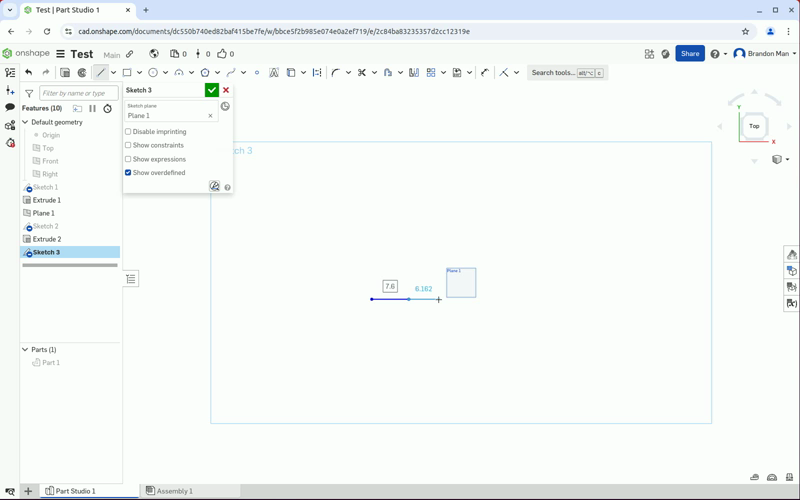
mouse_move(408, 282)
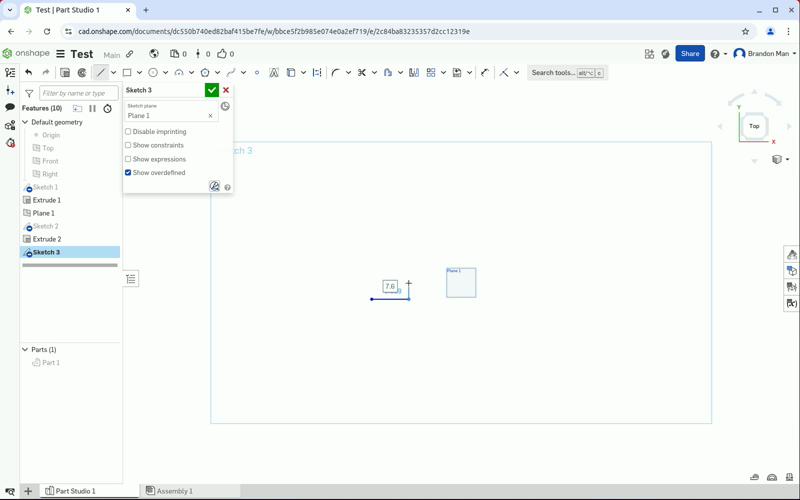
click(408, 282)
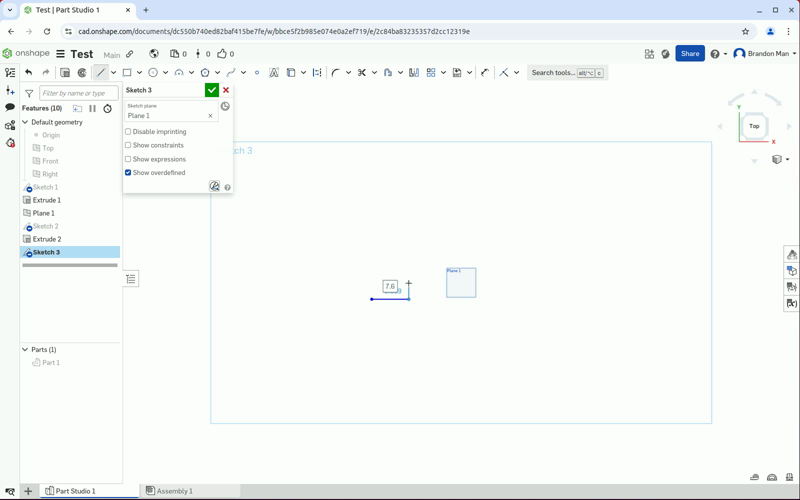
key_up(shift)
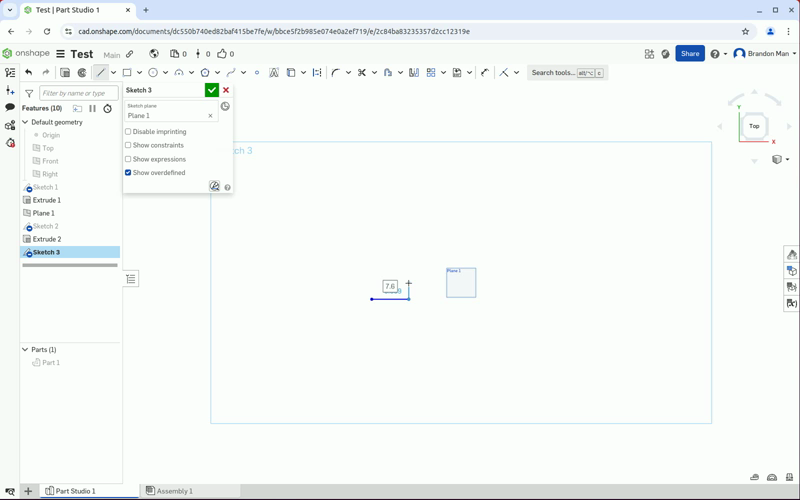
key_down(shift)
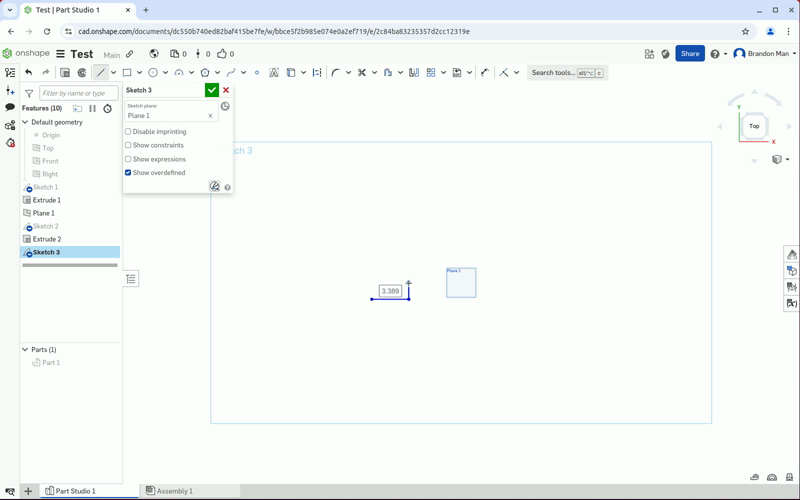
mouse_move(438, 282)
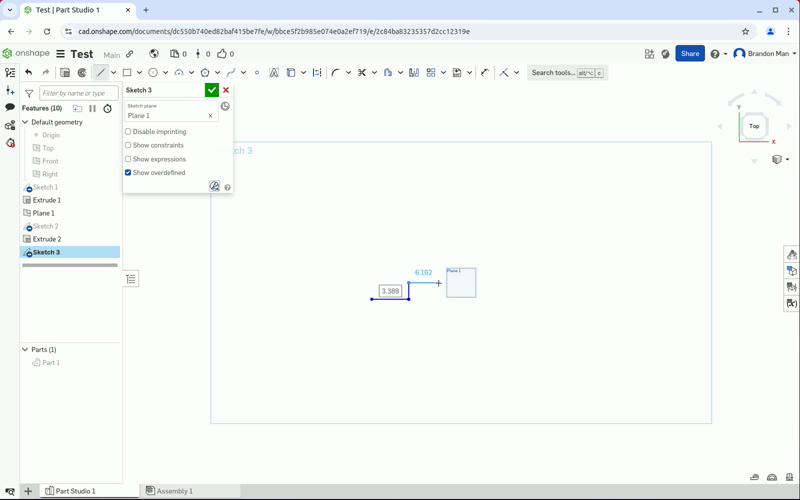
mouse_move(371, 282)
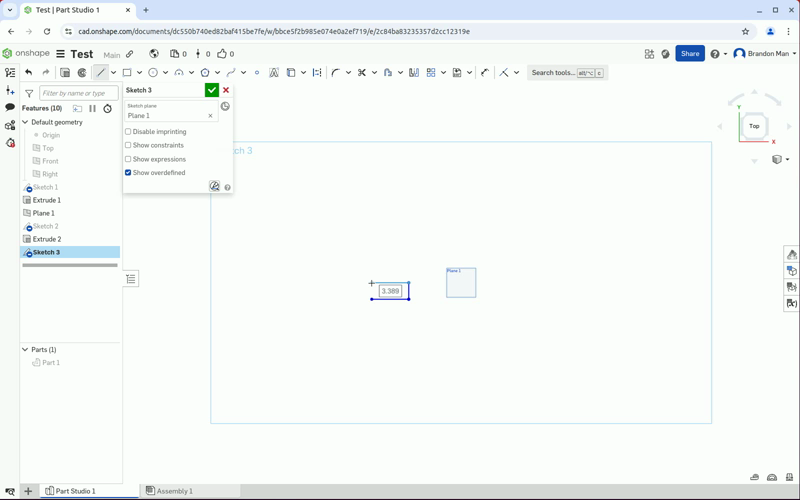
click(371, 282)
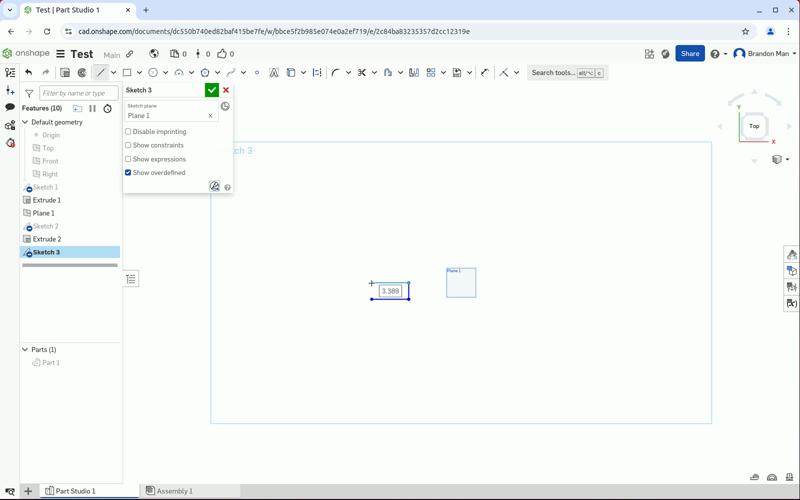
key_up(shift)
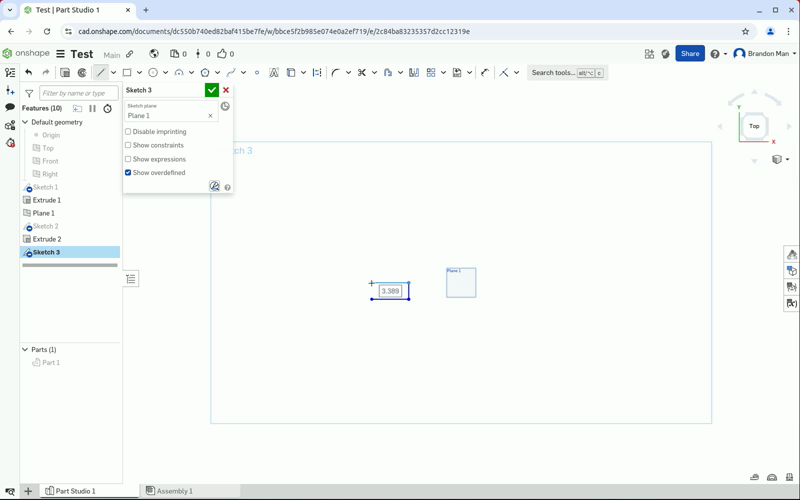
mouse_move(401, 282)
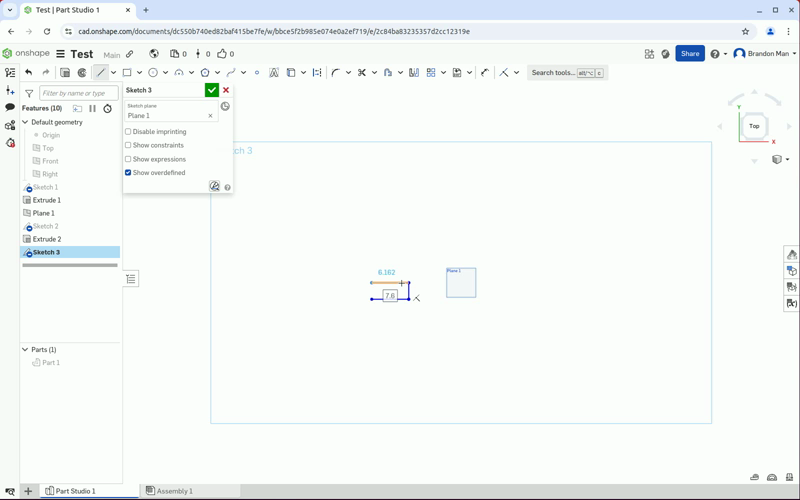
key_down(shift)
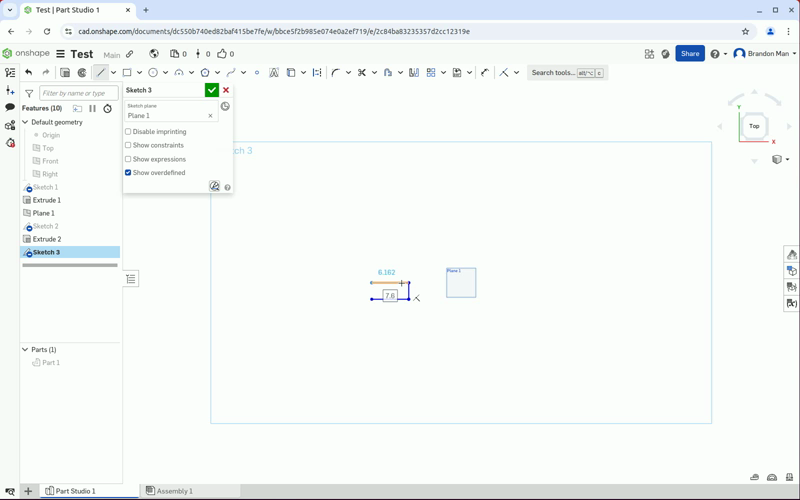
mouse_move(371, 299)
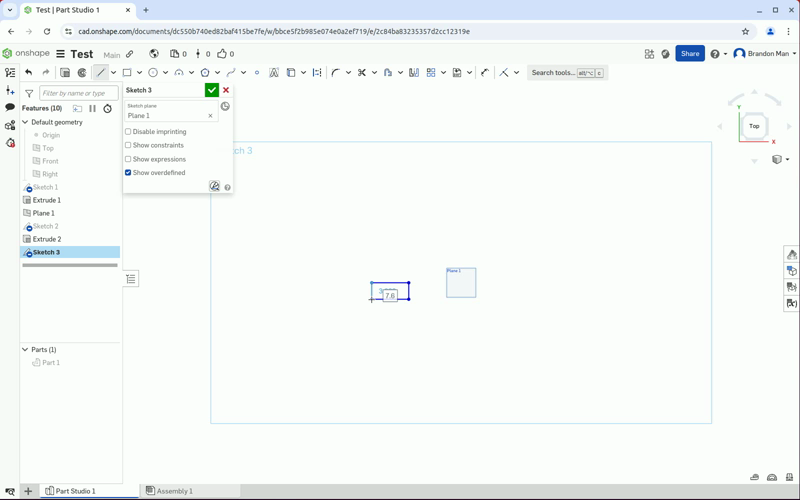
key_up(shift)
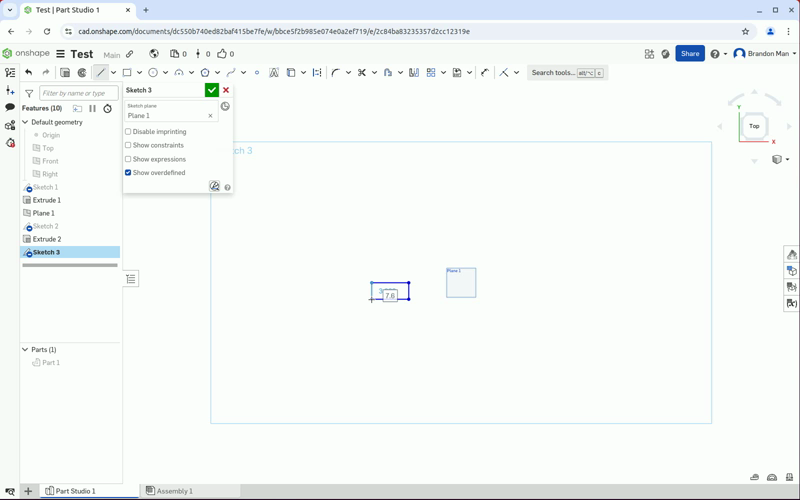
click(371, 299)
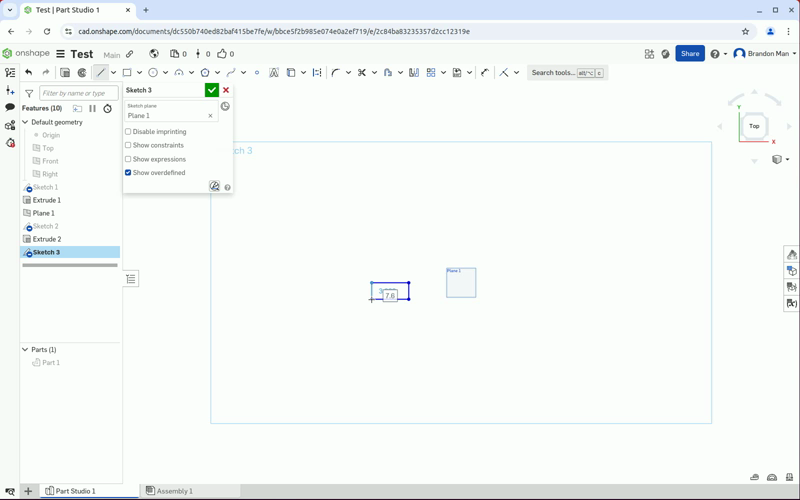
key(esc)
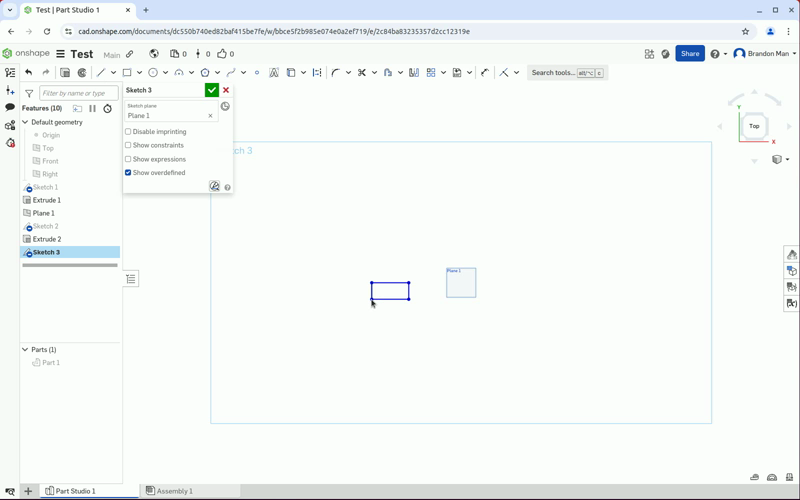
mouse_move(385, 292)
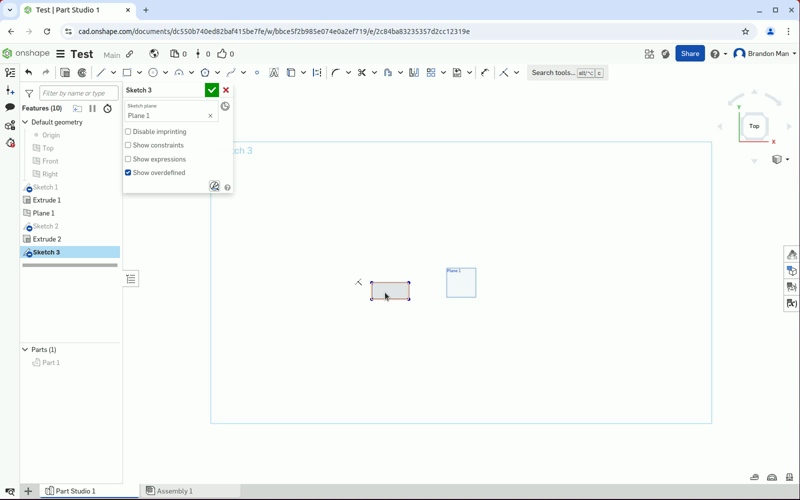
scroll(6)
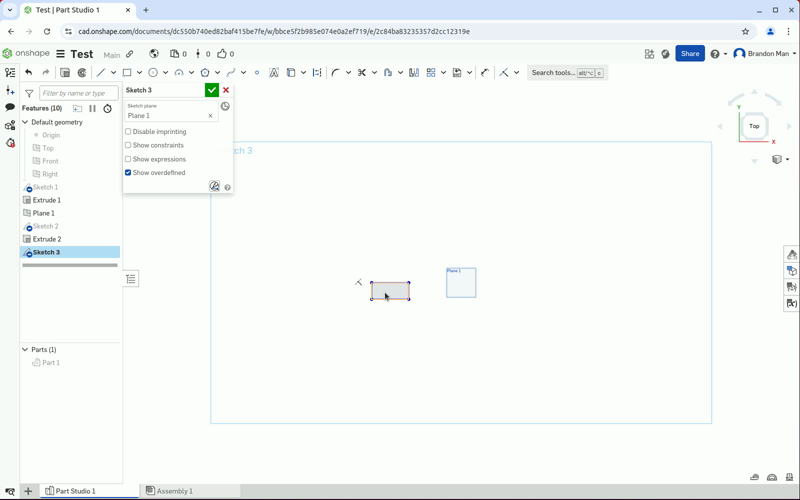
scroll(6)
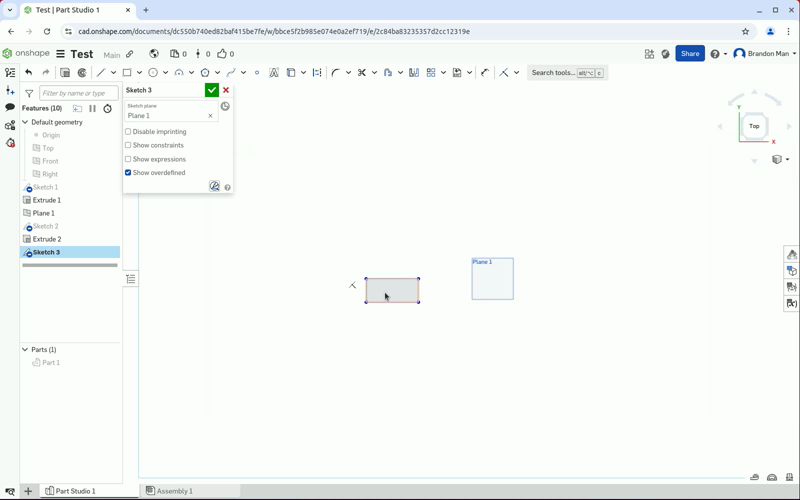
scroll(6)
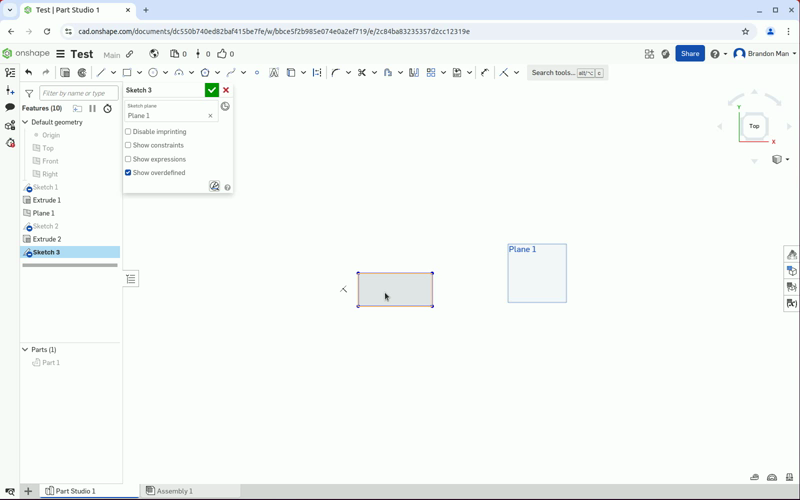
scroll(6)
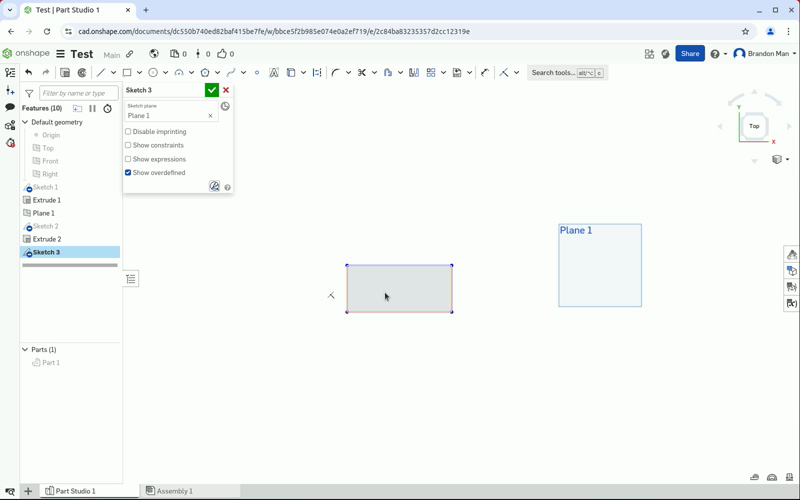
scroll(6)
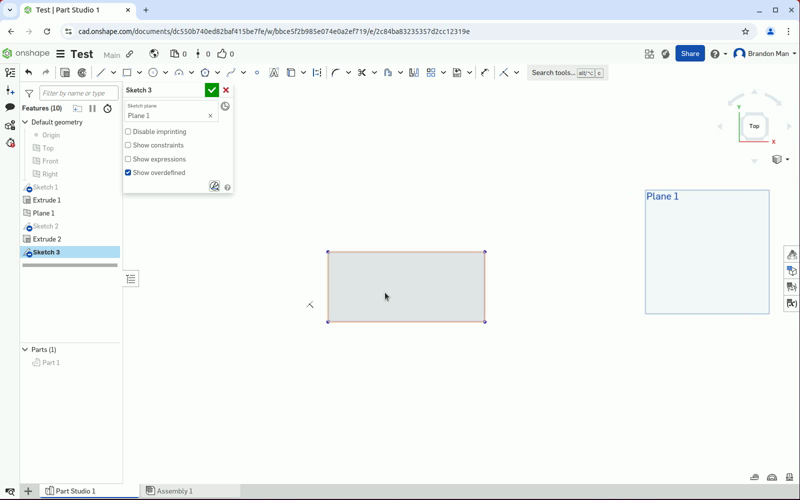
scroll(6)
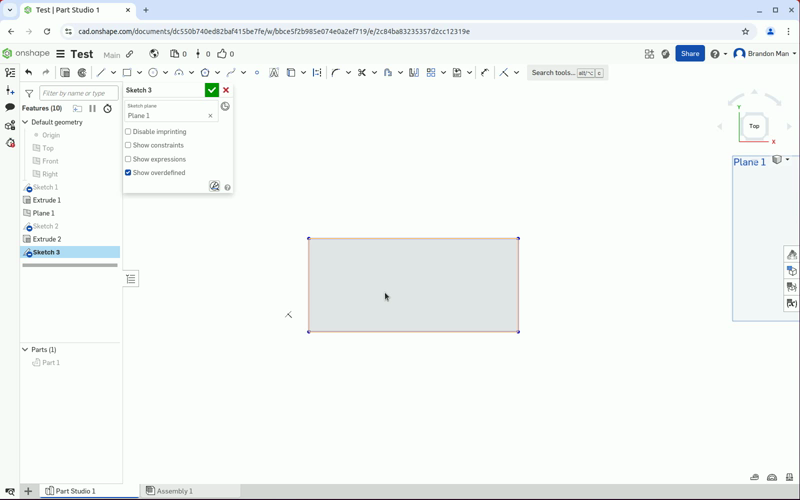
scroll(6)
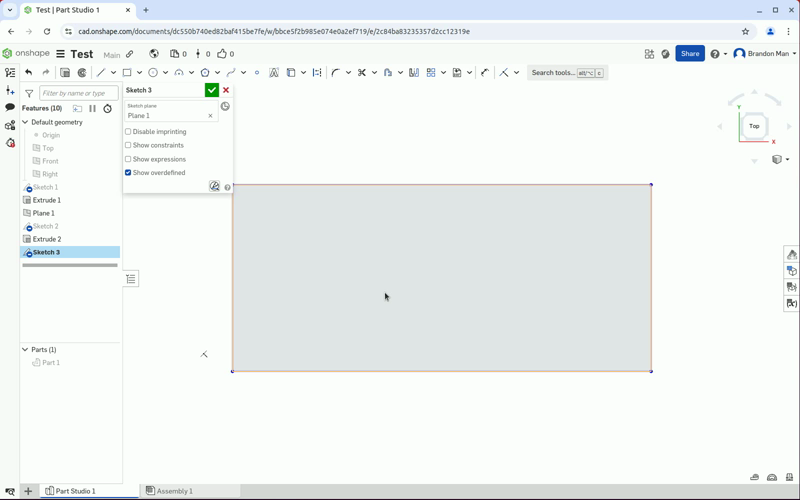
click(385, 292)
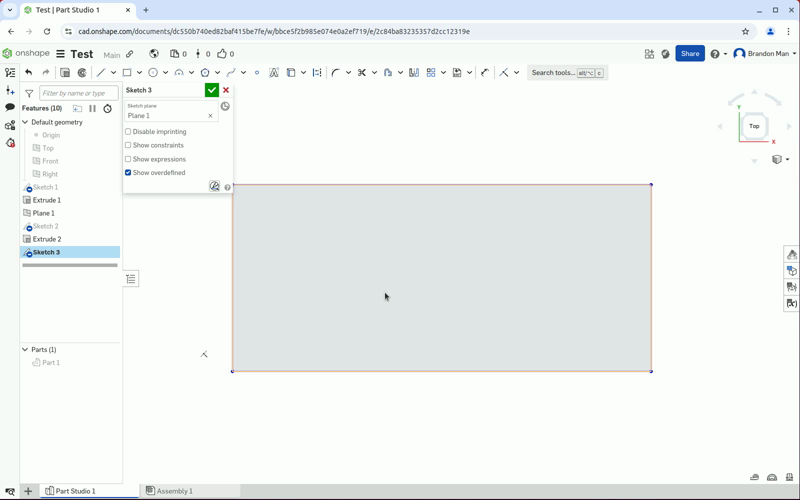
scroll(-6)
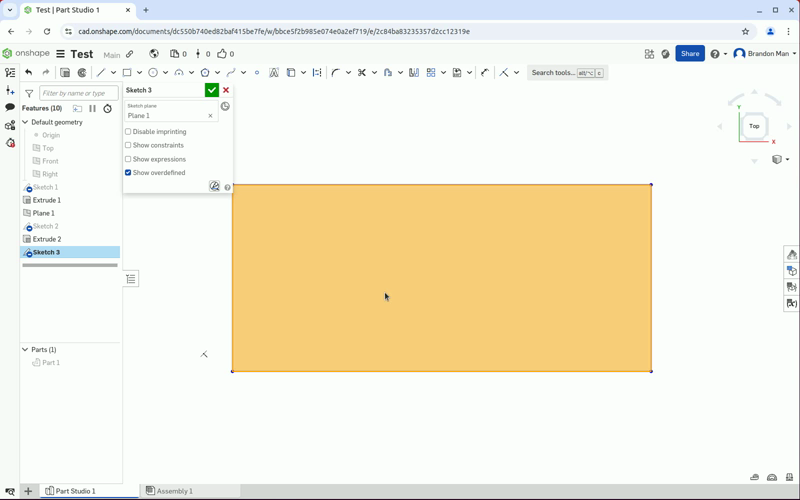
scroll(-6)
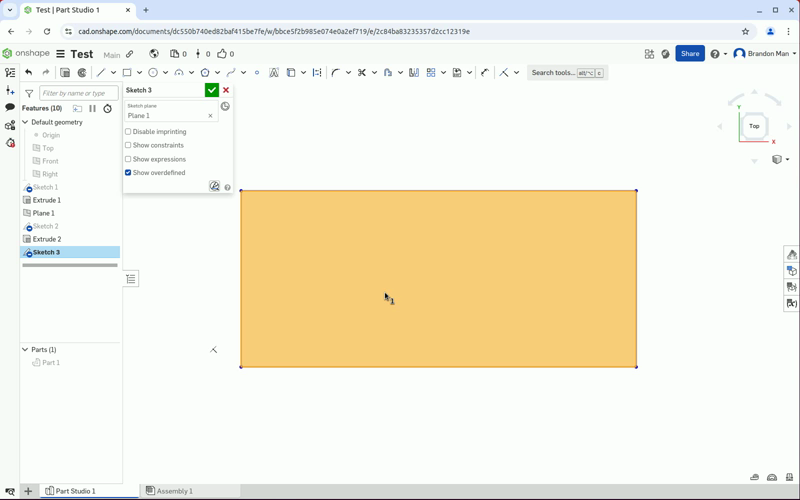
scroll(-6)
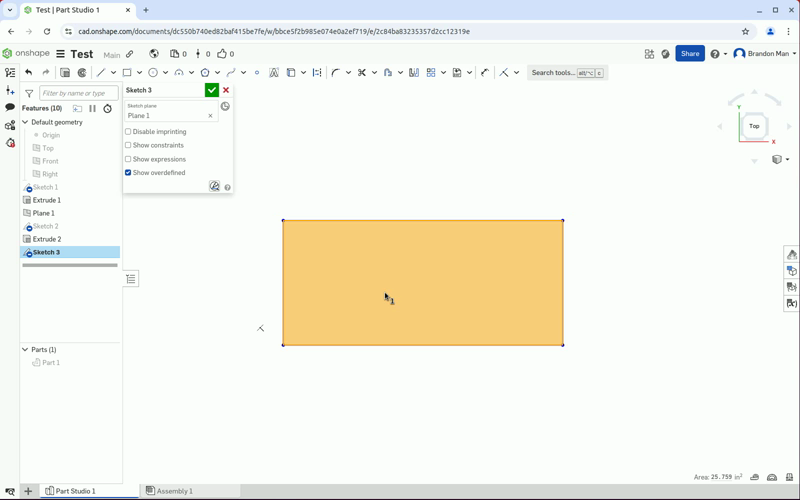
scroll(-6)
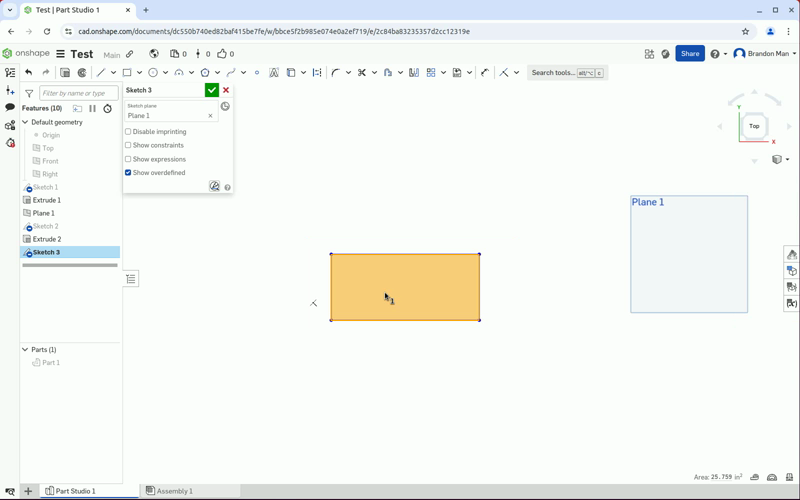
scroll(-6)
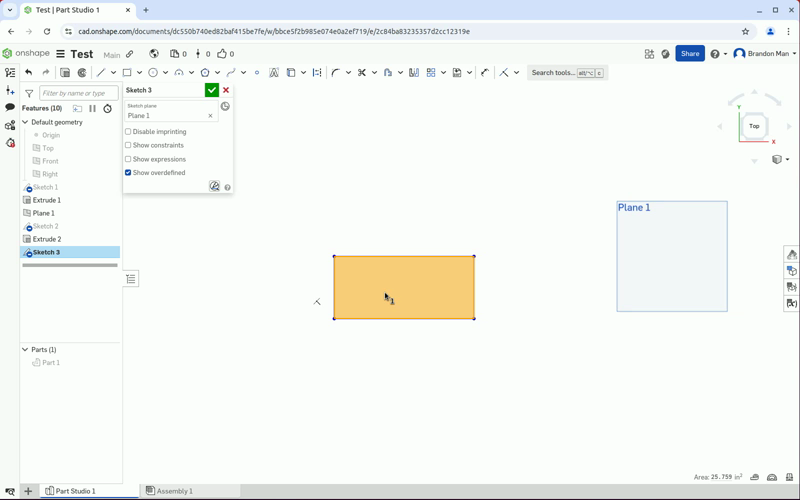
scroll(-6)
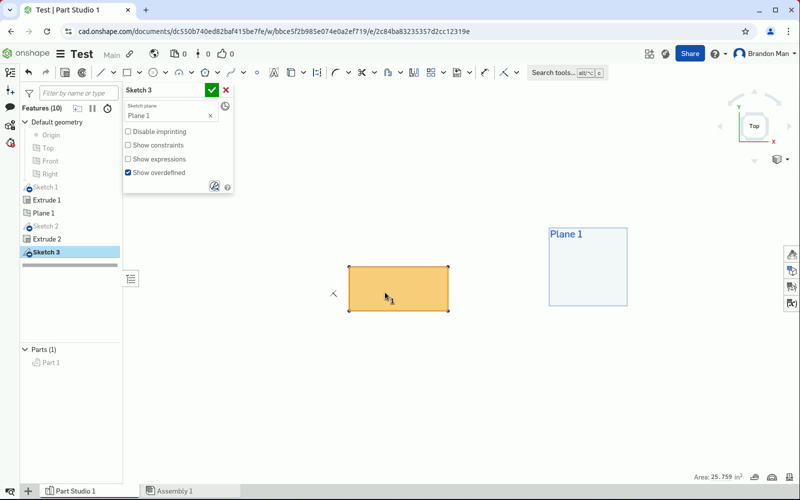
scroll(-6)
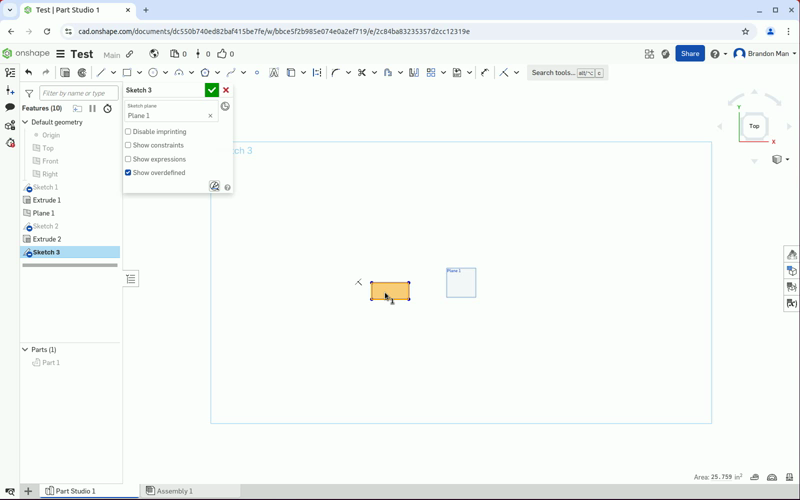
mouse_move(73, 352)
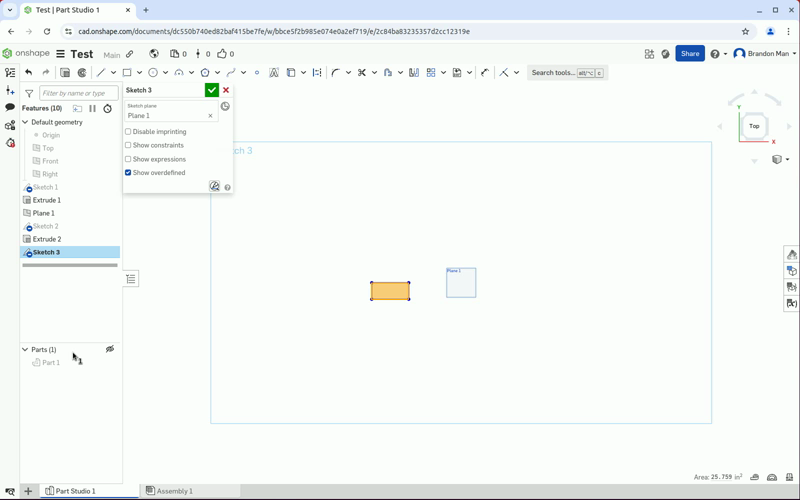
key(shift+y)
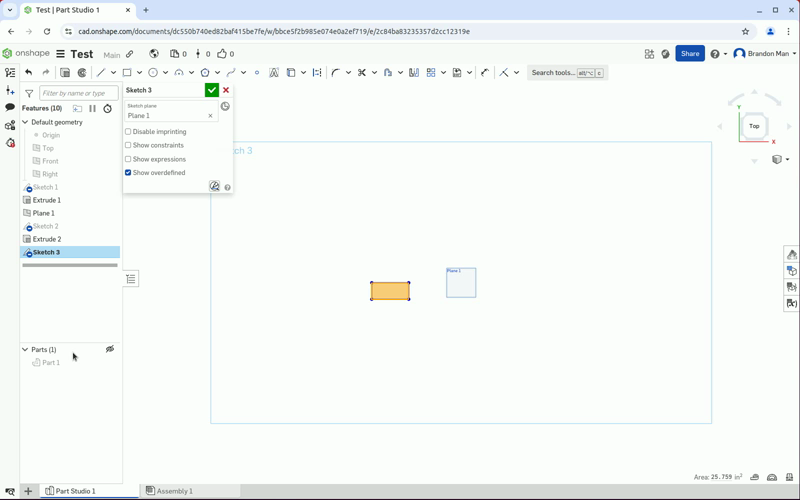
key(shift+e)
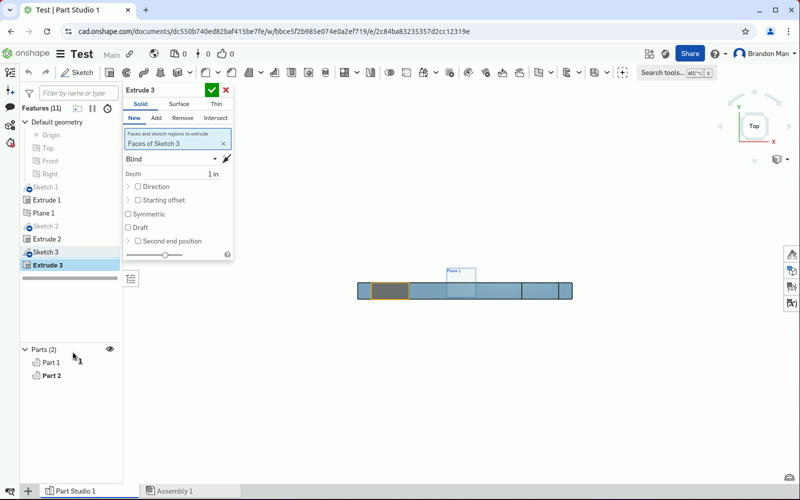
mouse_move(143, 106)
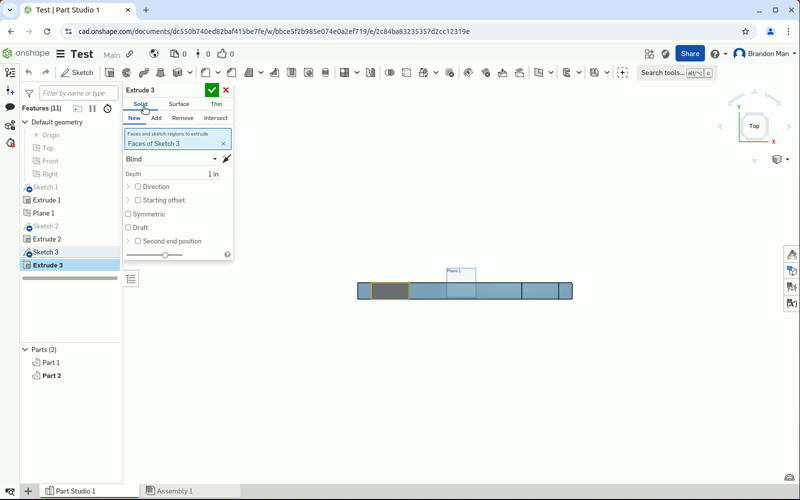
click(143, 106)
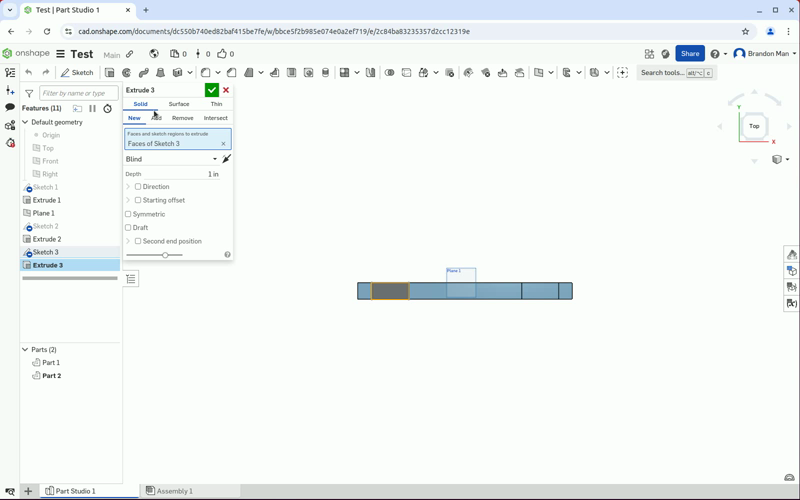
mouse_move(186, 120)
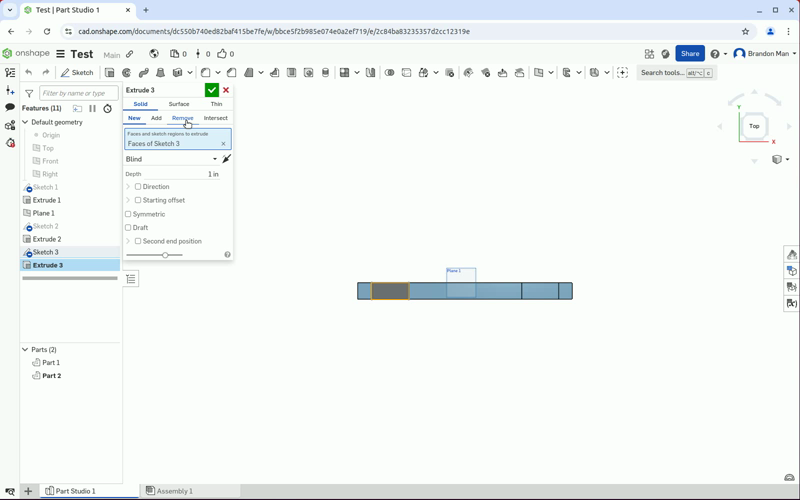
click(186, 120)
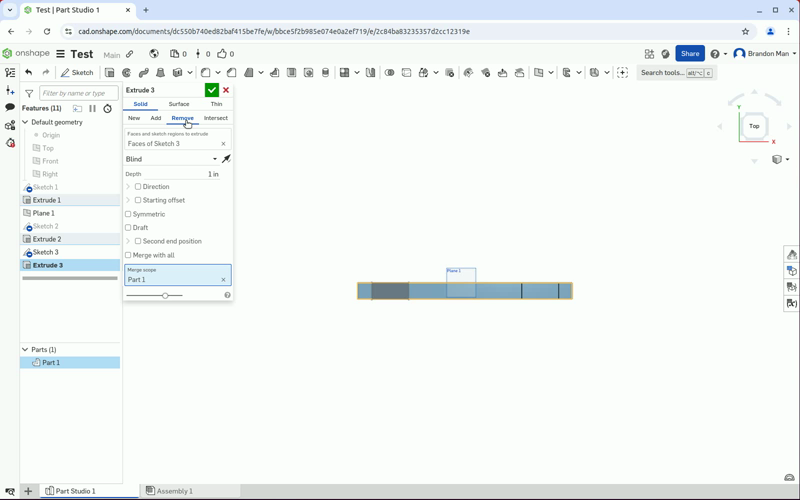
key(tab, 4)
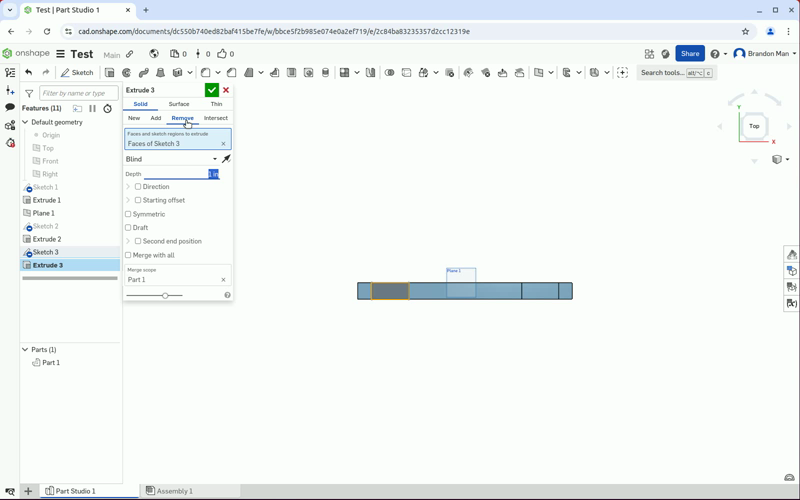
text(1.444)
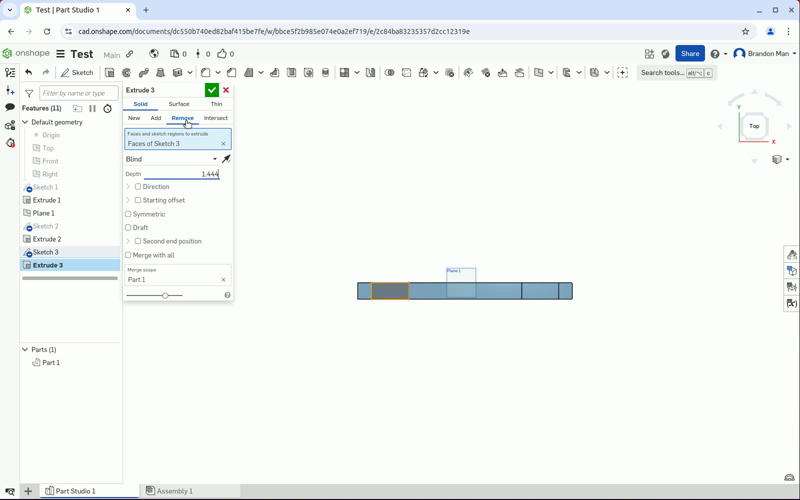
key(tab, 6)
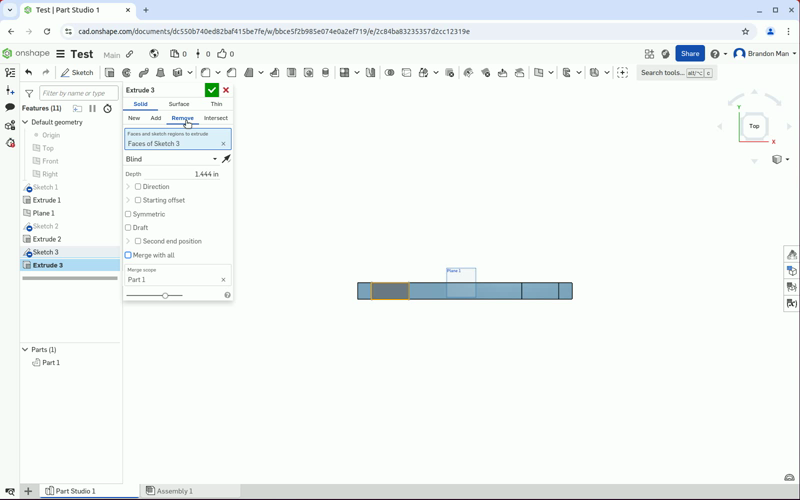
key(space)
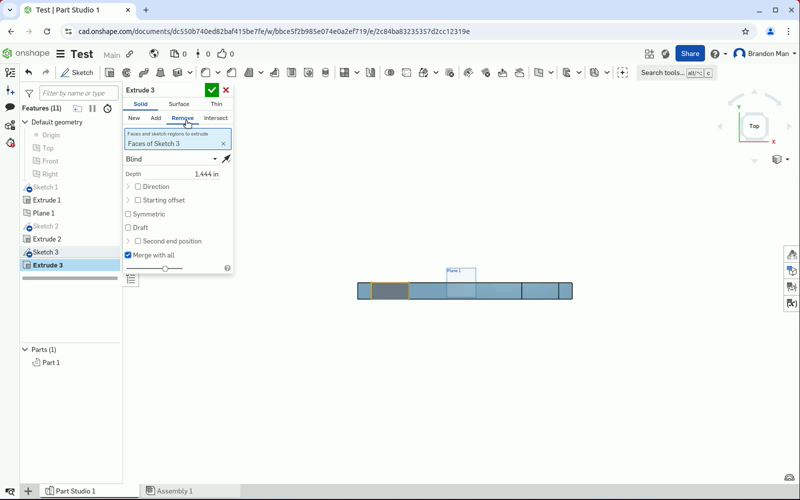
key(enter)
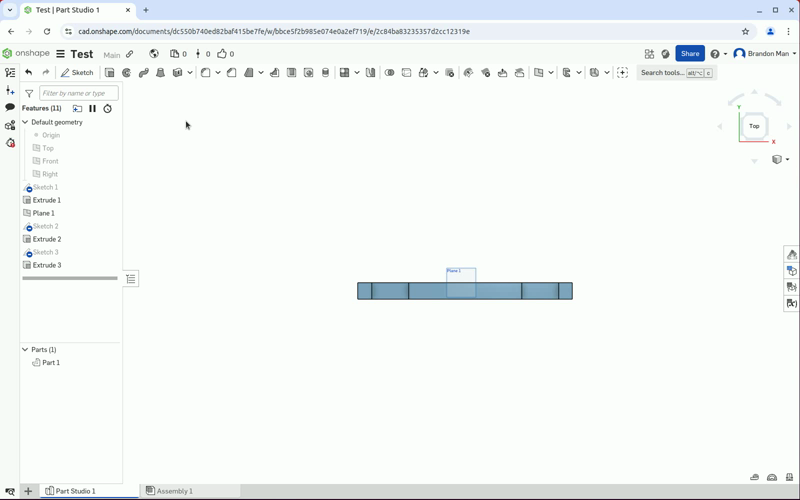
key(shift+h)
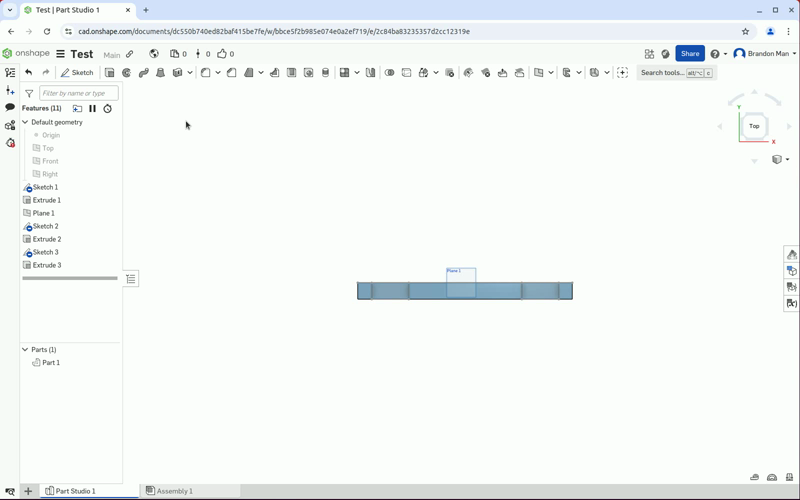
key(shift+h)
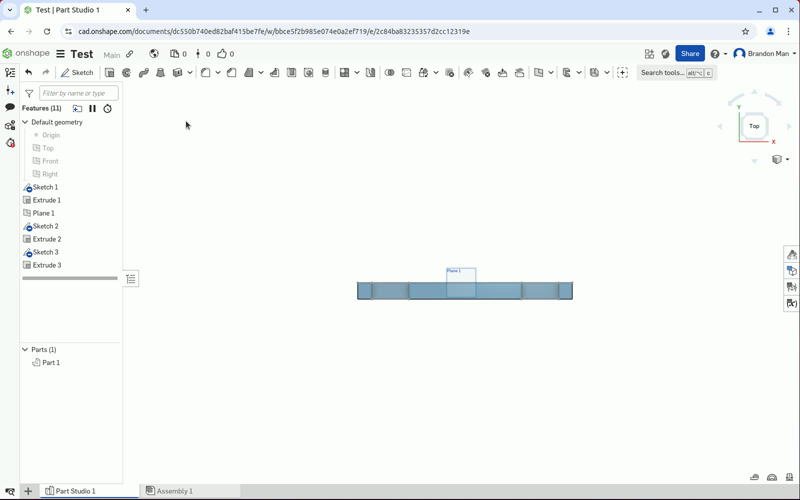
key(shift+7)
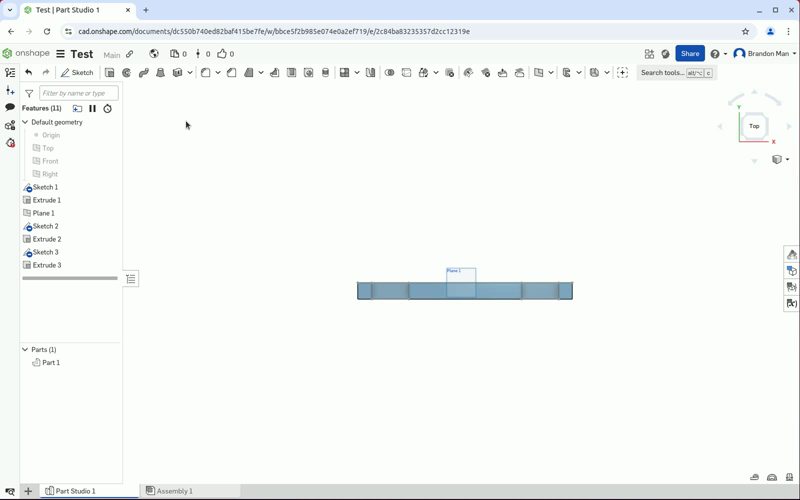
key(up, 3)
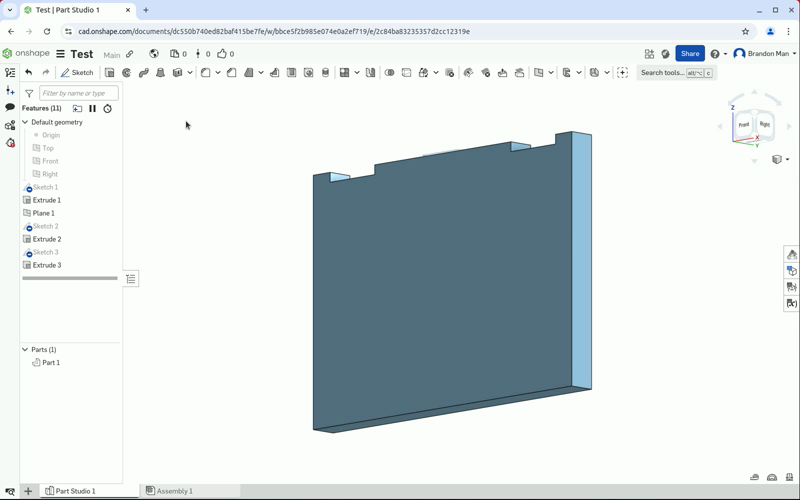
key(left, 3)
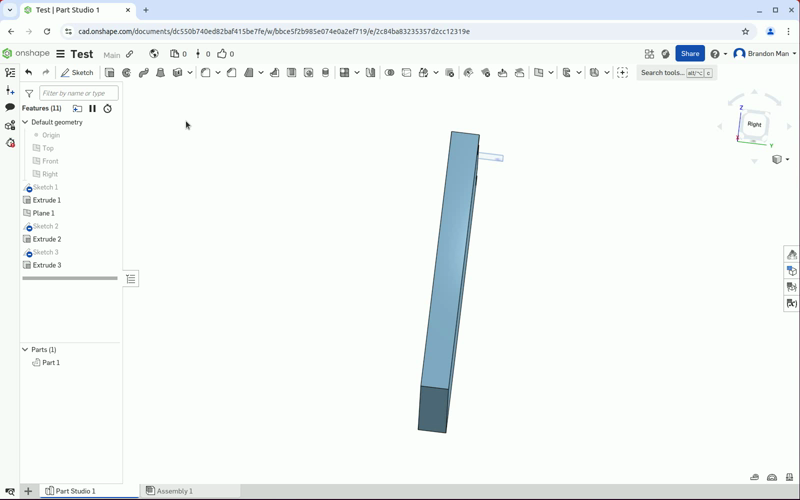
key(right, 3)
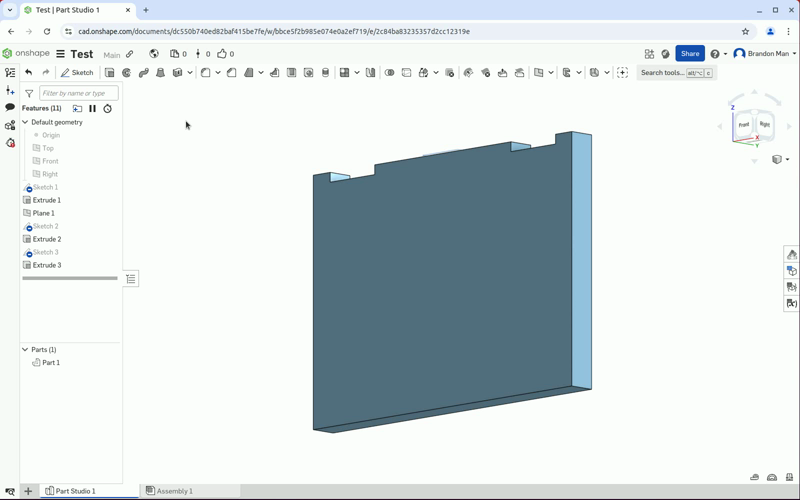
key(down, 3)
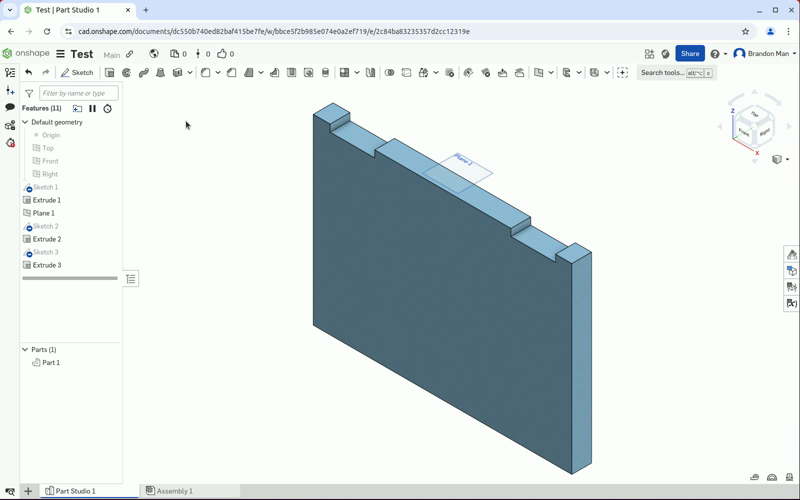
mouse_move(73, 189)
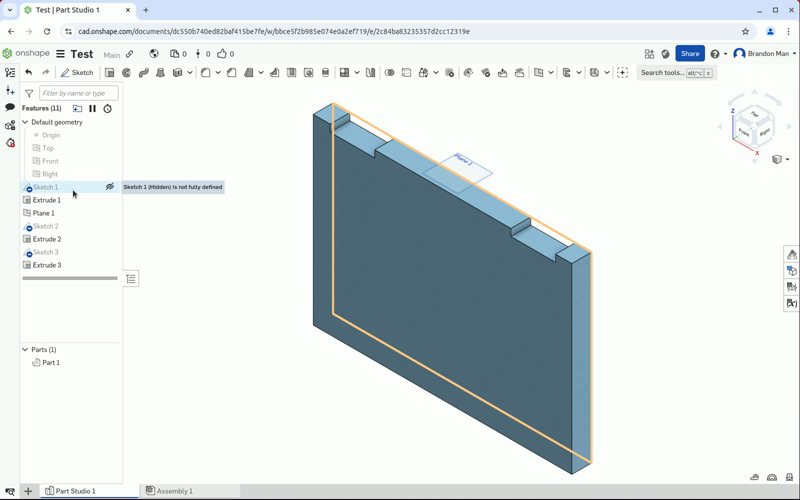
click(73, 189)